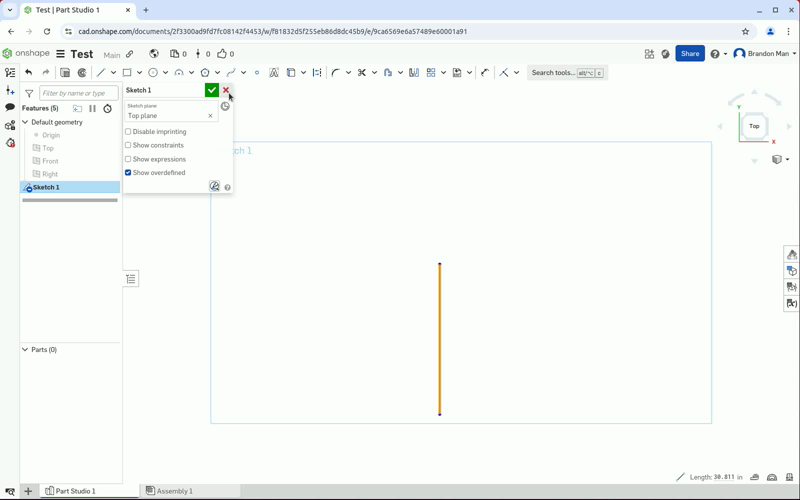
key(shift+h)
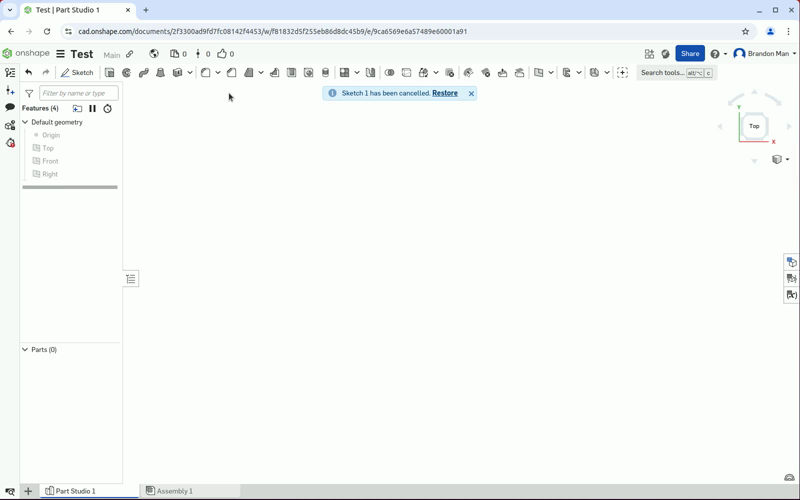
mouse_move(73, 352)
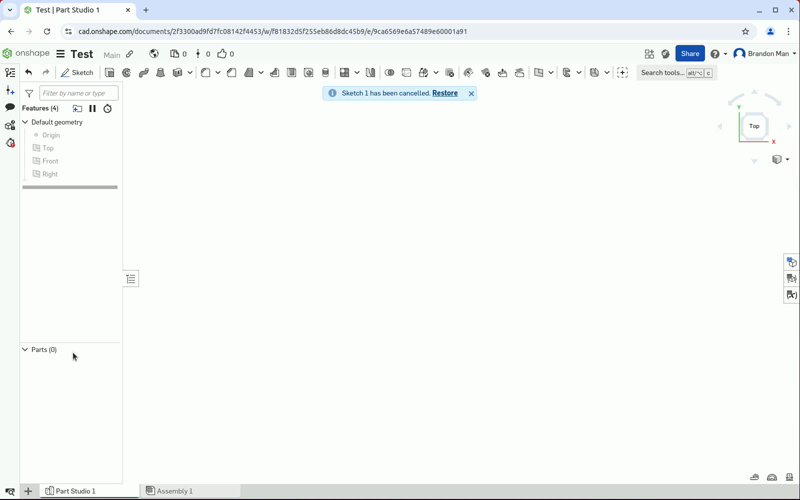
key(y)
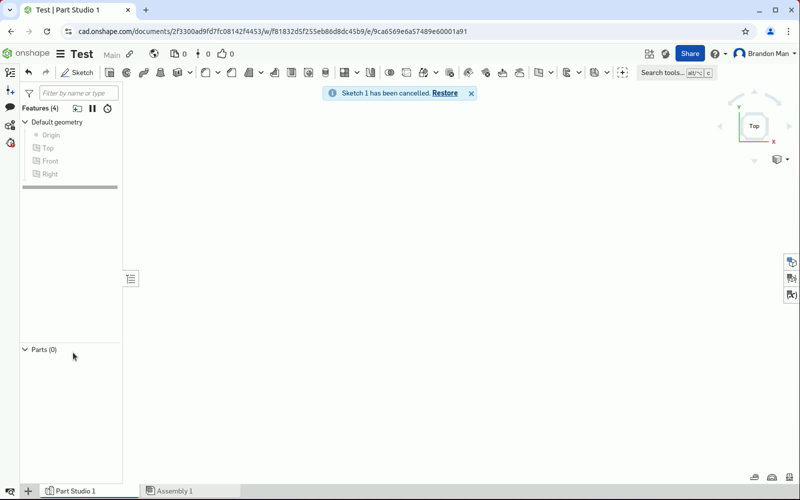
key(shift+p)
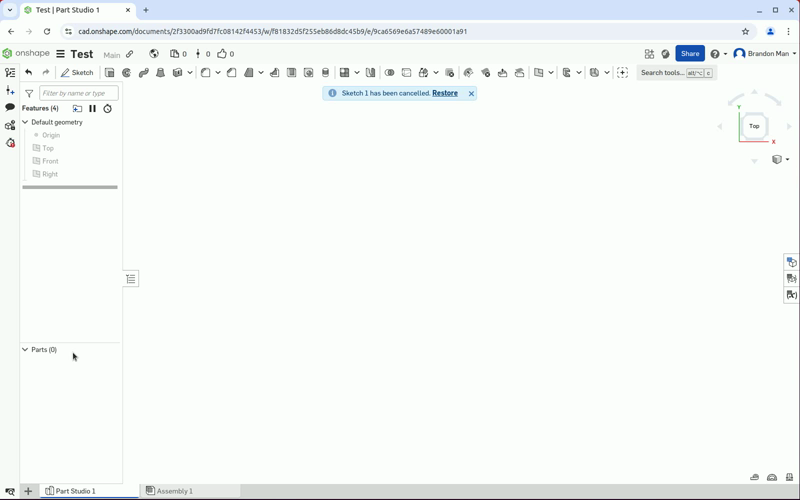
key(space)
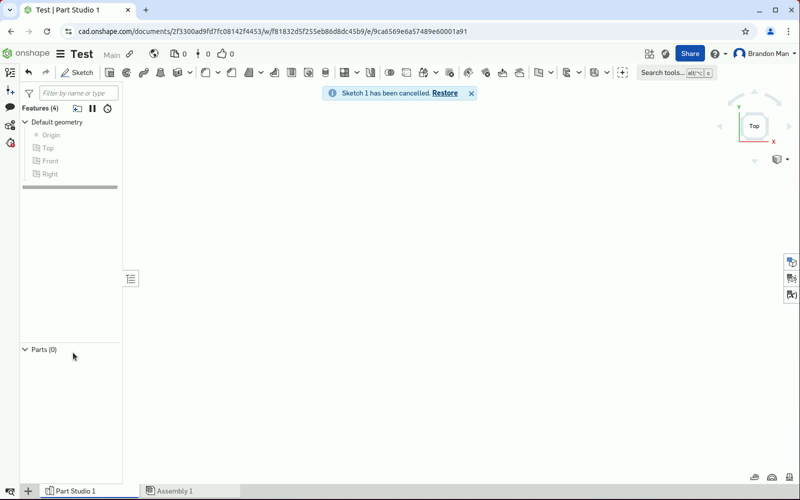
key_down(shift)
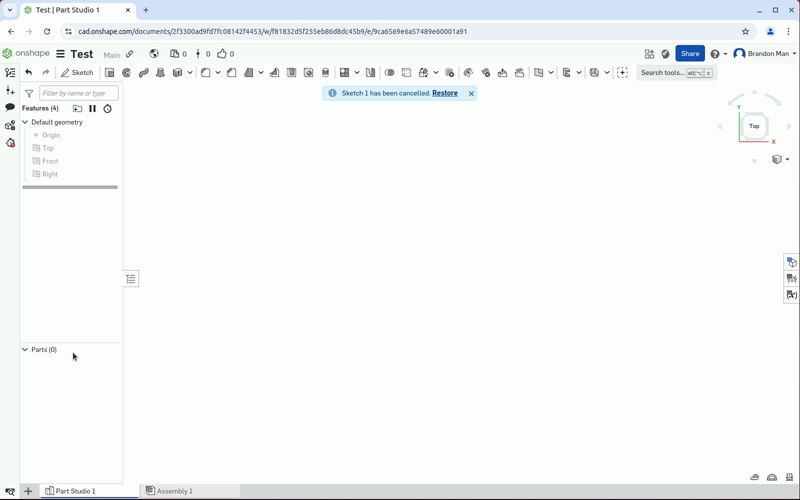
key(up)
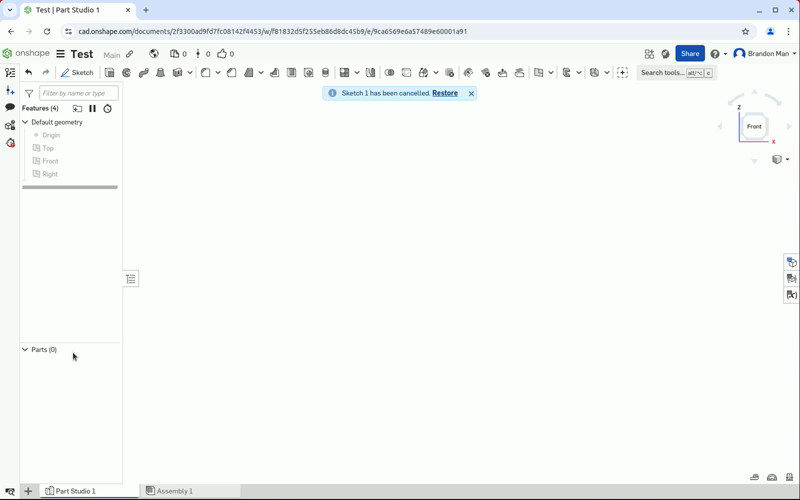
key_up(shift)
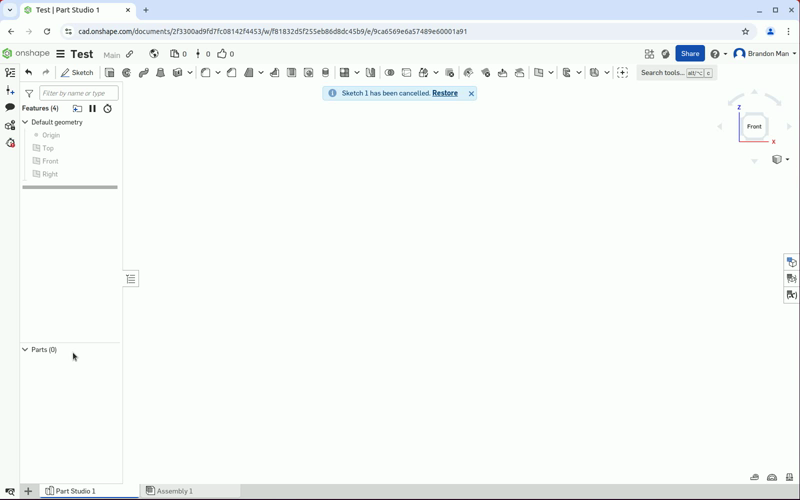
key(space)
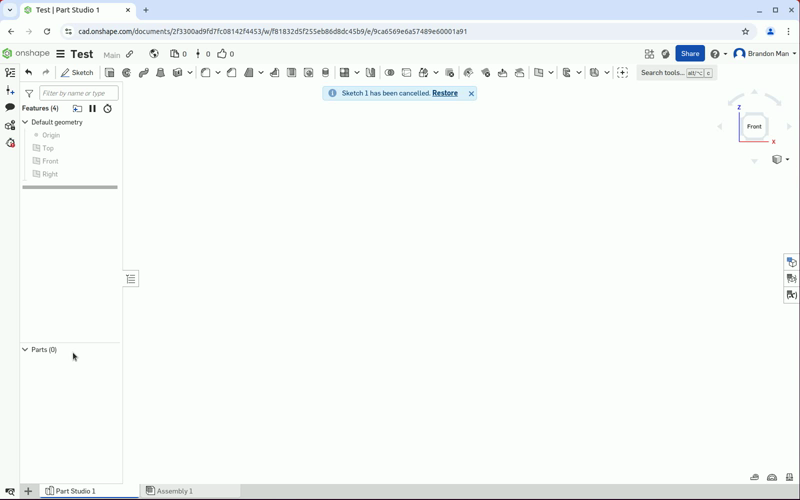
key_down(shift)
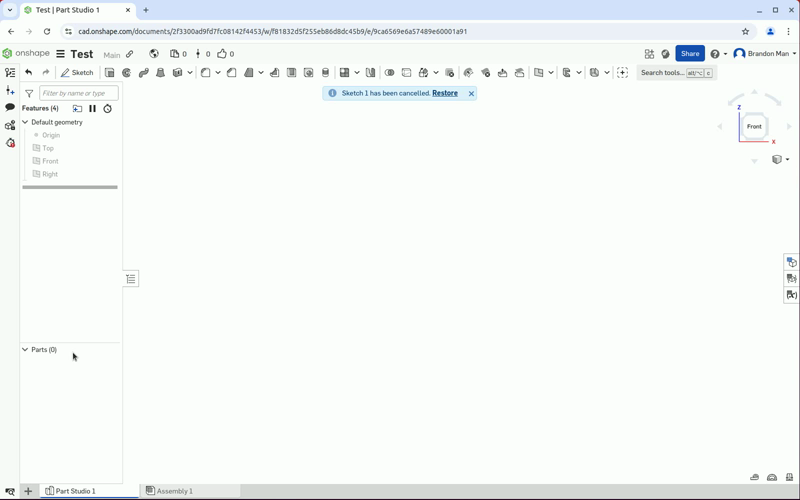
key(left)
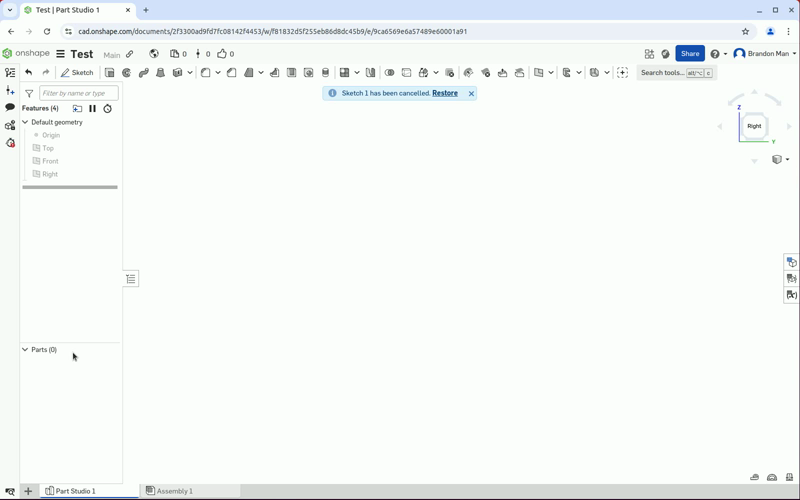
key_up(shift)
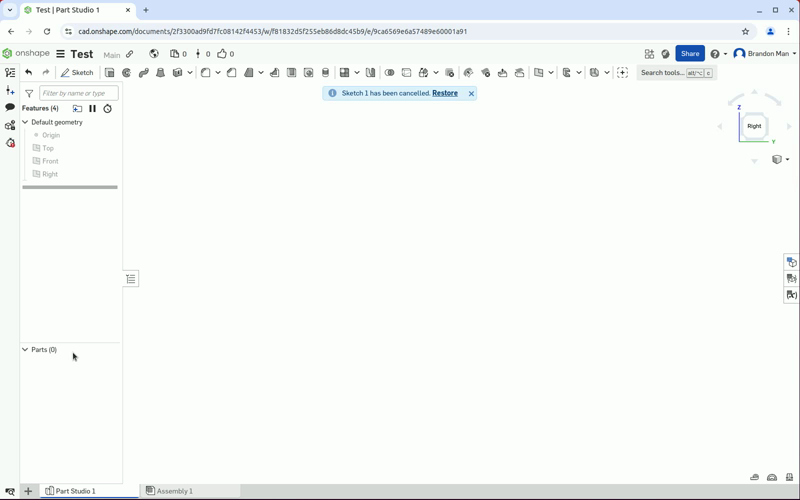
mouse_move(73, 352)
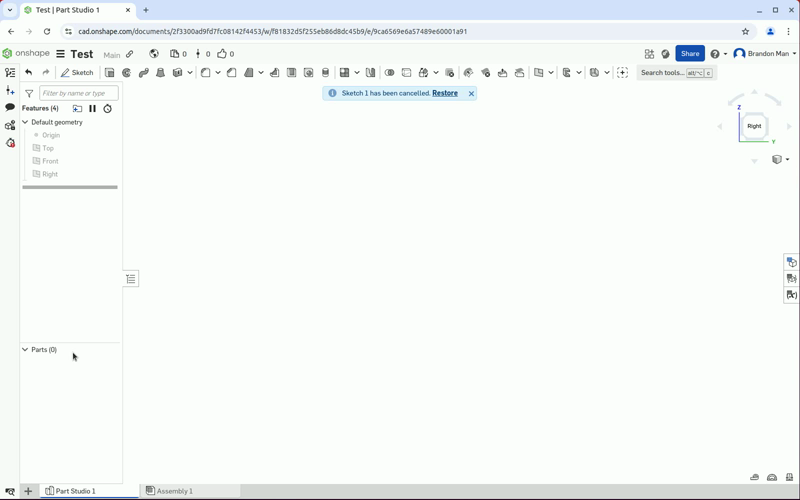
key(shift+y)
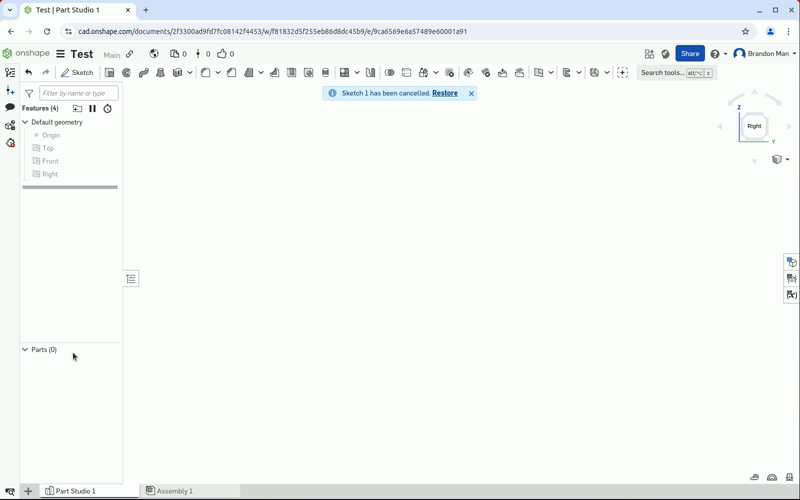
key(shift+s)
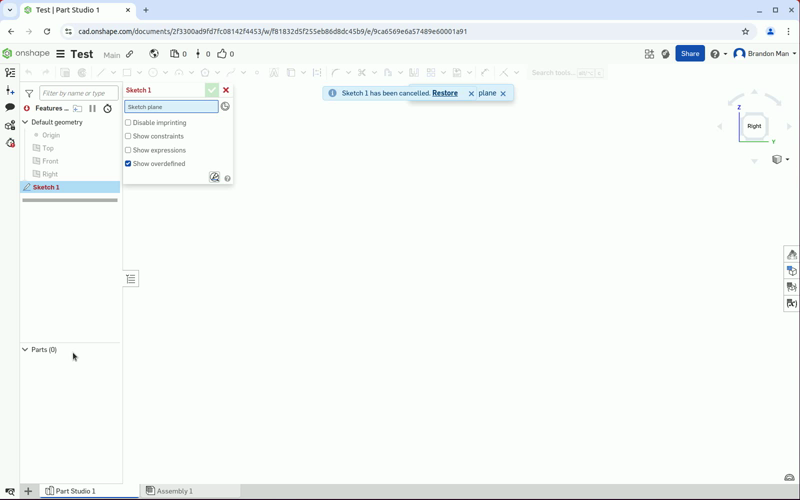
mouse_move(73, 176)
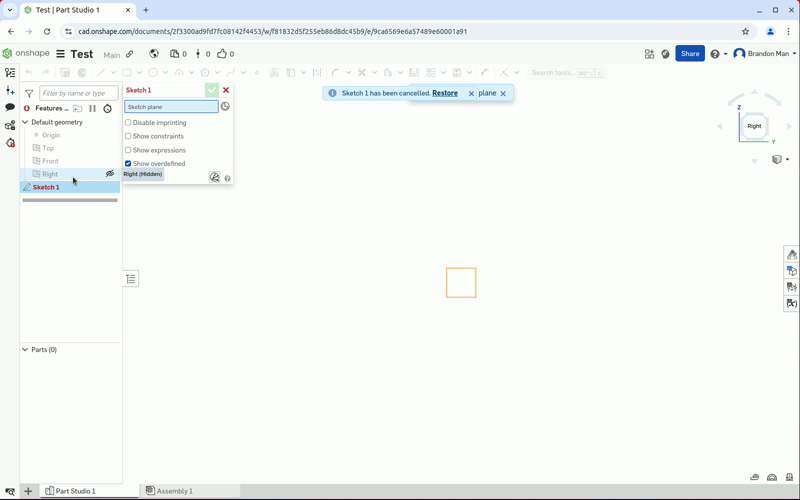
click(73, 176)
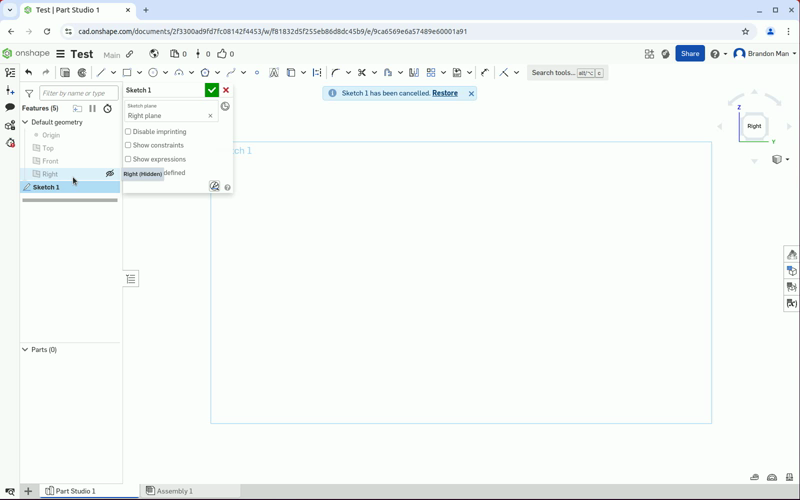
mouse_move(73, 352)
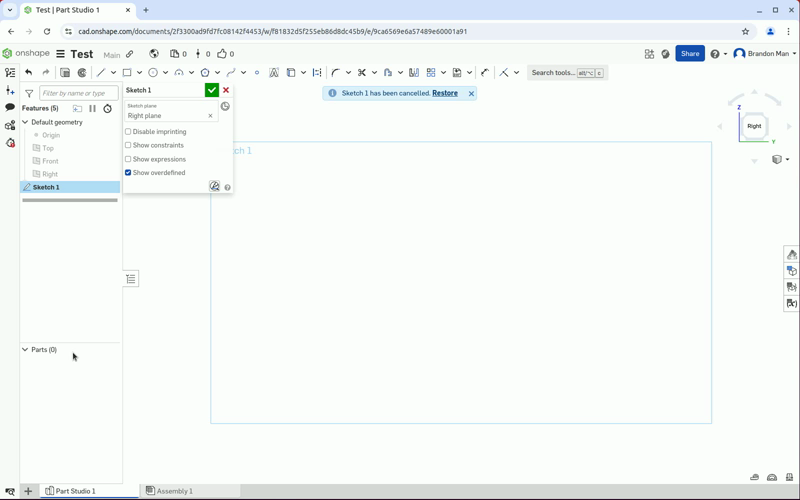
key(y)
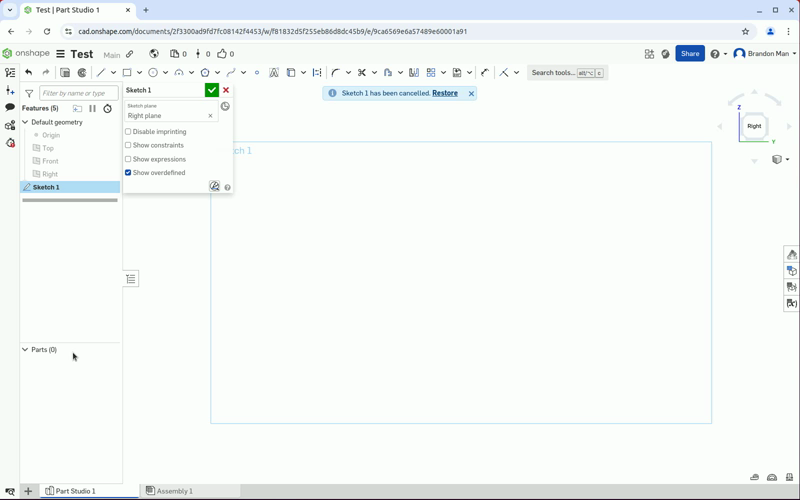
key(l)
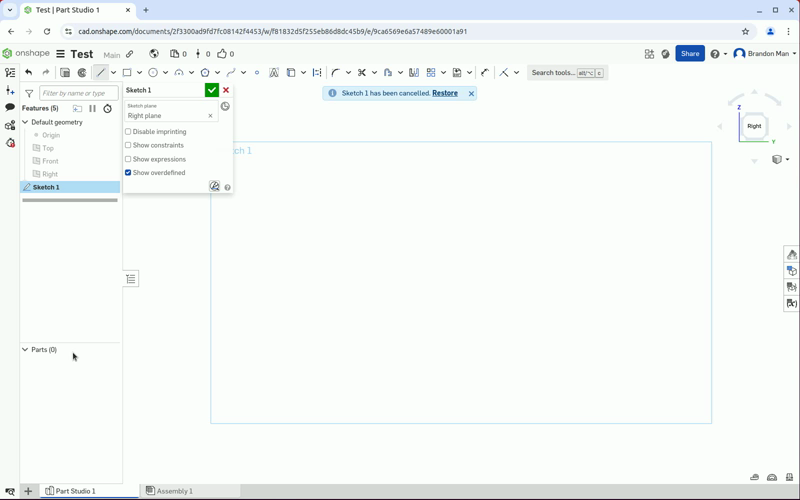
key_down(shift)
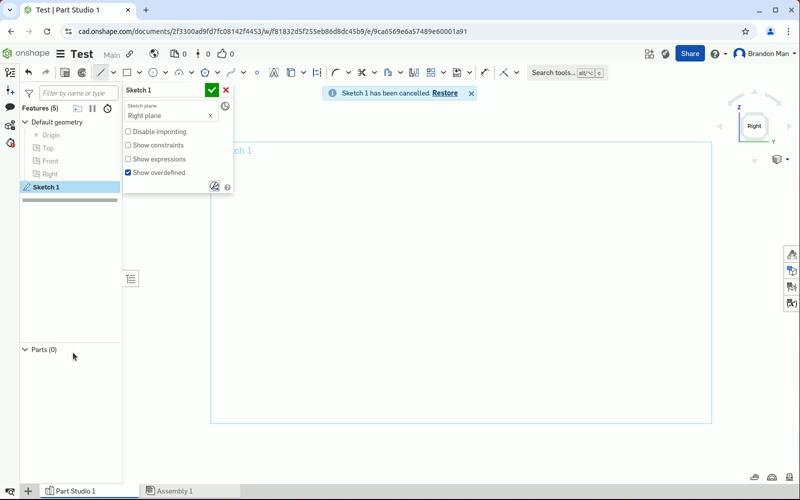
mouse_move(460, 282)
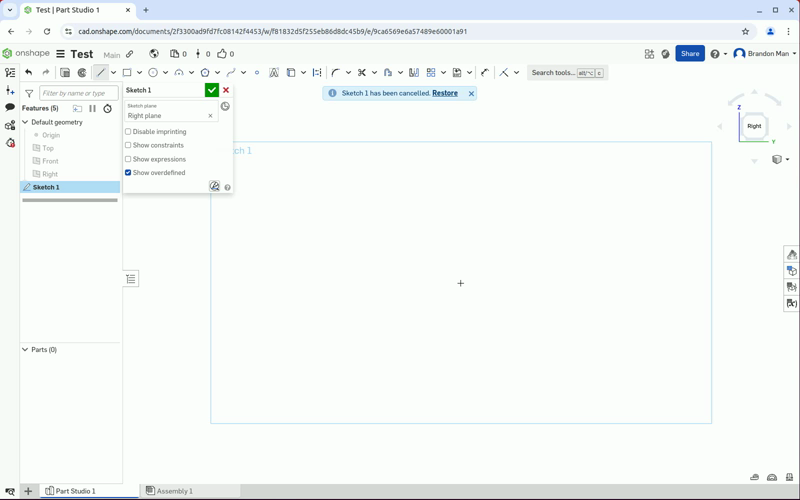
click(460, 282)
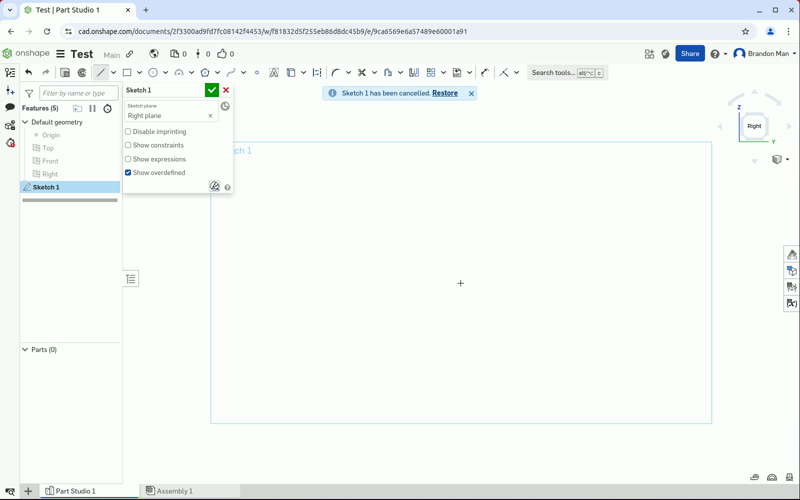
key_up(shift)
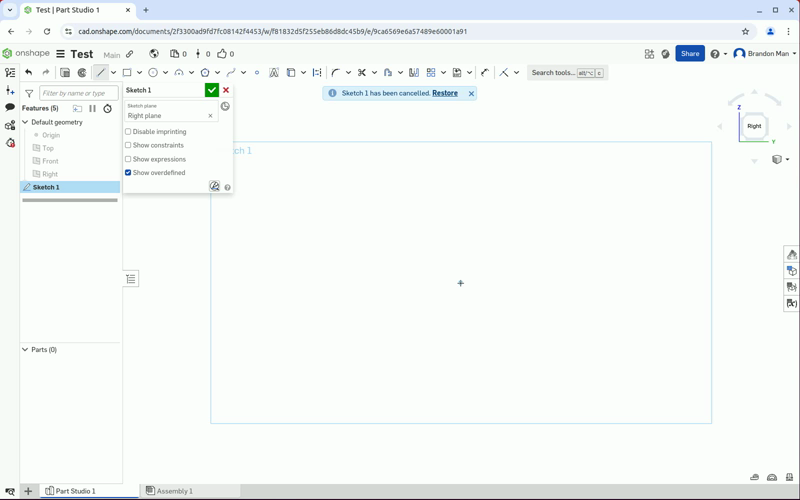
key_down(shift)
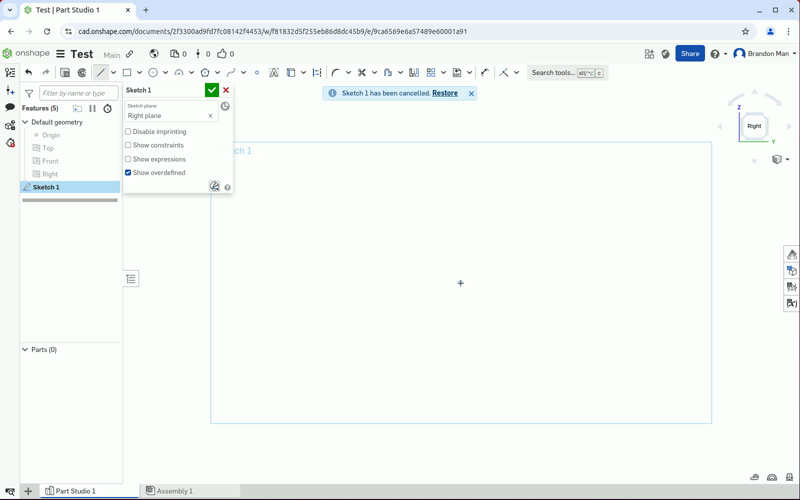
mouse_move(573, 282)
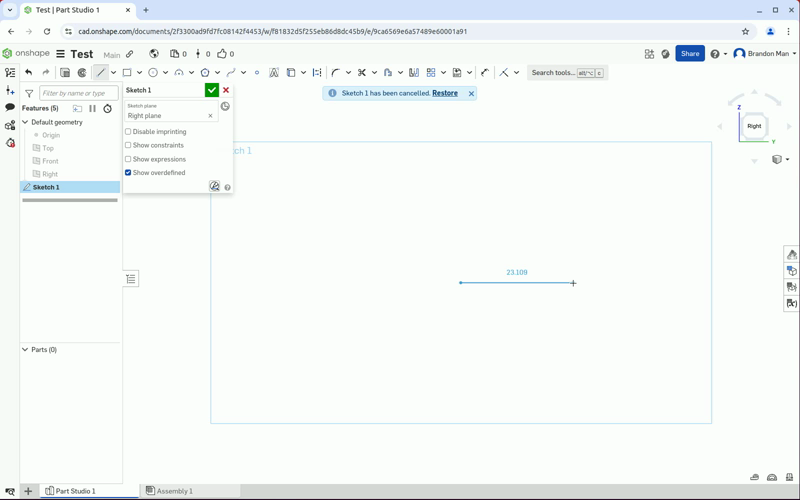
click(573, 282)
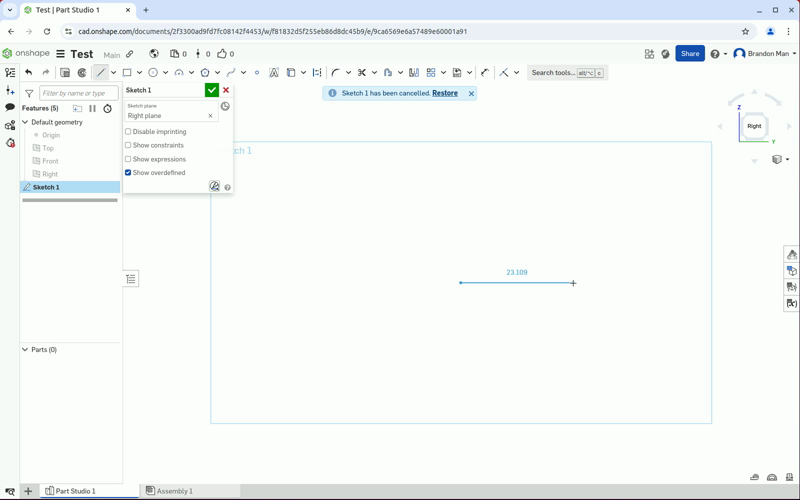
key_up(shift)
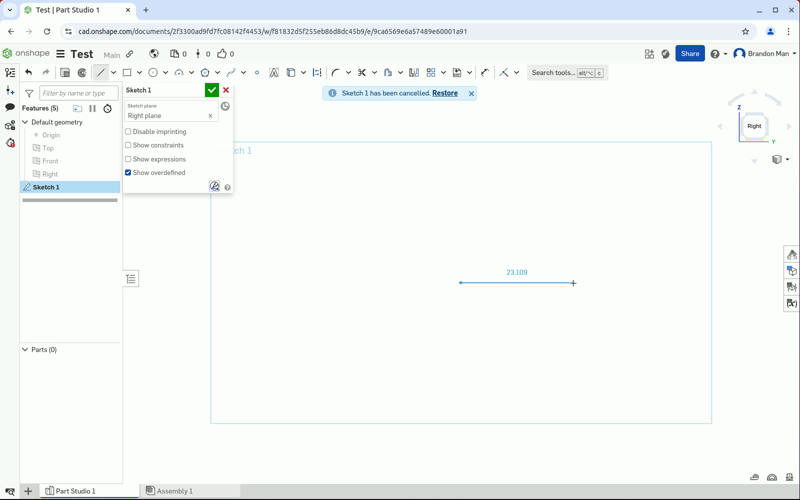
key_down(shift)
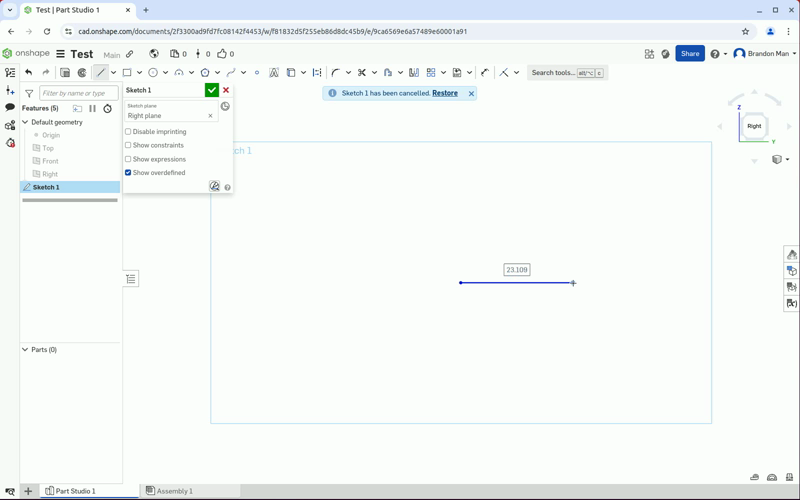
mouse_move(589, 282)
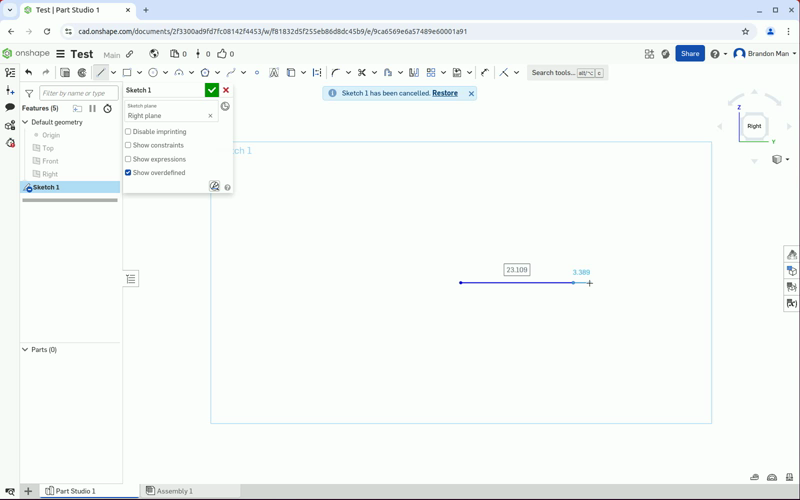
mouse_move(573, 228)
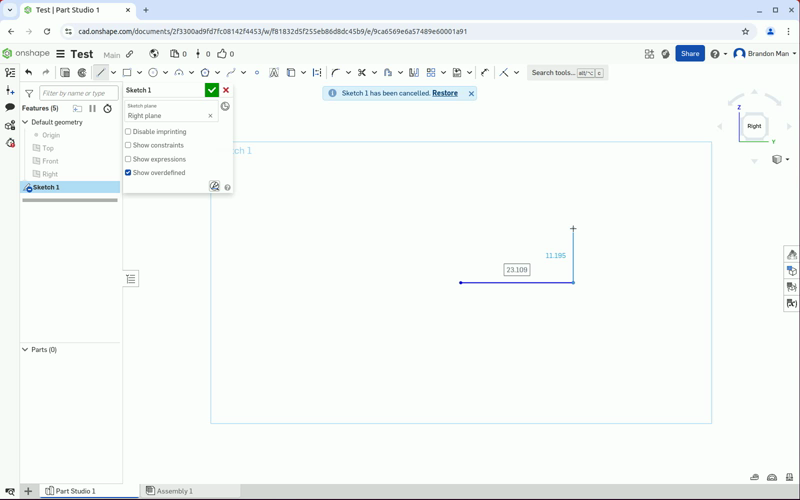
click(573, 228)
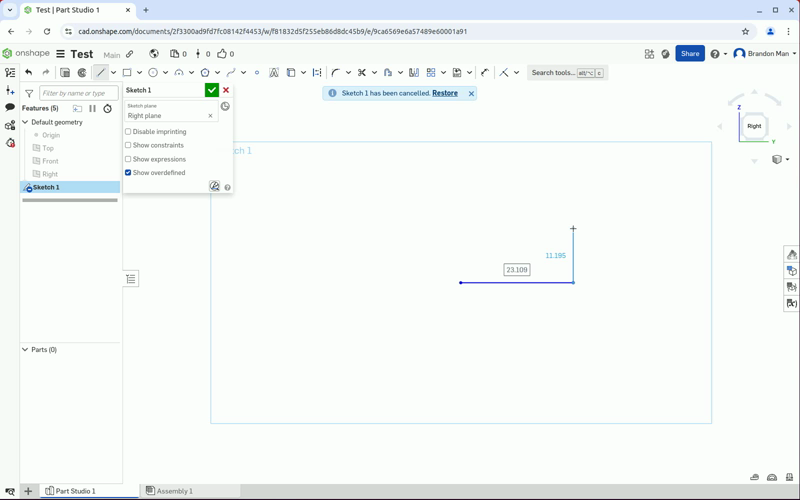
key_up(shift)
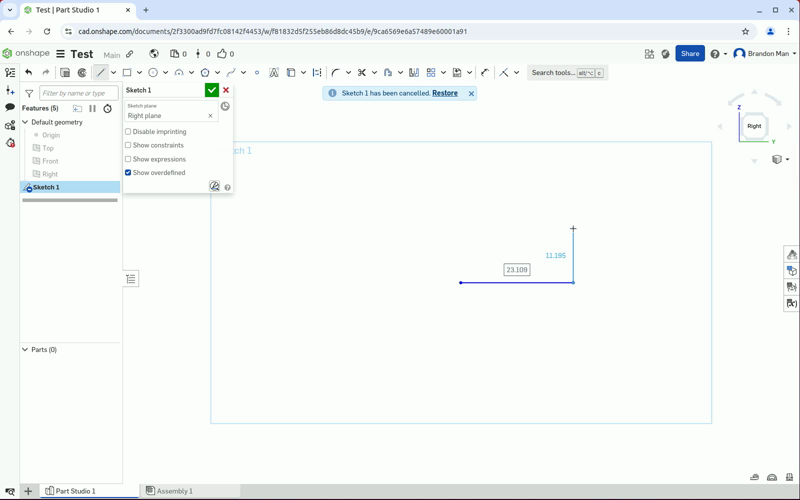
key_down(shift)
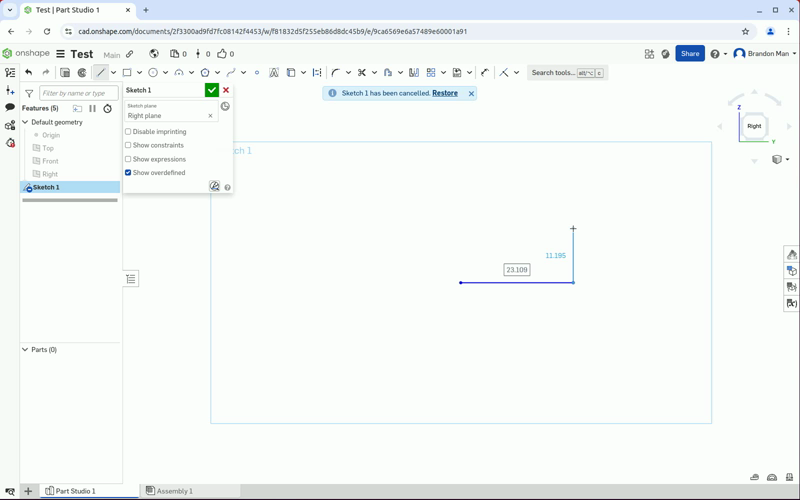
mouse_move(589, 228)
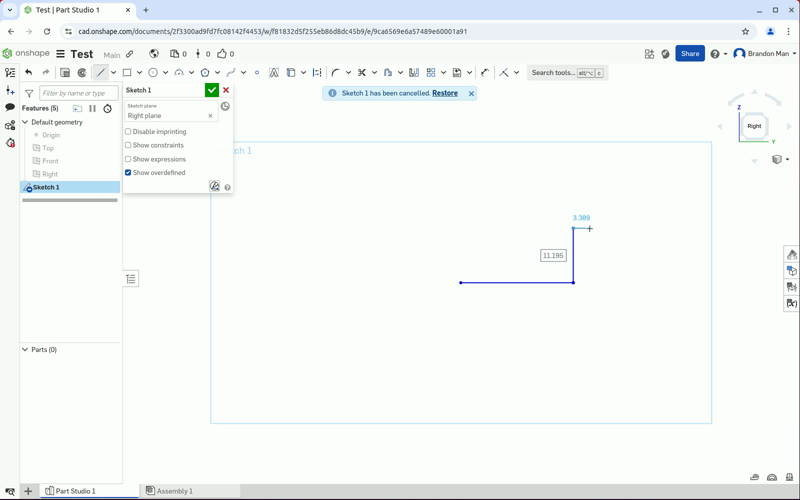
mouse_move(518, 228)
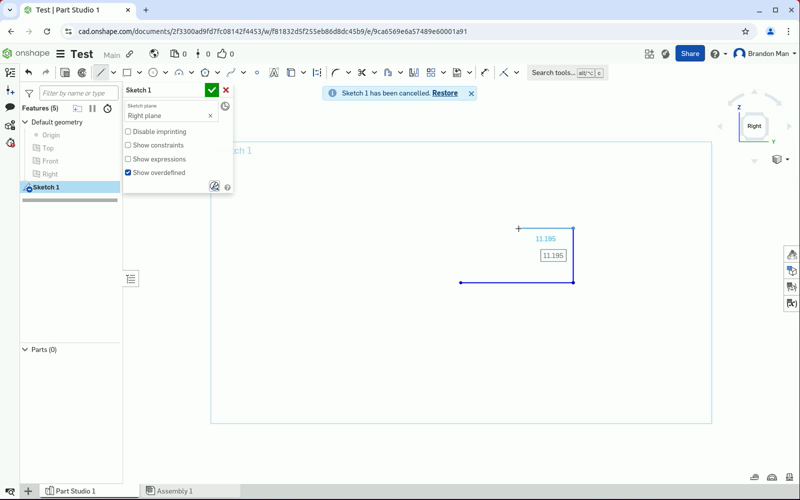
click(518, 228)
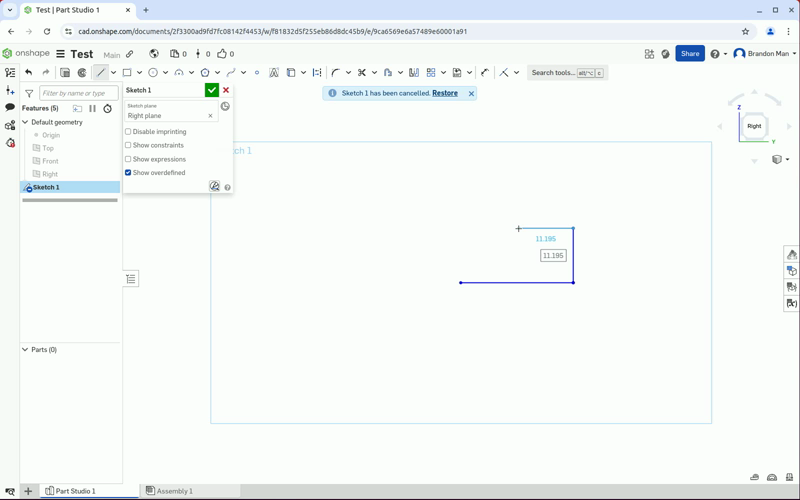
key_up(shift)
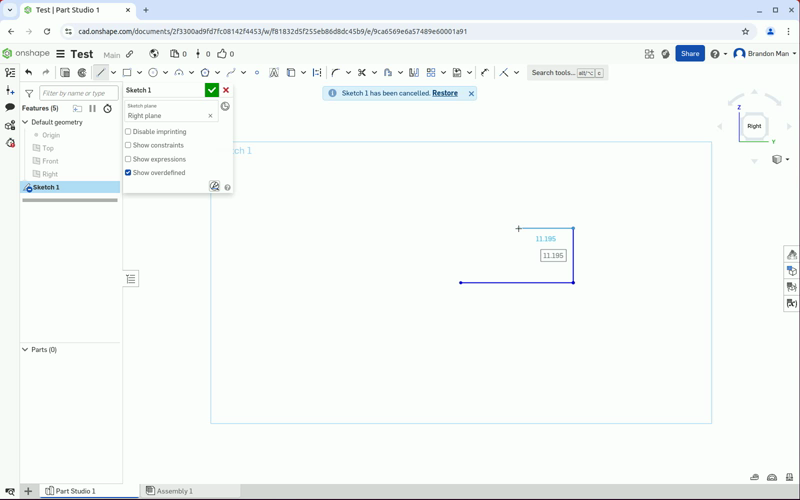
key_down(shift)
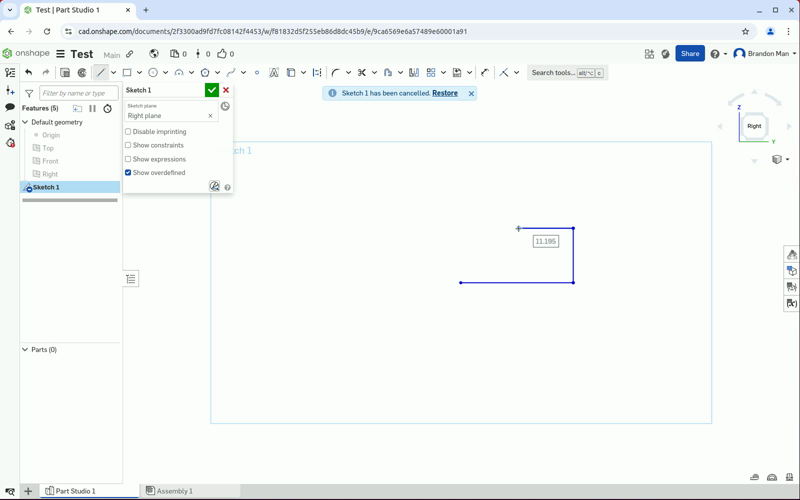
mouse_move(548, 228)
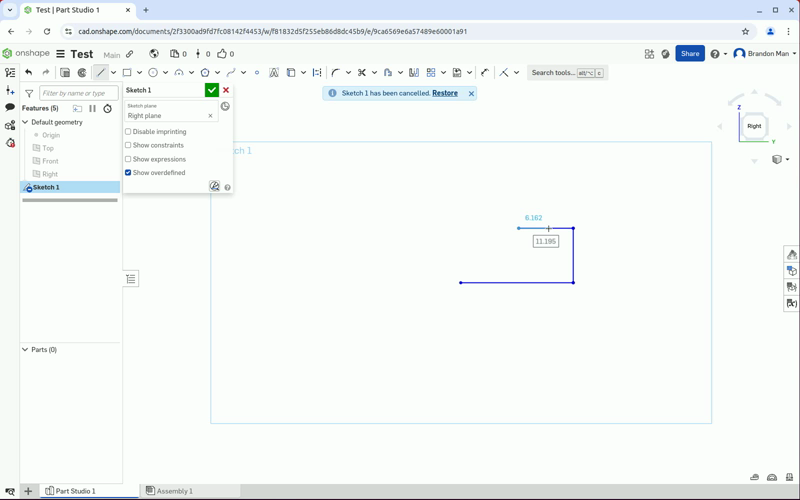
mouse_move(518, 255)
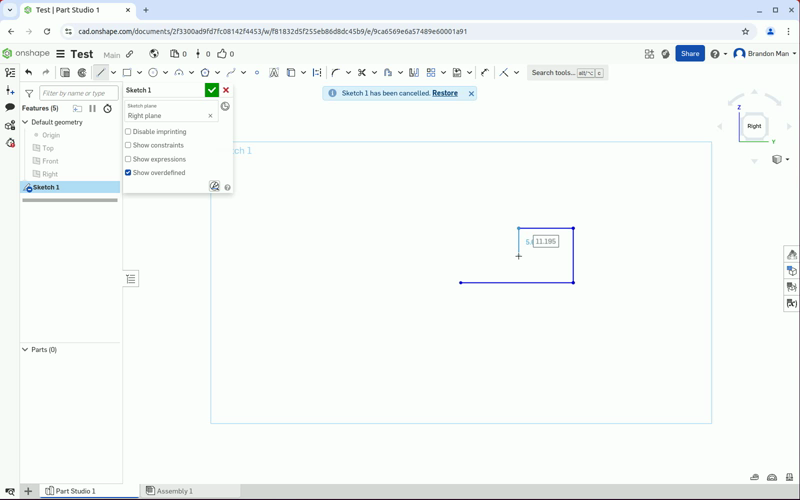
click(518, 255)
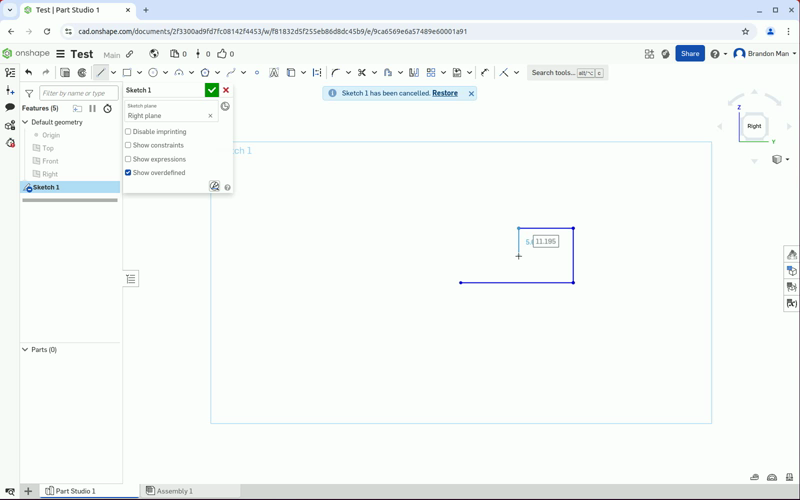
key_up(shift)
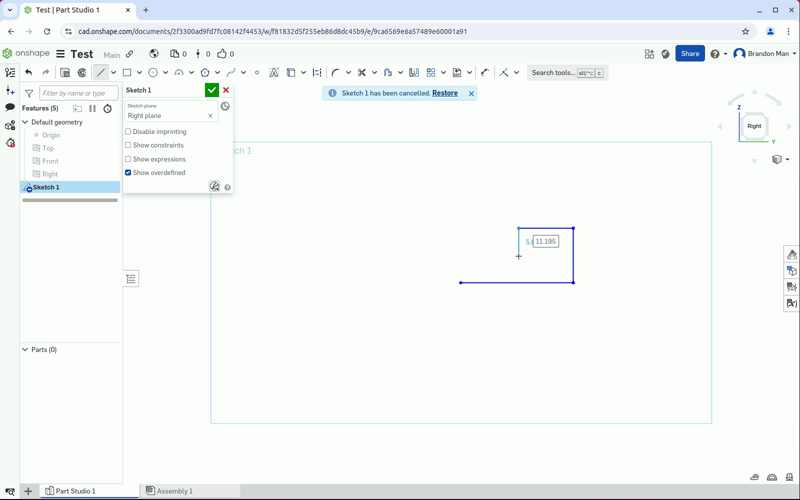
key_down(shift)
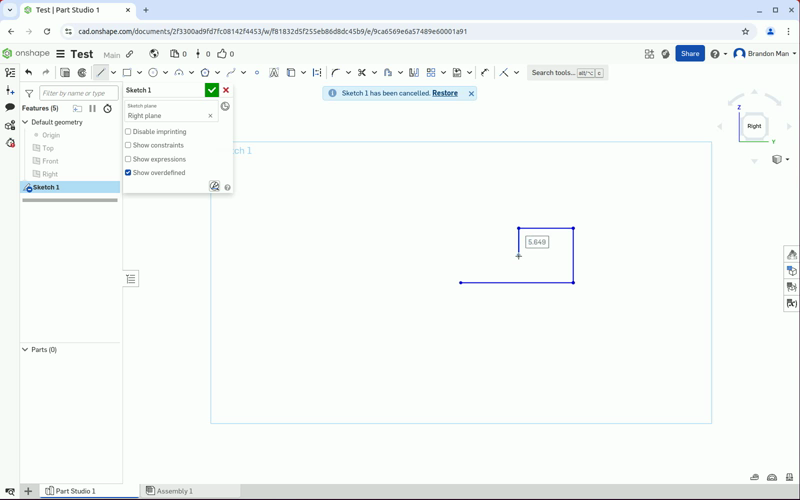
mouse_move(548, 255)
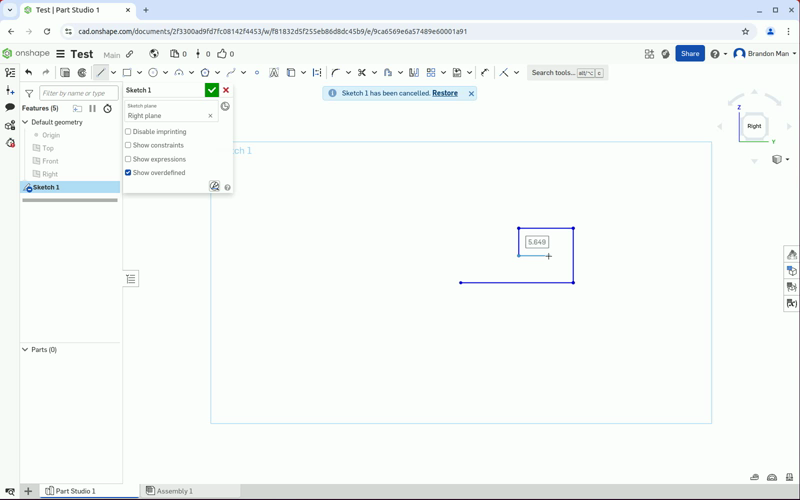
mouse_move(460, 255)
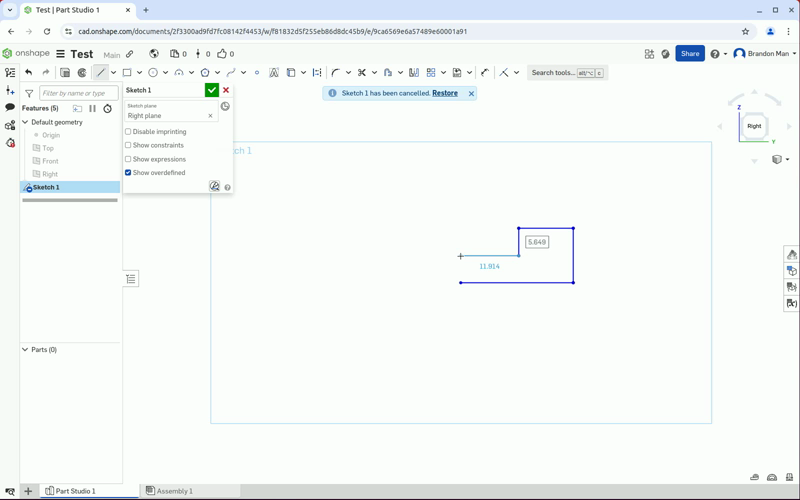
click(460, 255)
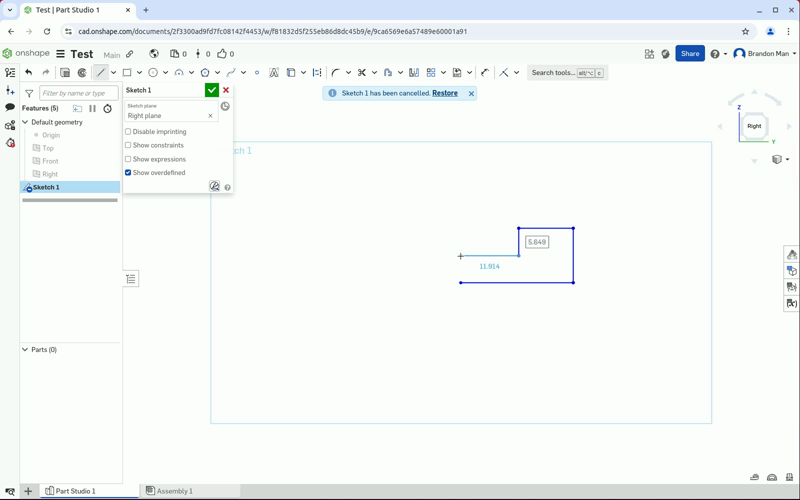
key_up(shift)
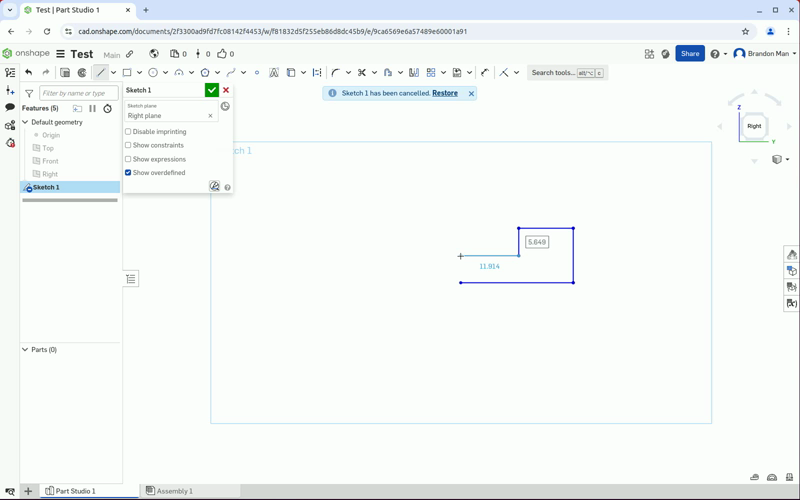
mouse_move(490, 255)
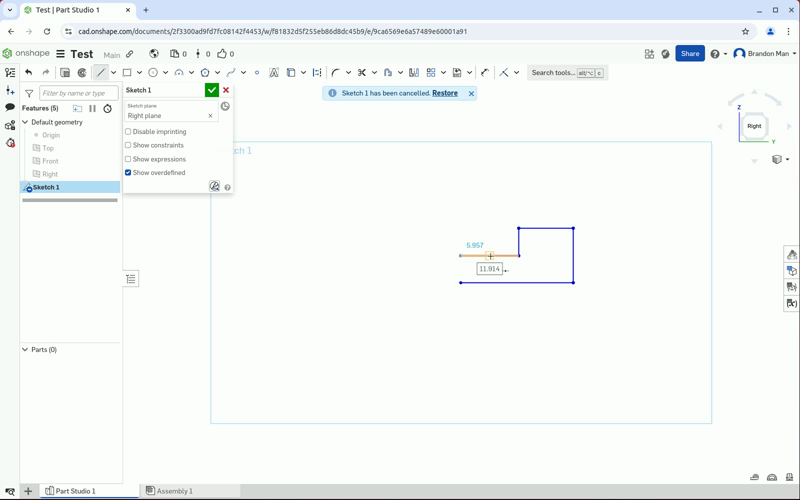
key_down(shift)
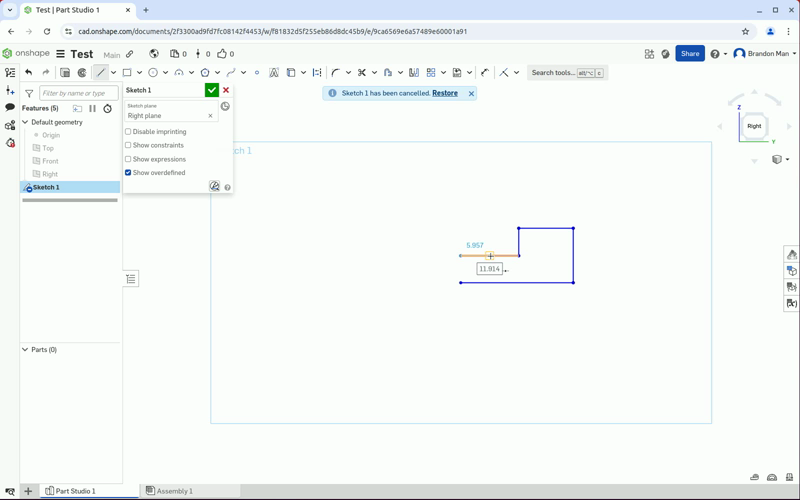
mouse_move(460, 282)
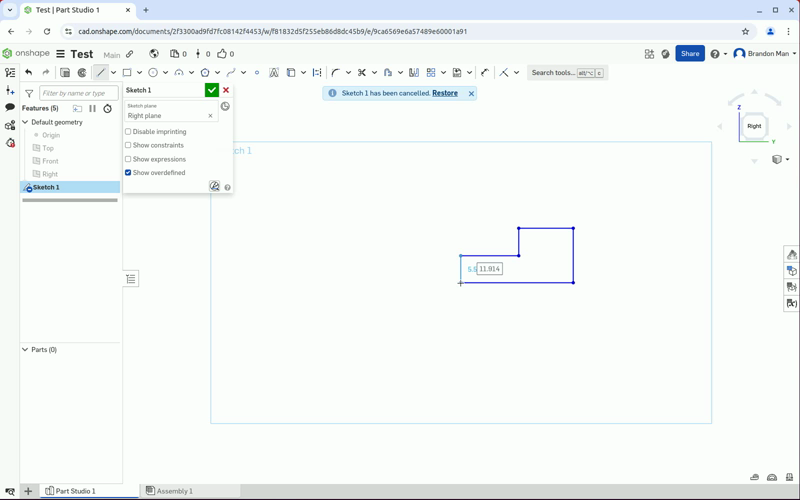
key_up(shift)
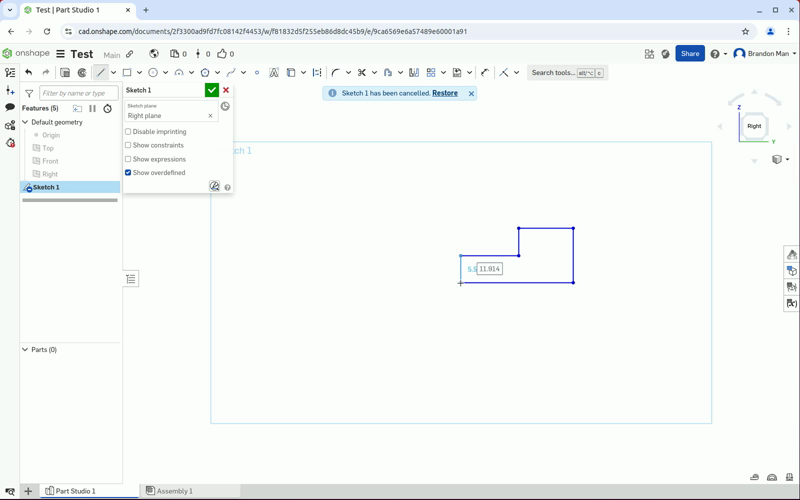
click(460, 282)
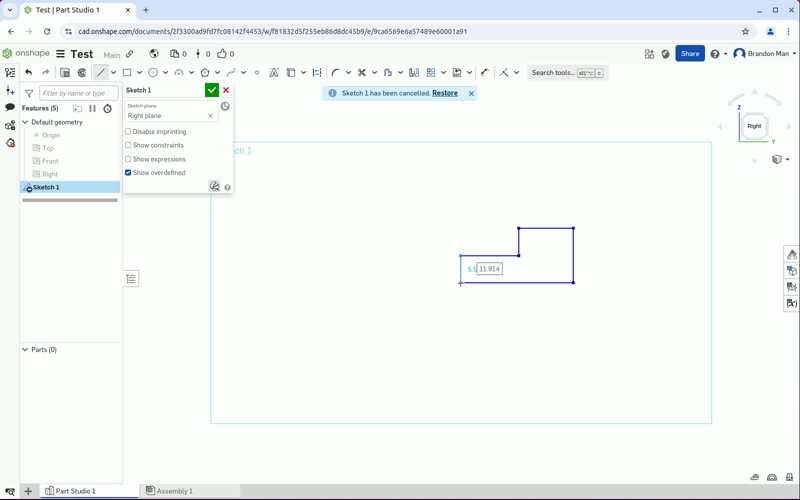
key(esc)
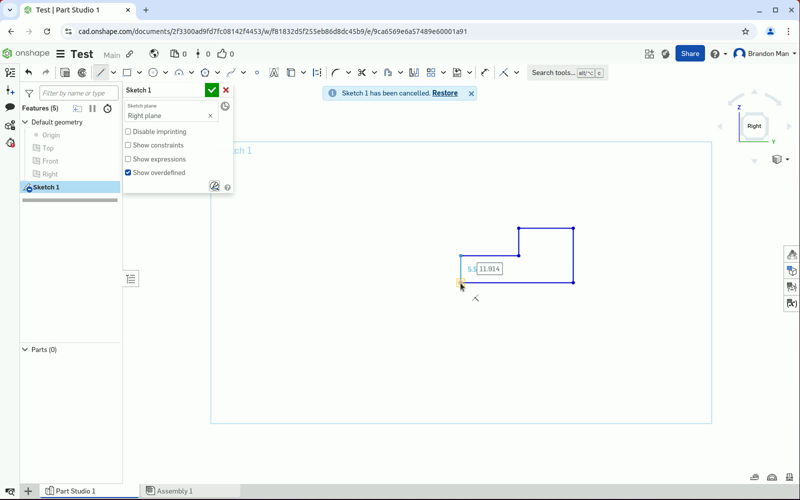
mouse_move(535, 244)
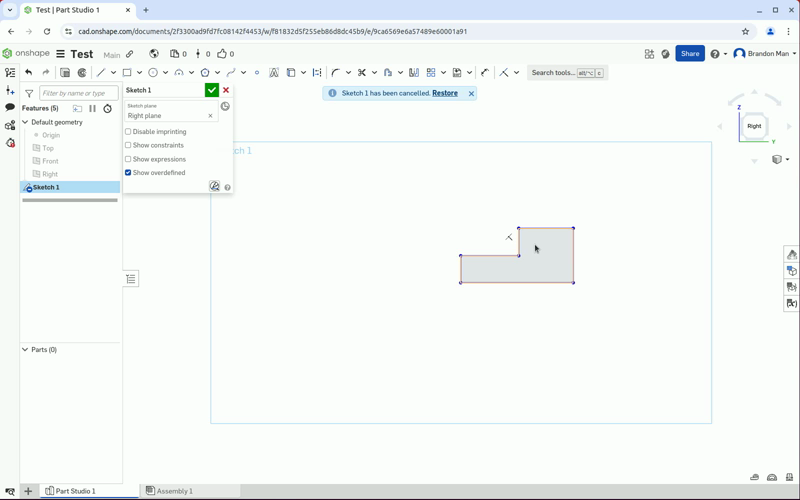
click(535, 244)
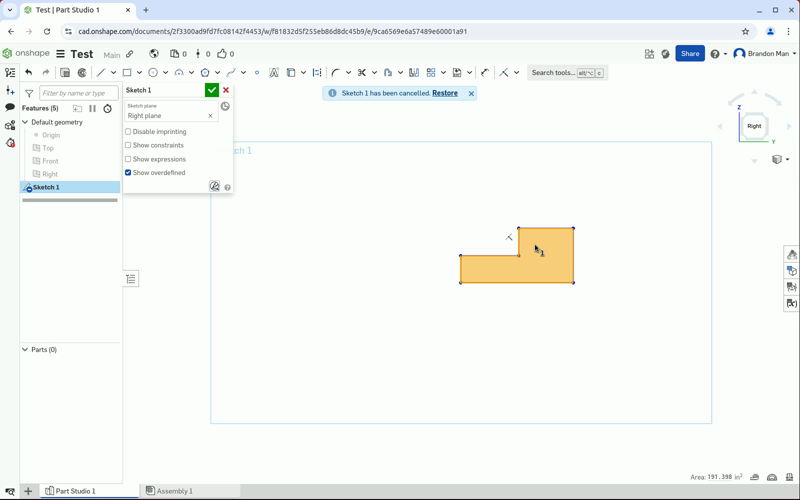
mouse_move(73, 352)
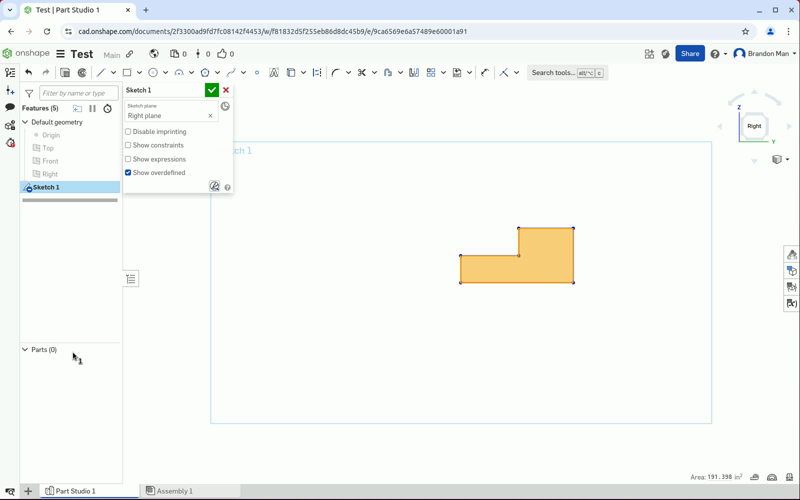
key(shift+y)
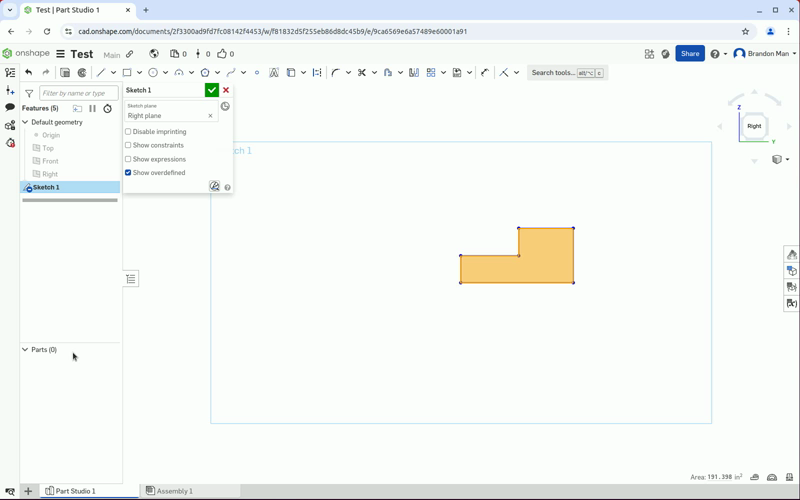
key(shift+e)
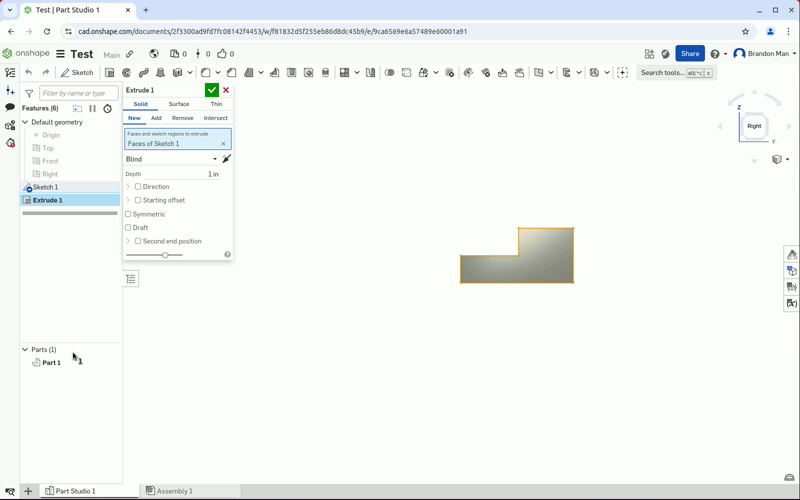
mouse_move(143, 106)
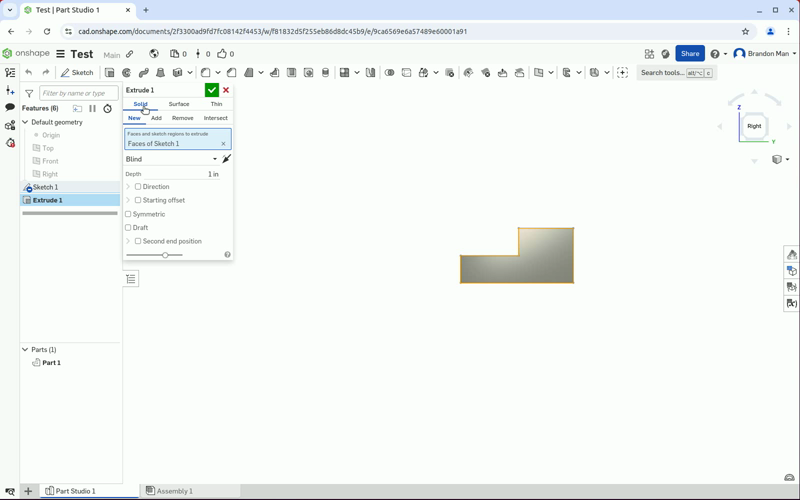
click(143, 106)
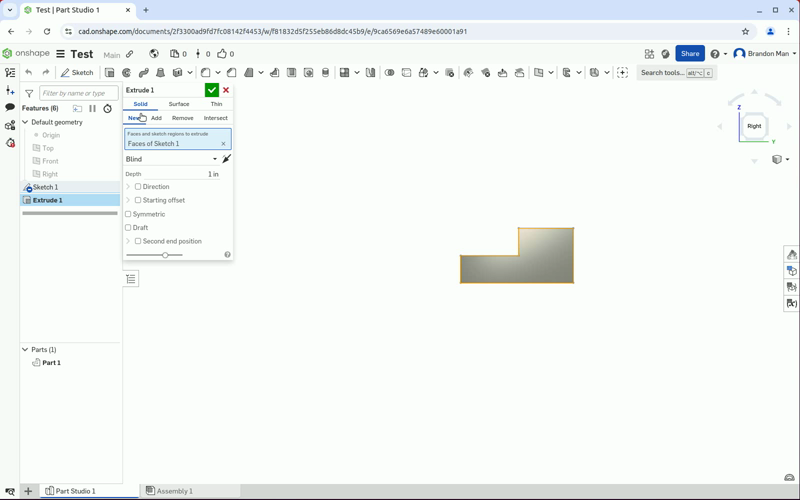
mouse_move(137, 120)
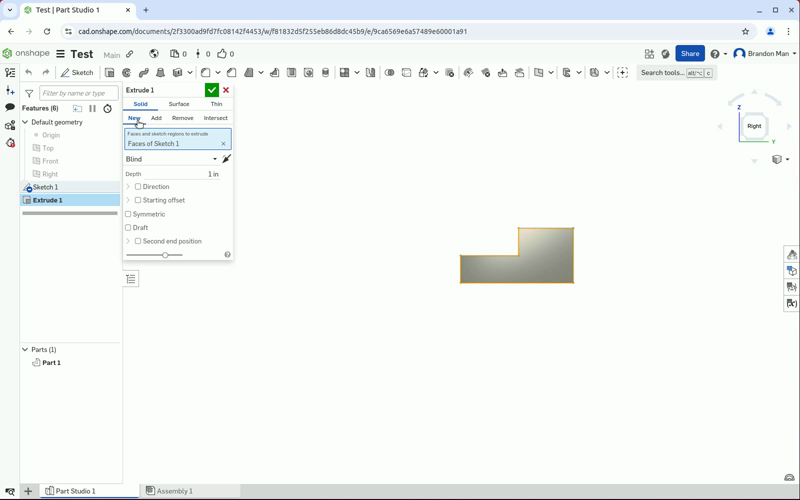
click(137, 120)
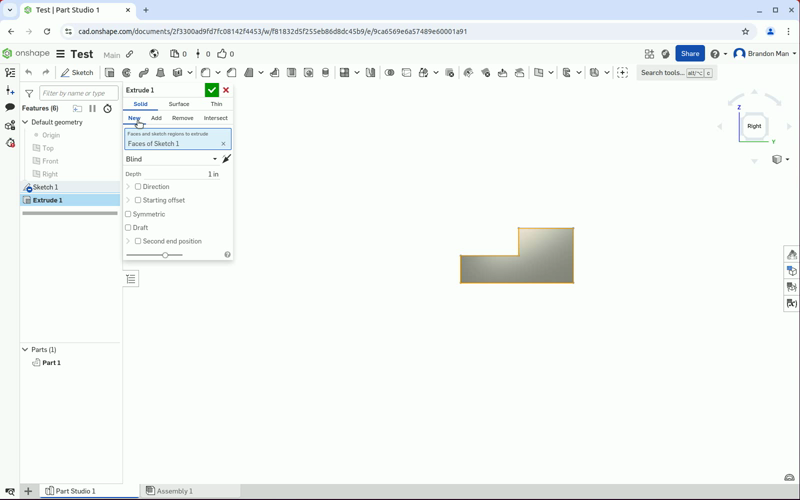
key(tab, 4)
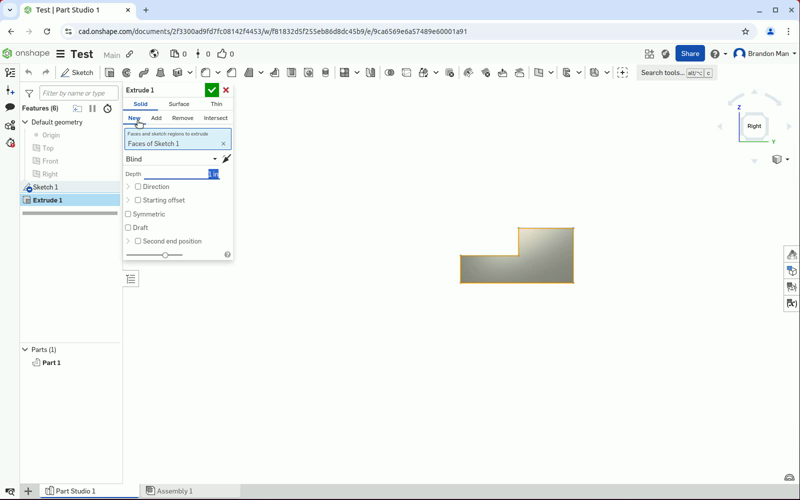
text(12.036)
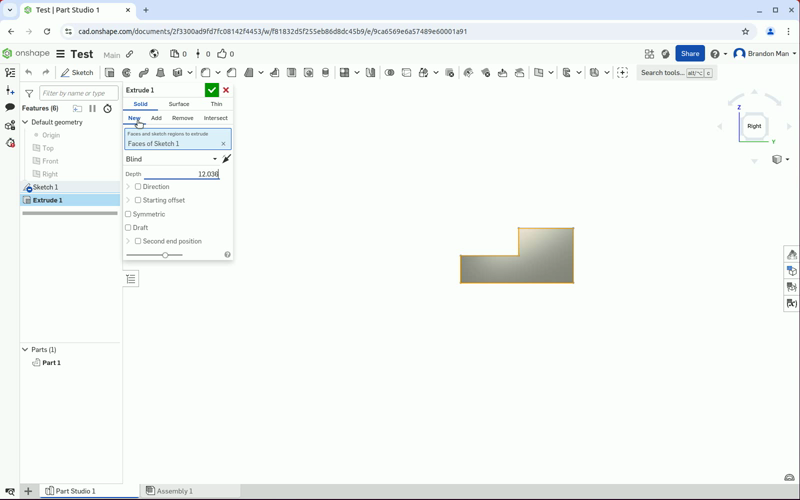
key(enter)
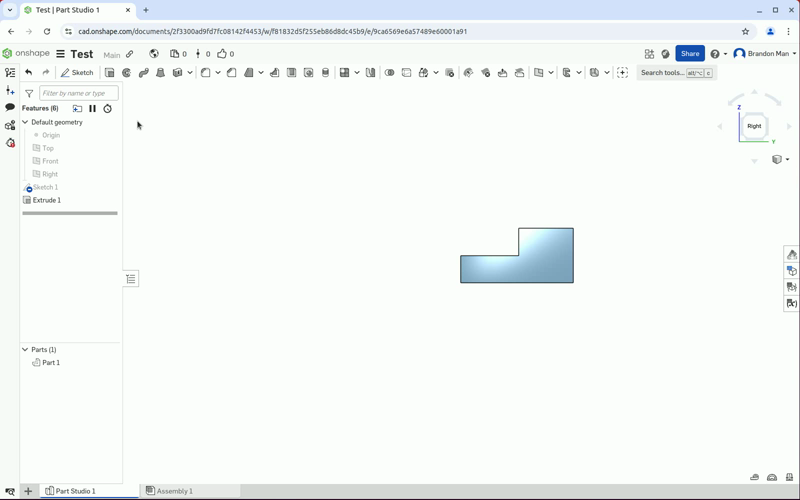
key(shift+h)
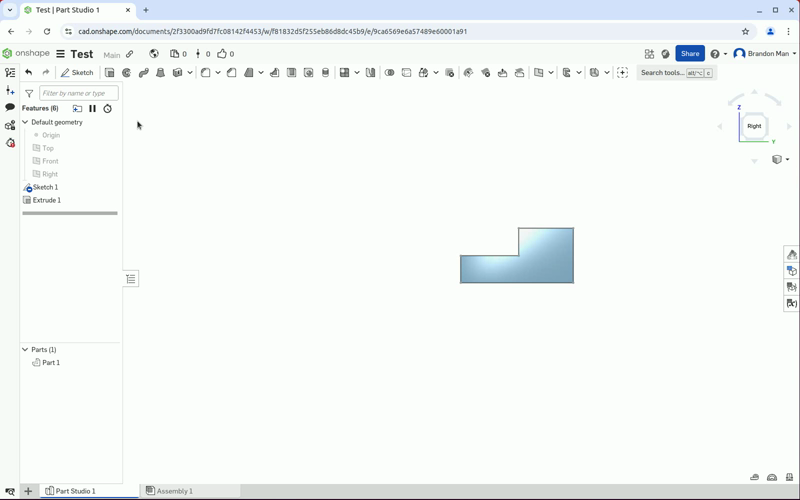
key(shift+h)
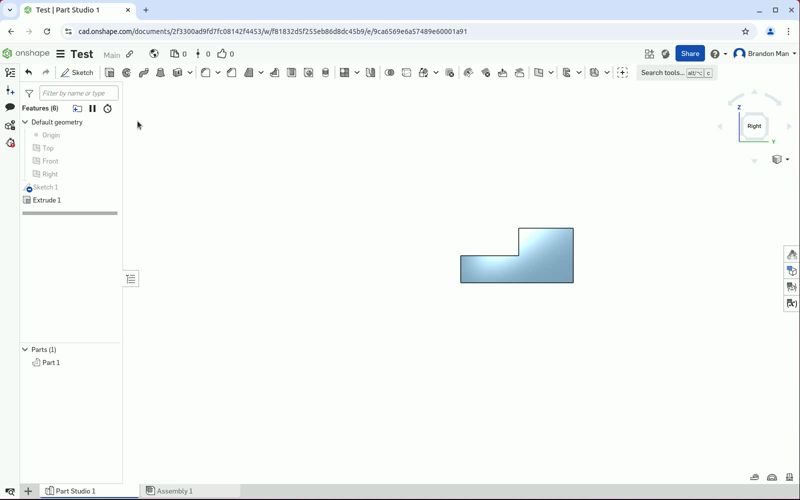
mouse_move(73, 189)
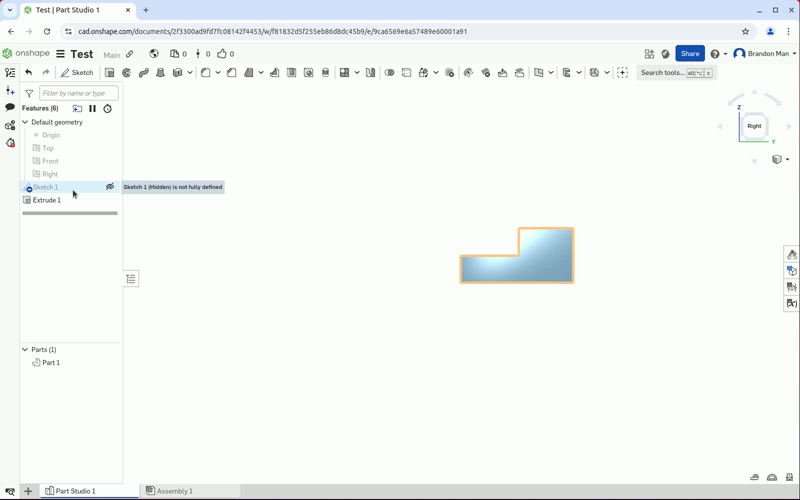
click(73, 189)
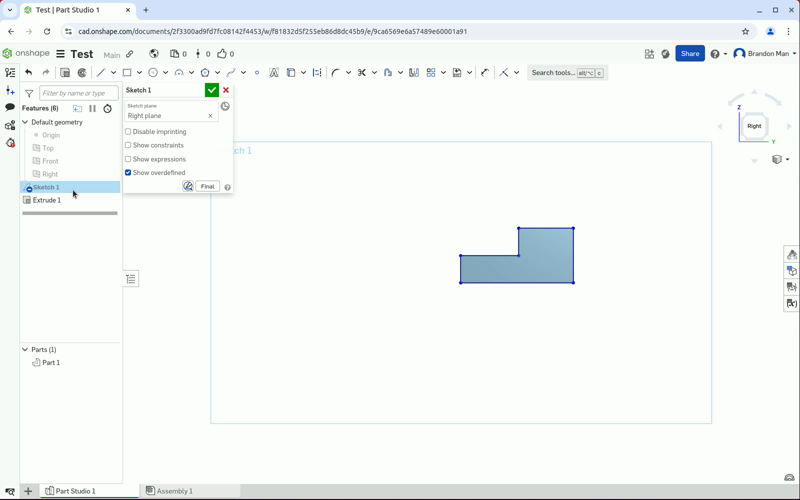
mouse_move(229, 92)
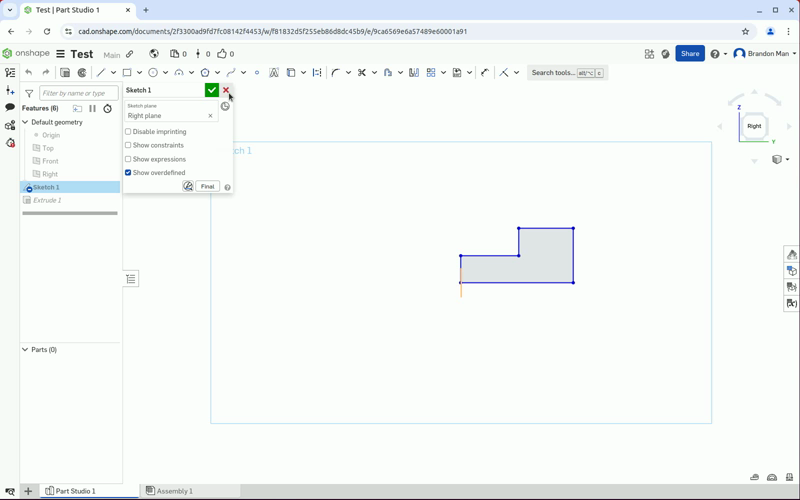
click(229, 92)
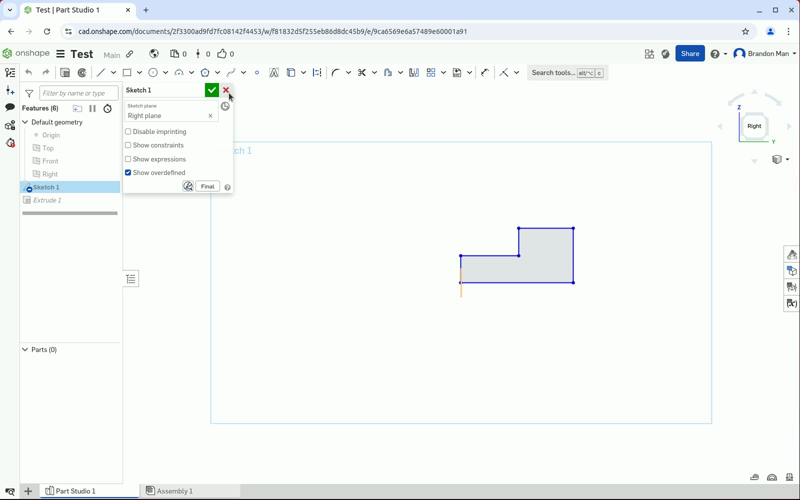
key(shift+s)
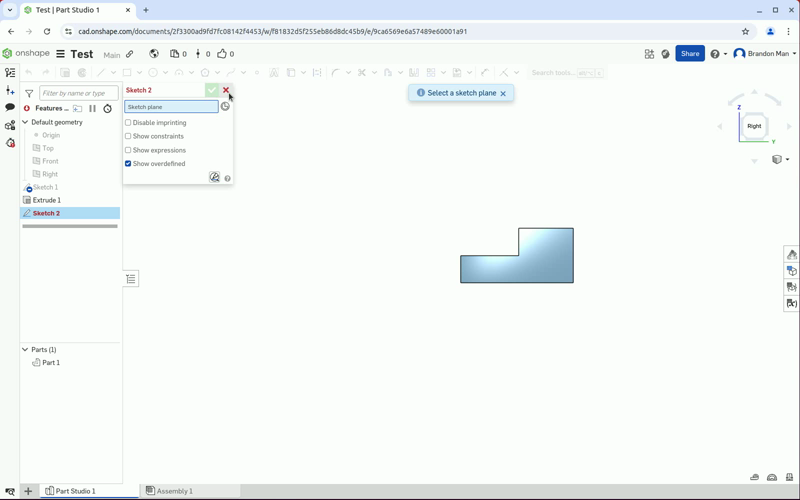
mouse_move(73, 176)
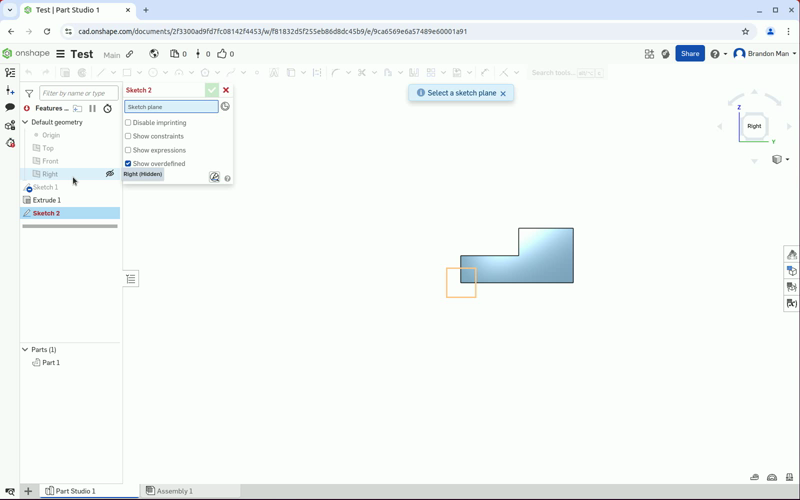
click(73, 176)
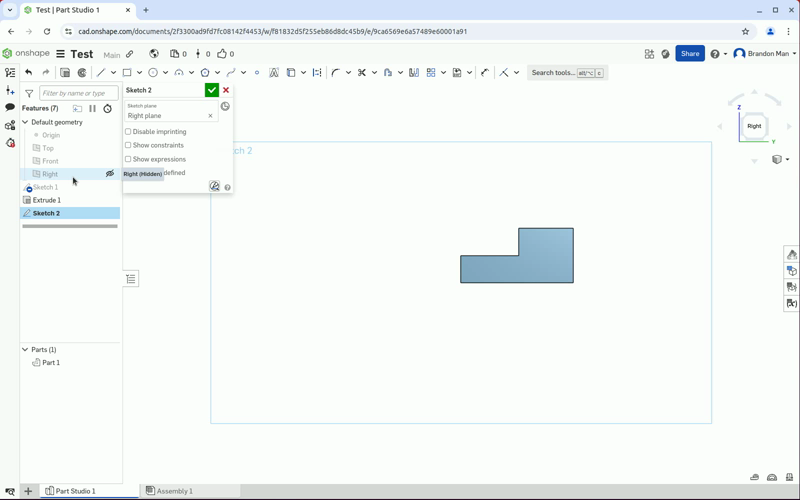
mouse_move(73, 352)
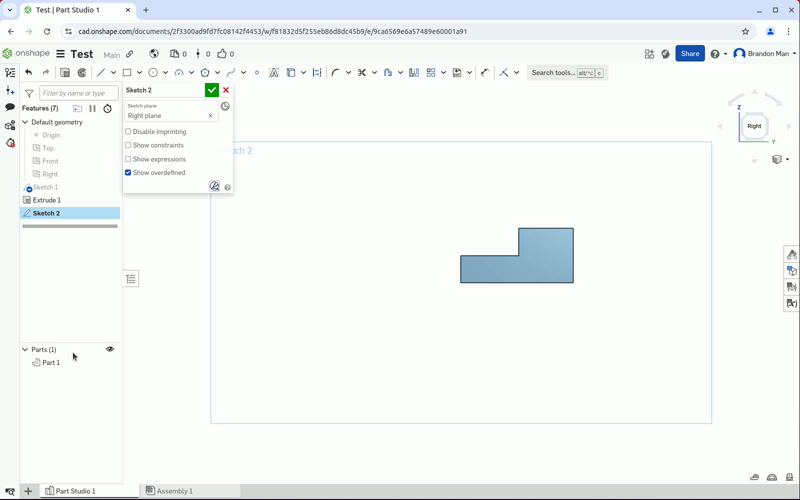
key(y)
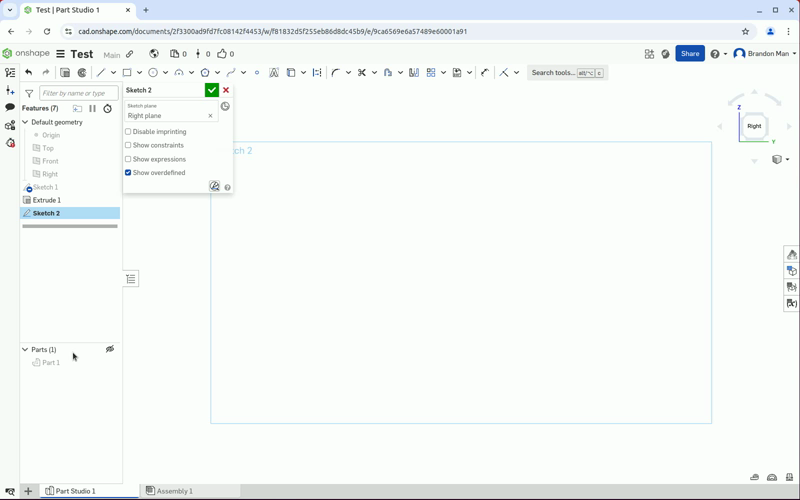
key(l)
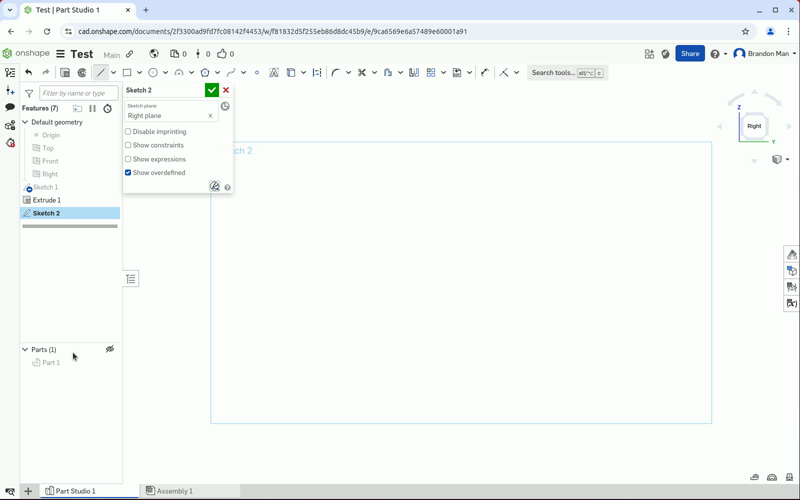
key_down(shift)
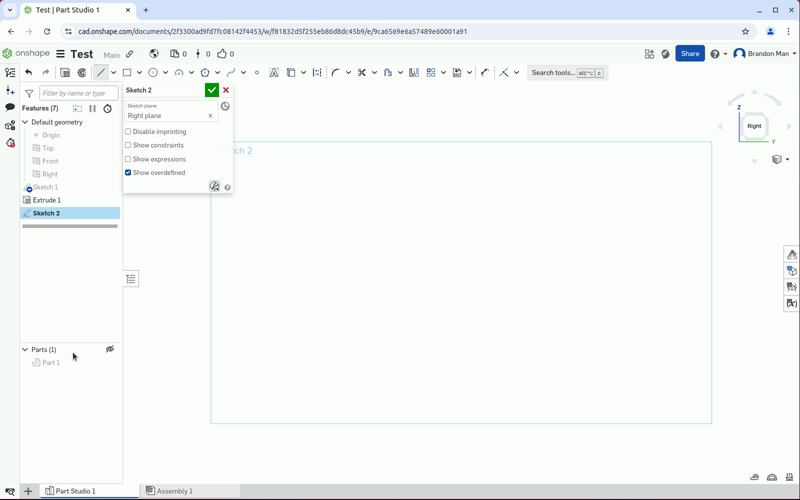
mouse_move(546, 282)
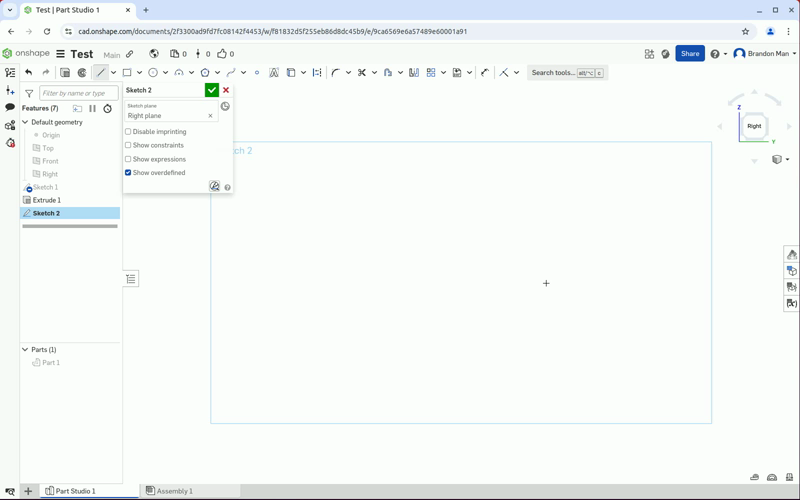
click(546, 282)
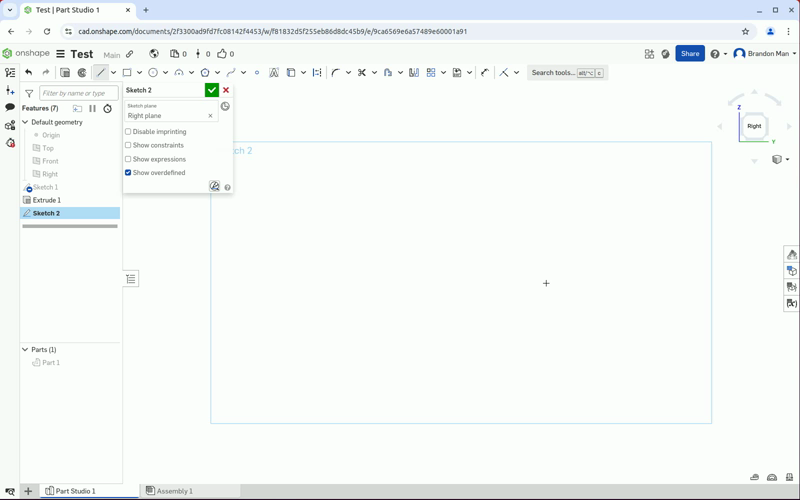
key_up(shift)
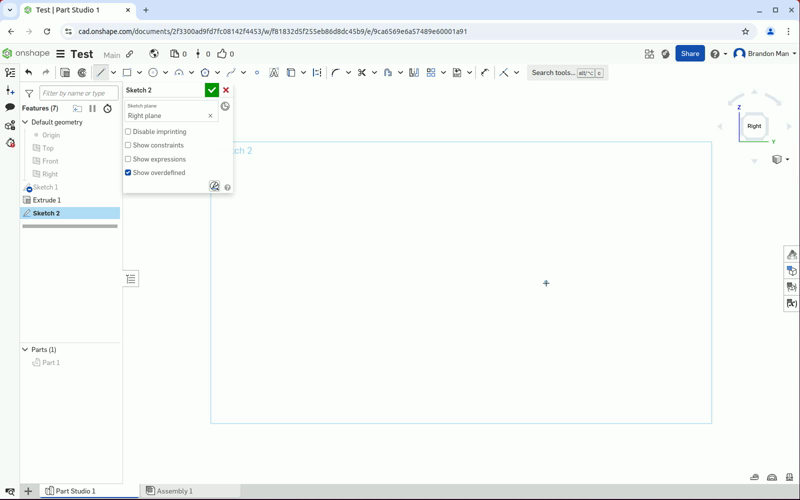
key_down(shift)
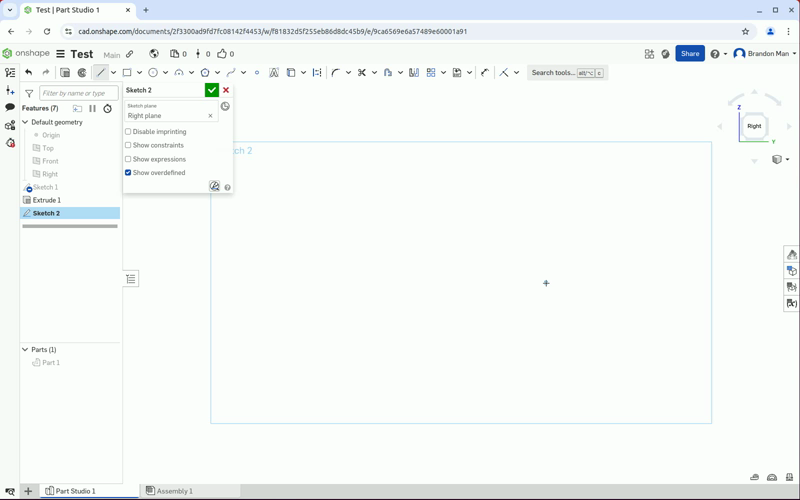
mouse_move(576, 282)
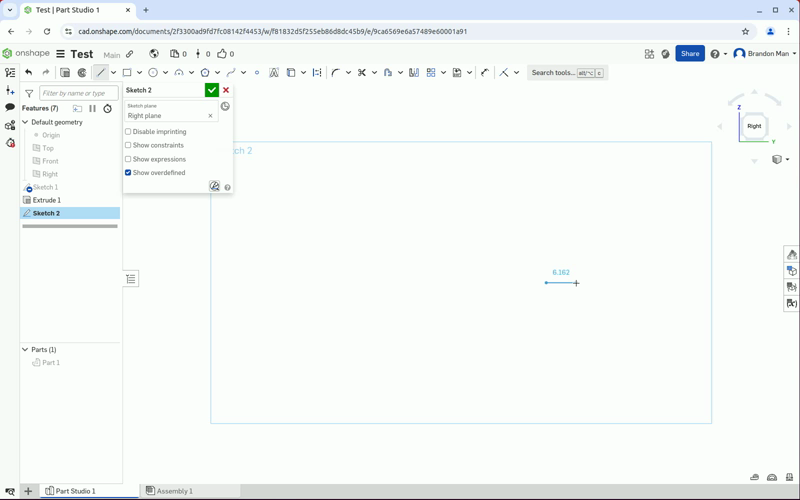
mouse_move(574, 282)
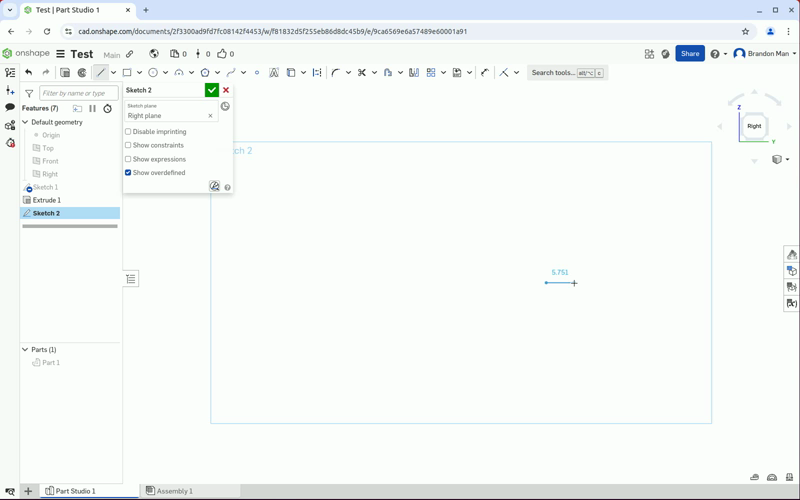
click(574, 282)
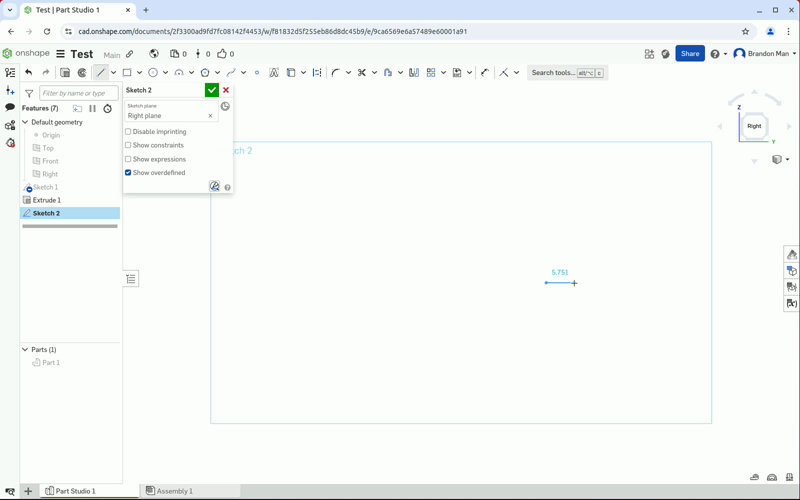
key_up(shift)
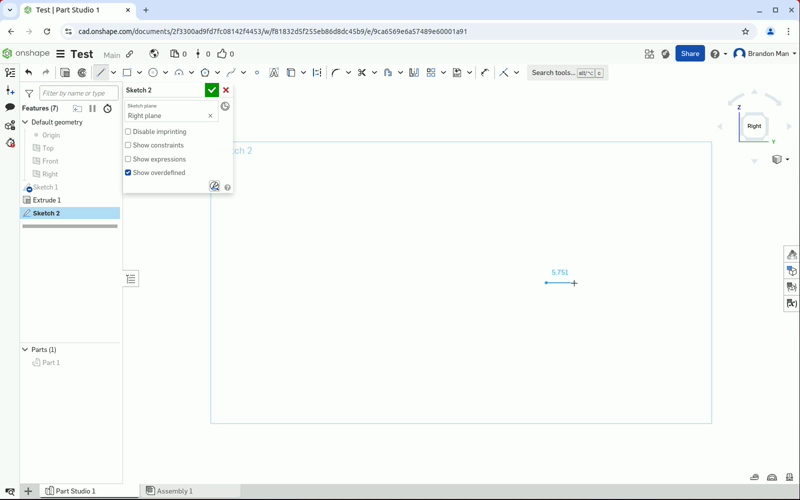
key_down(shift)
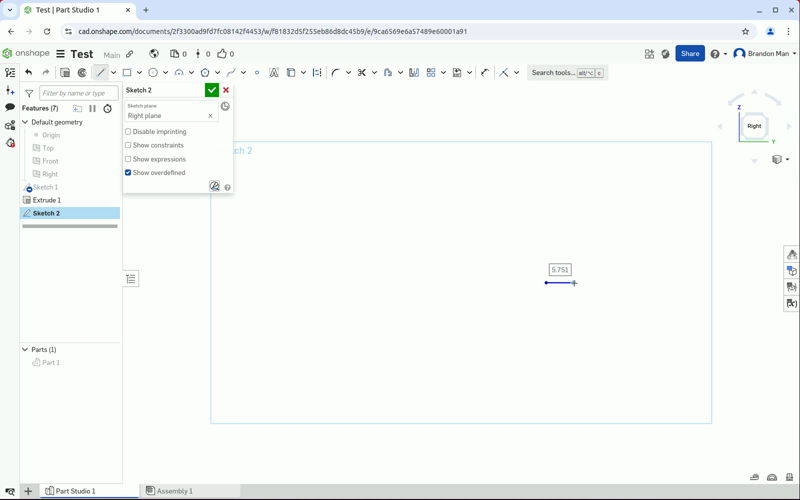
mouse_move(589, 282)
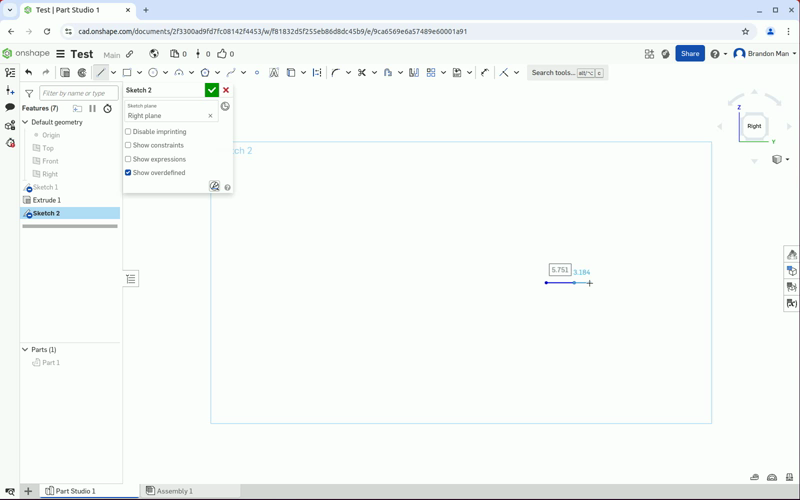
mouse_move(574, 255)
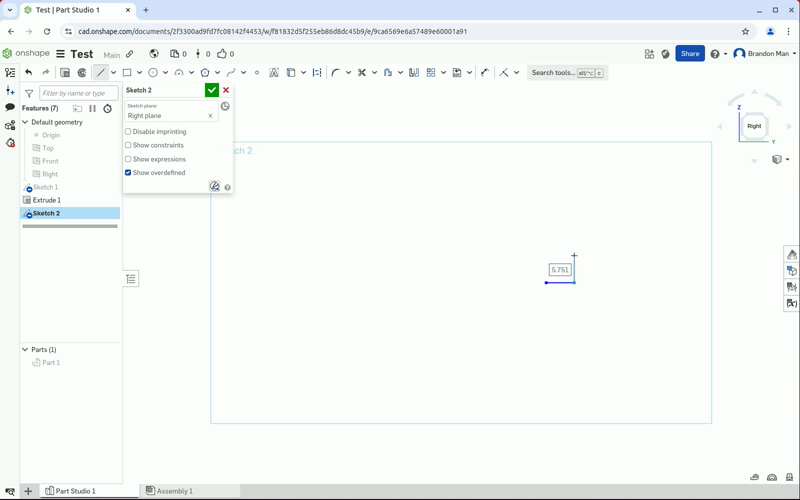
click(574, 255)
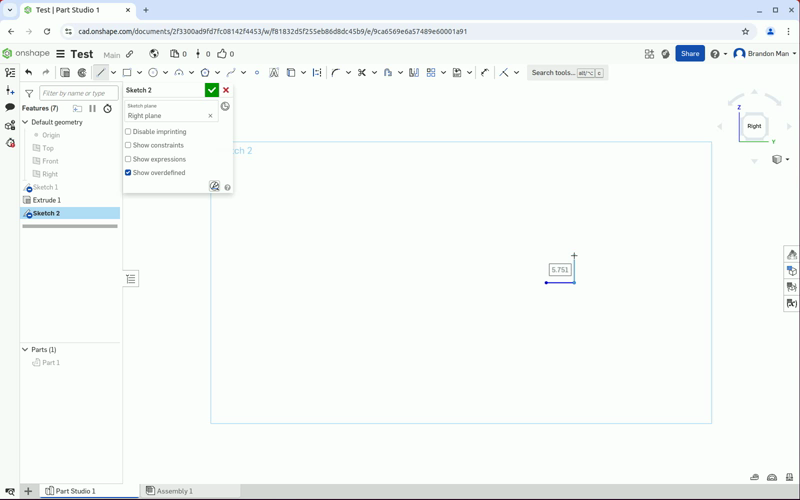
key_up(shift)
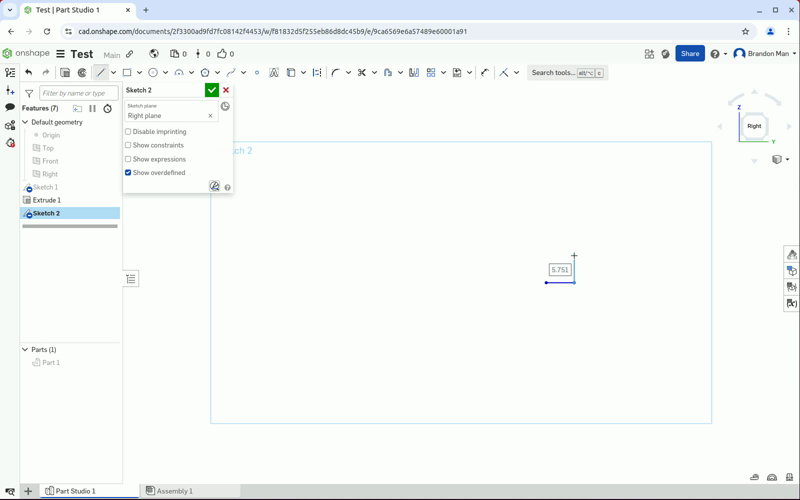
mouse_move(589, 255)
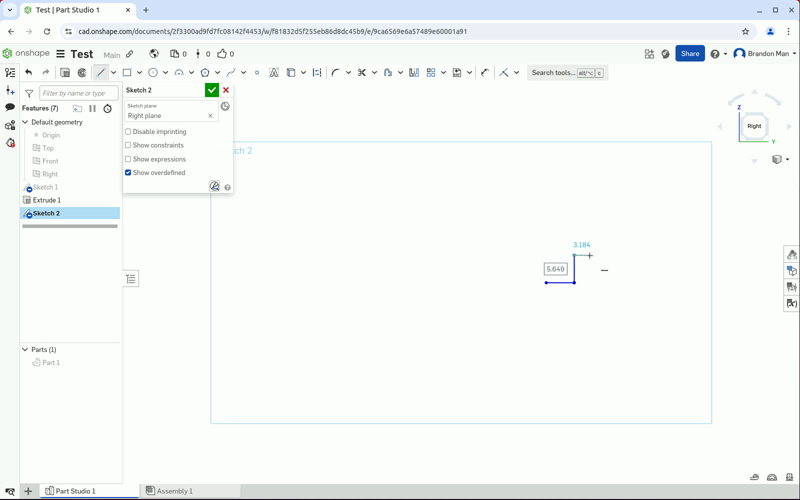
key_down(shift)
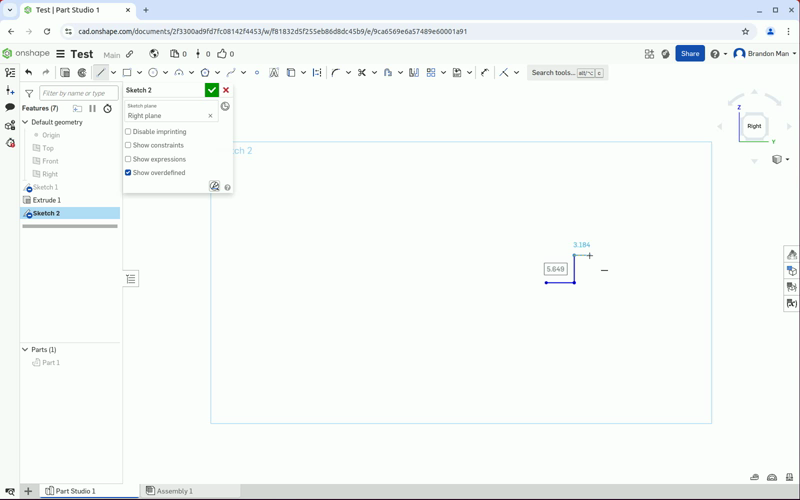
mouse_move(546, 282)
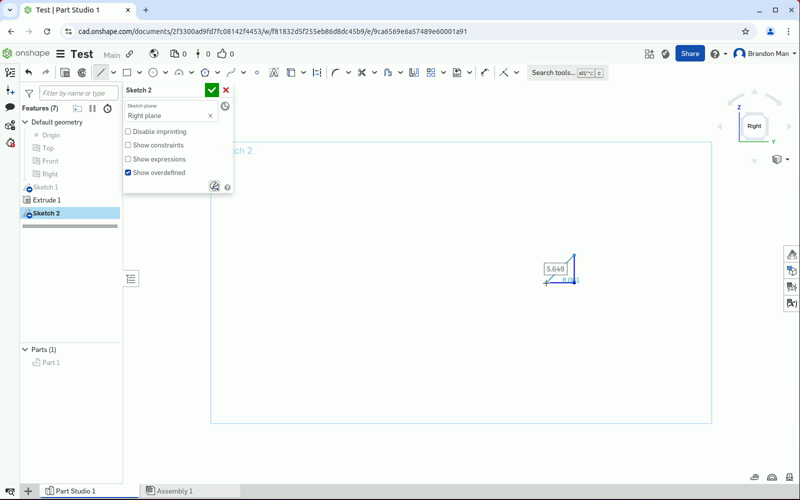
key_up(shift)
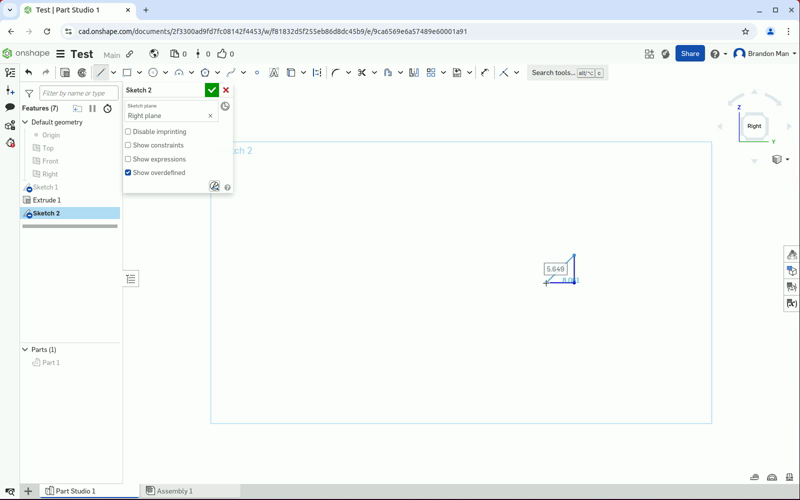
click(546, 282)
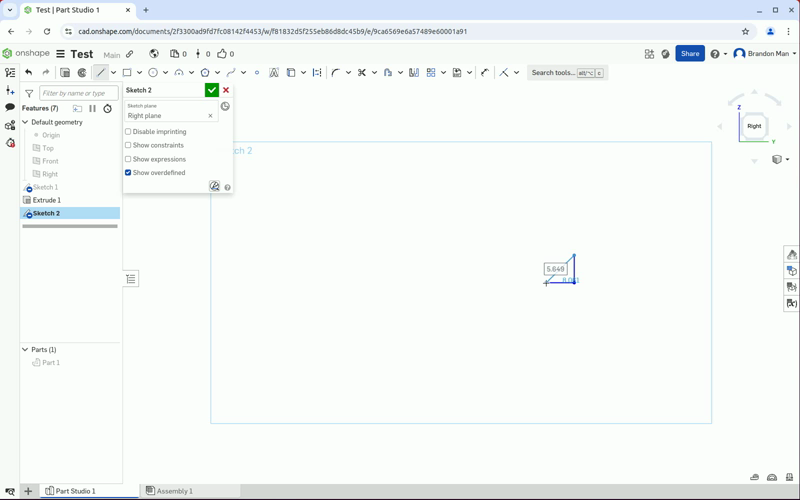
key(esc)
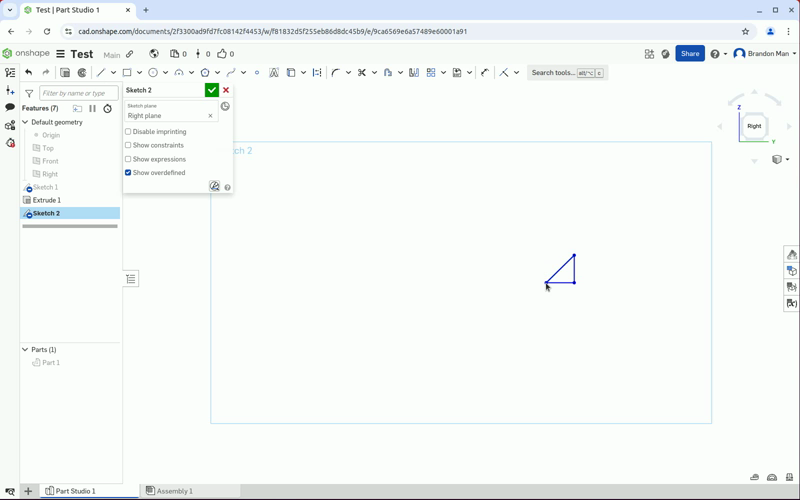
mouse_move(558, 276)
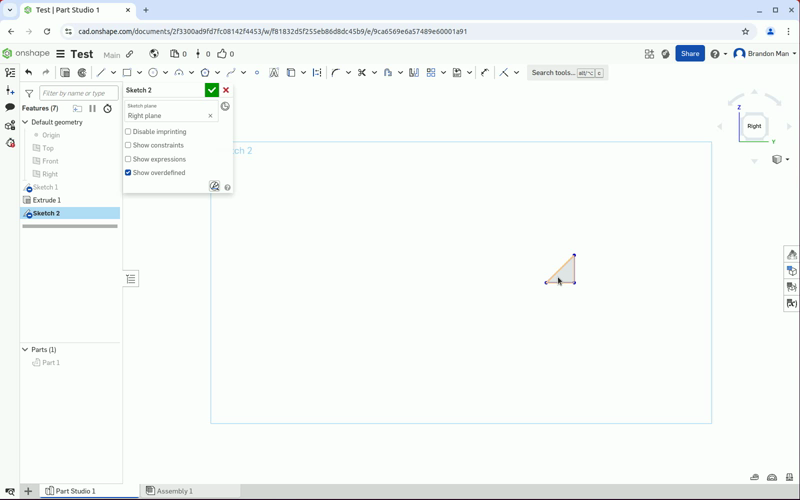
scroll(6)
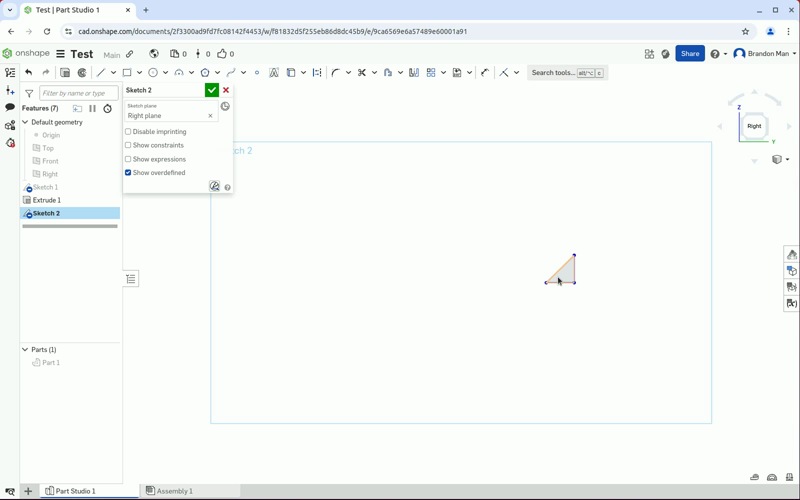
scroll(6)
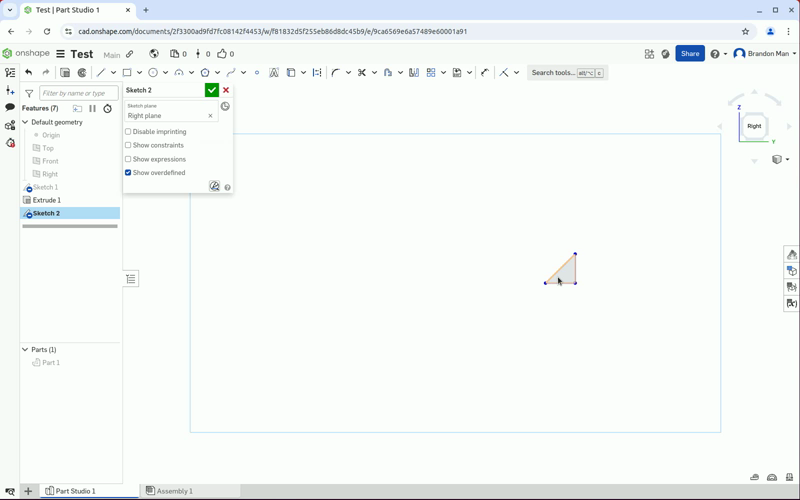
scroll(6)
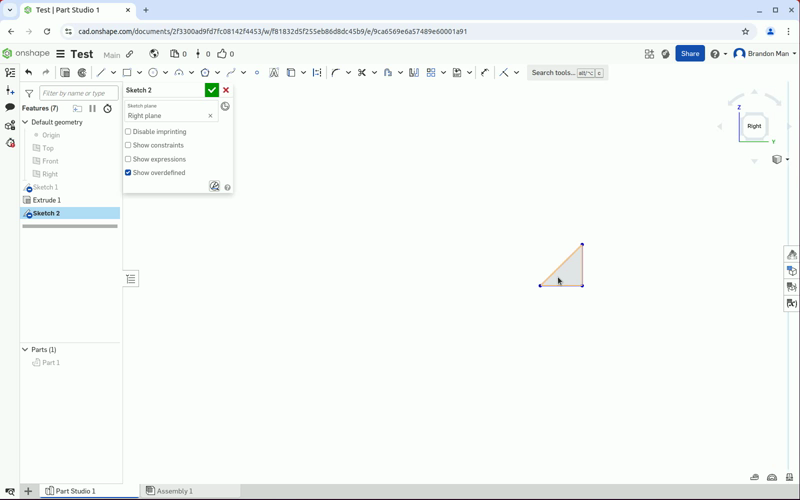
scroll(6)
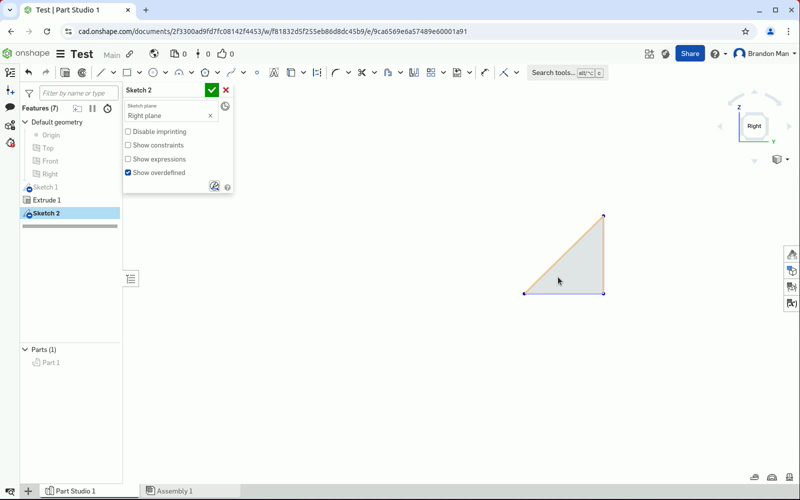
scroll(6)
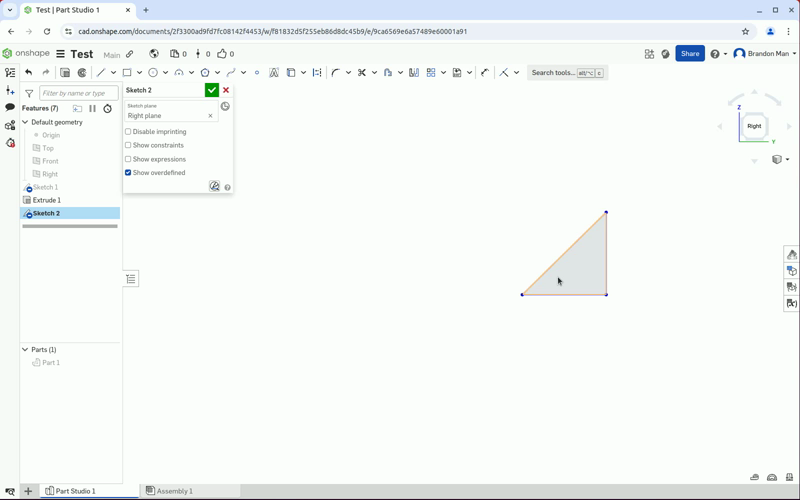
scroll(6)
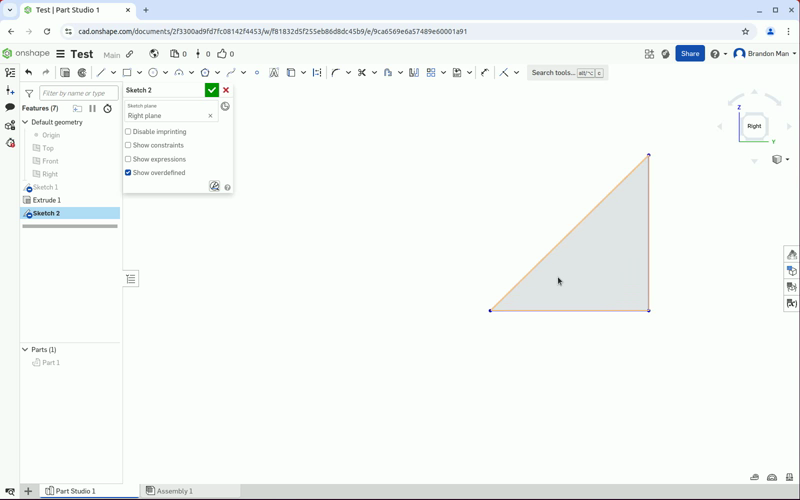
scroll(6)
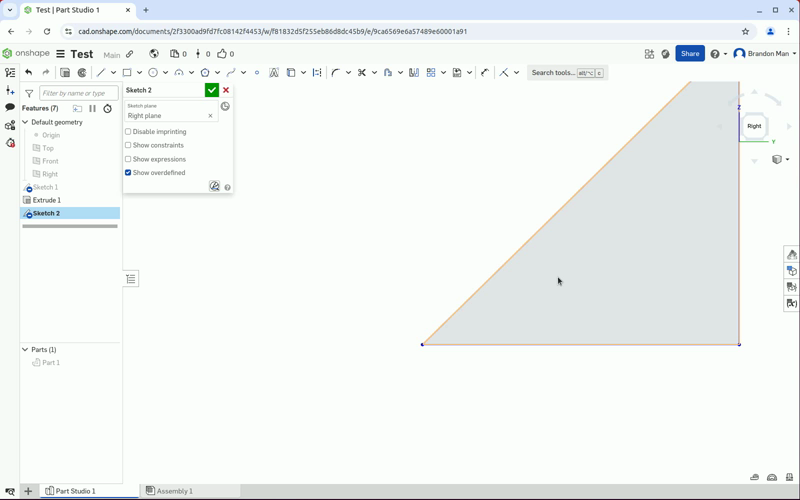
click(558, 276)
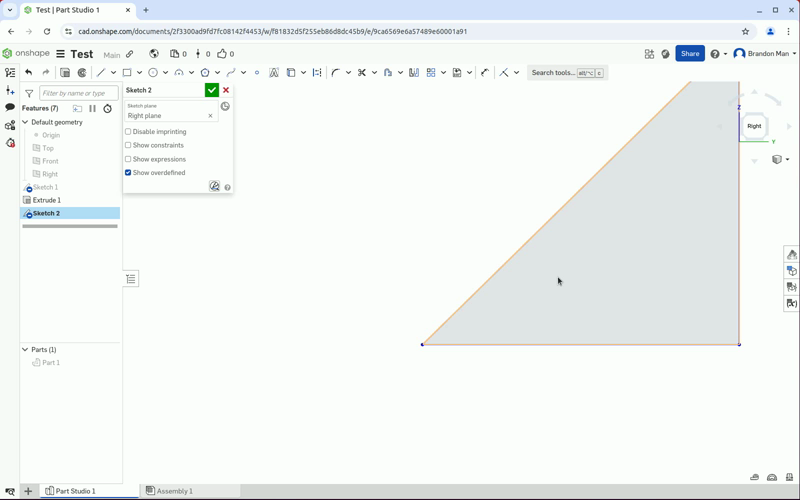
scroll(-6)
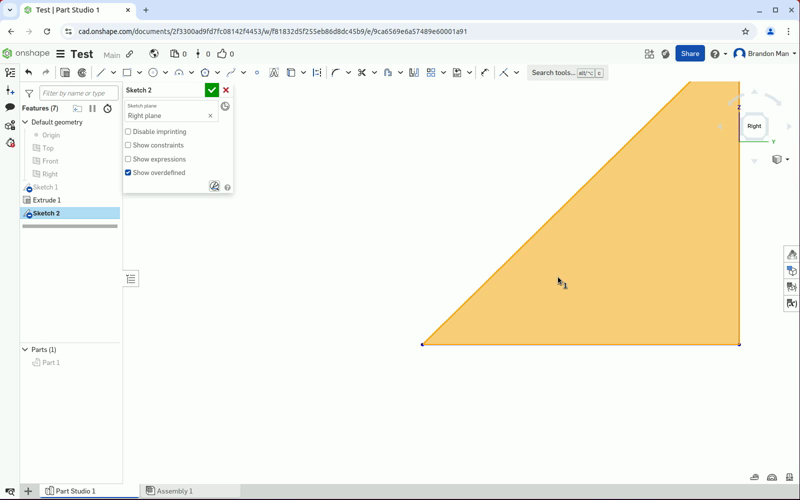
scroll(-6)
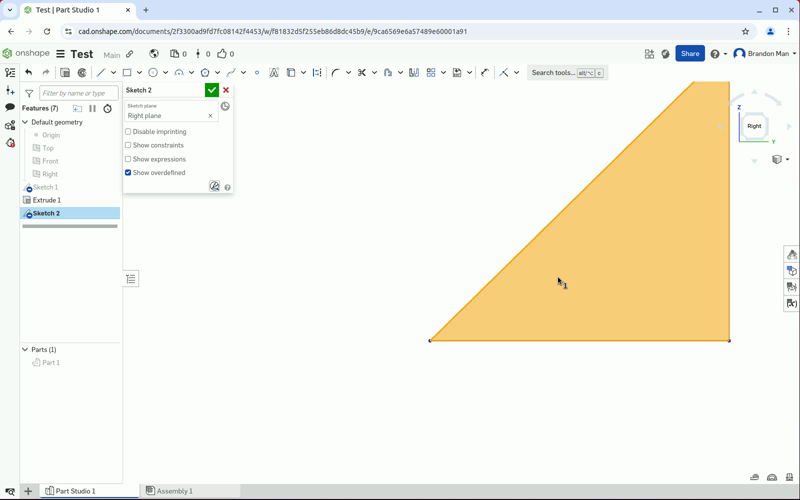
scroll(-6)
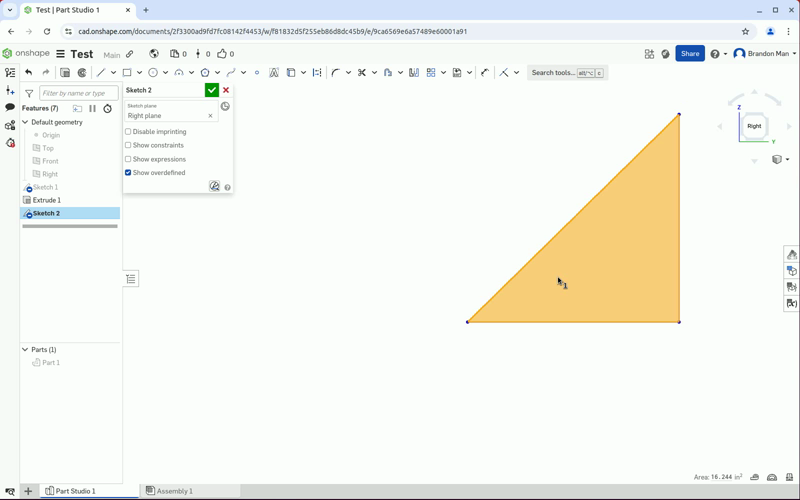
scroll(-6)
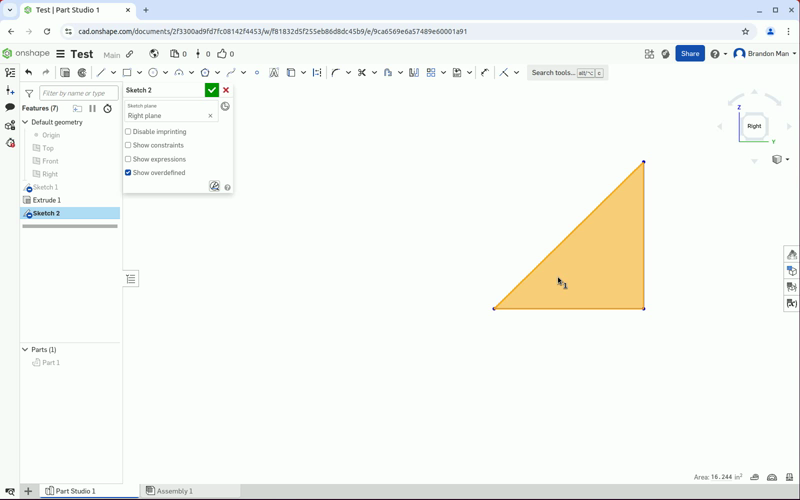
scroll(-6)
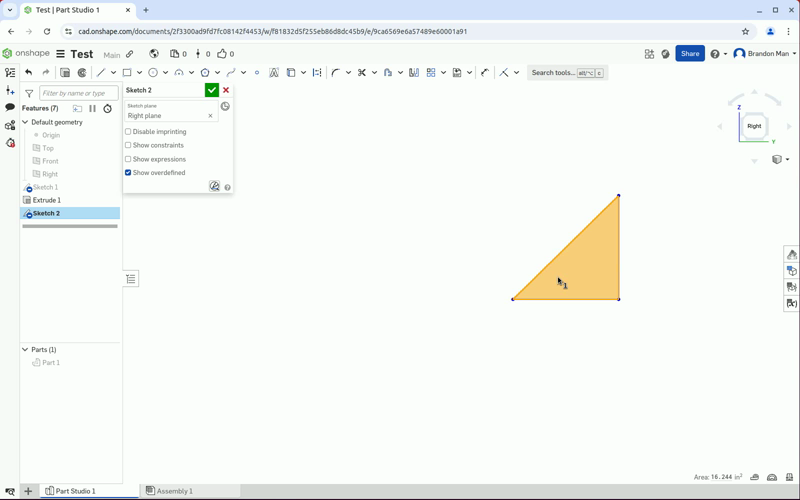
scroll(-6)
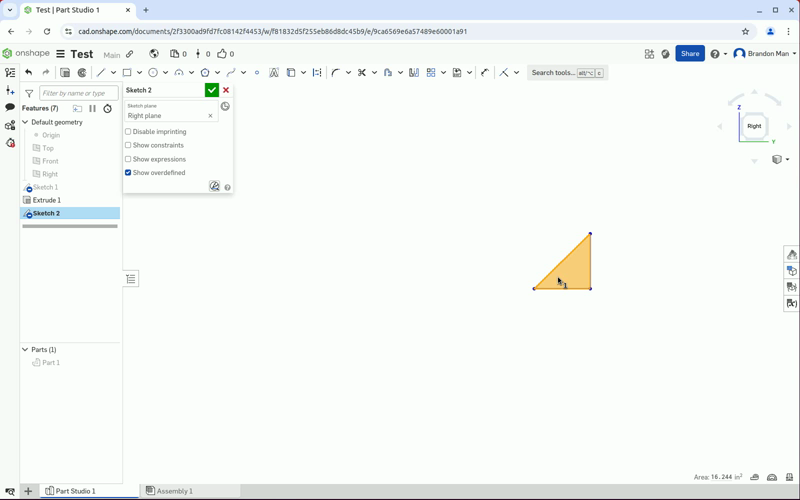
scroll(-6)
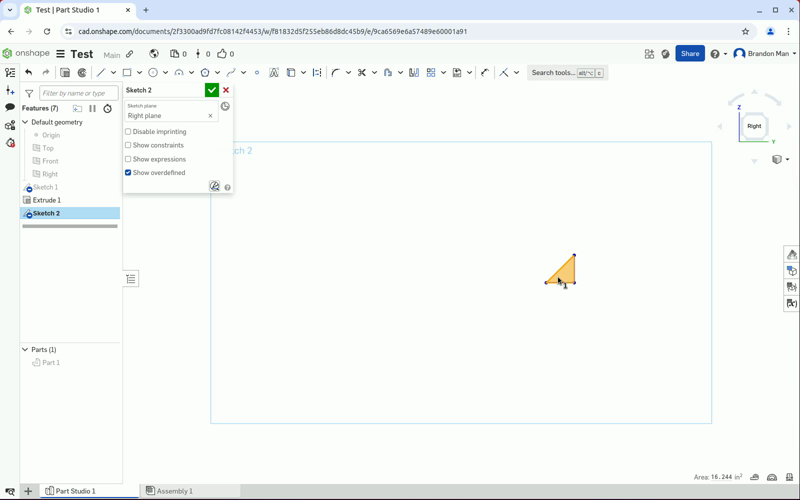
mouse_move(73, 352)
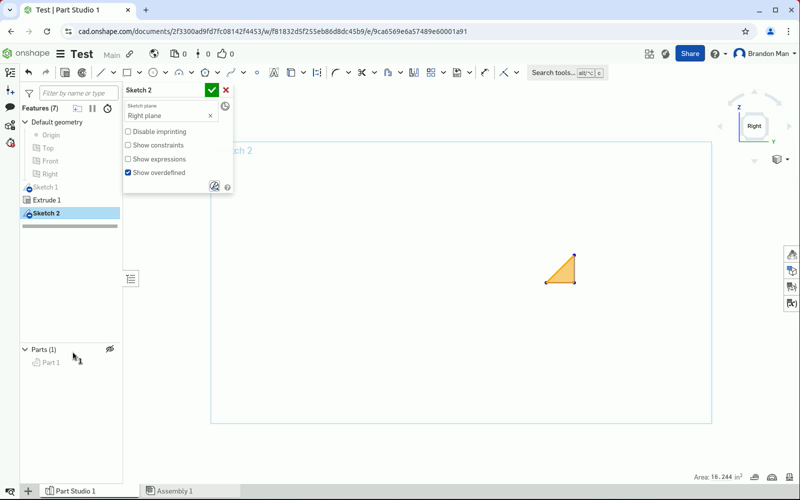
key(shift+y)
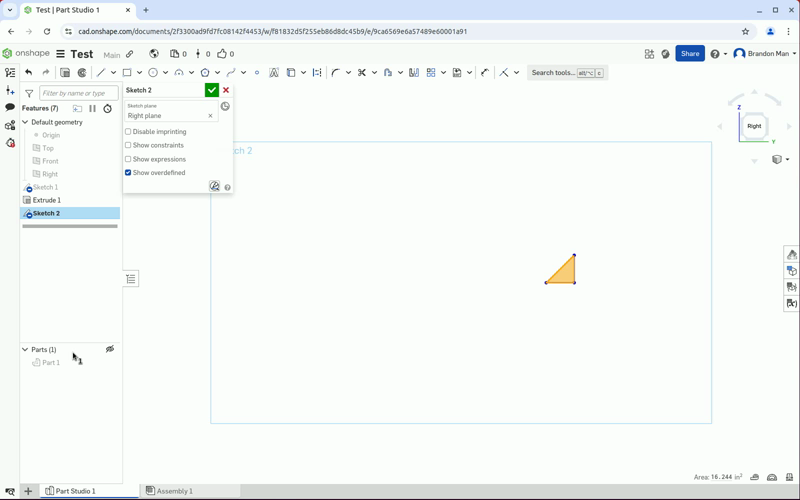
key(shift+e)
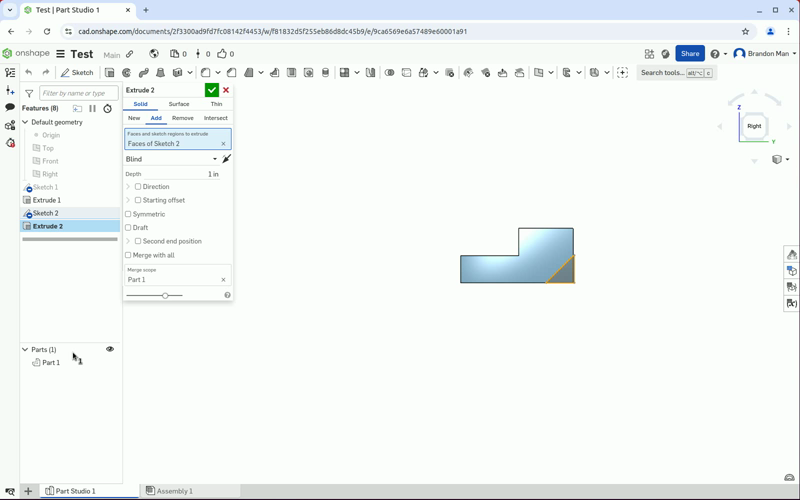
mouse_move(143, 106)
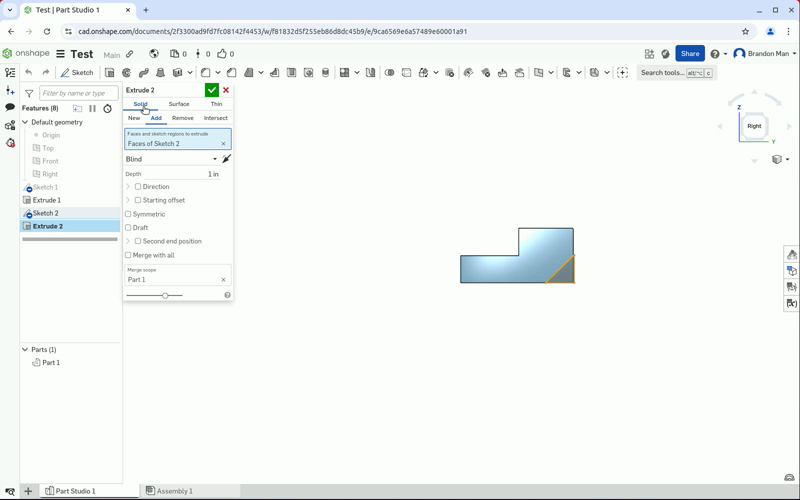
click(143, 106)
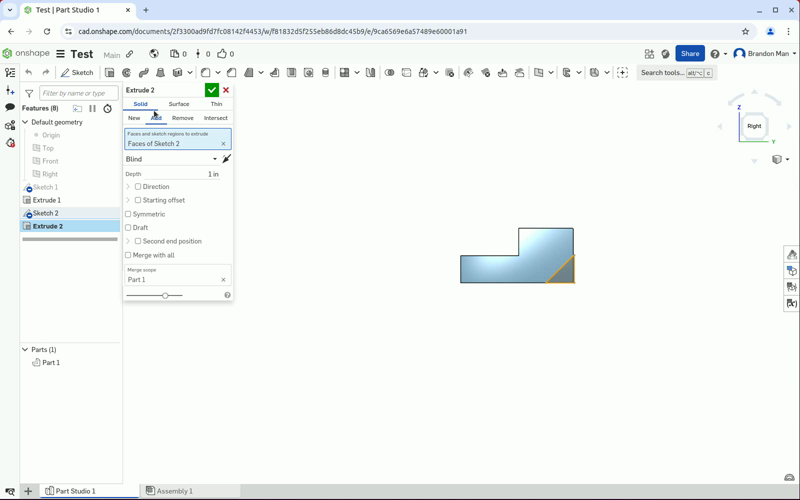
mouse_move(186, 120)
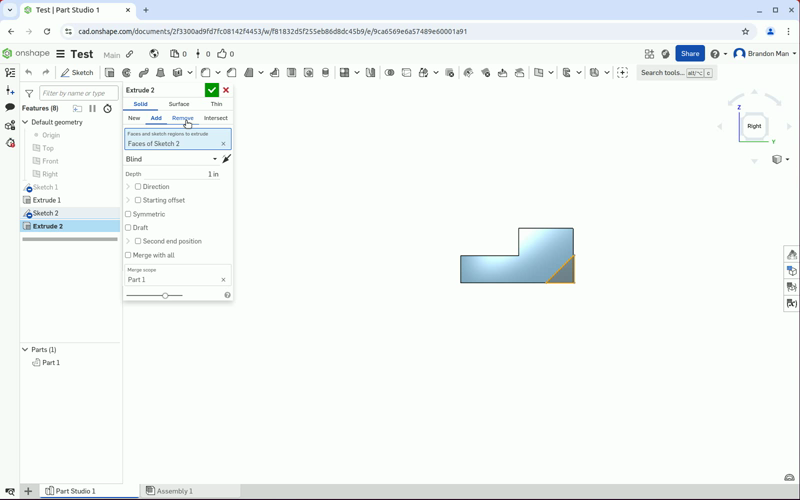
click(186, 120)
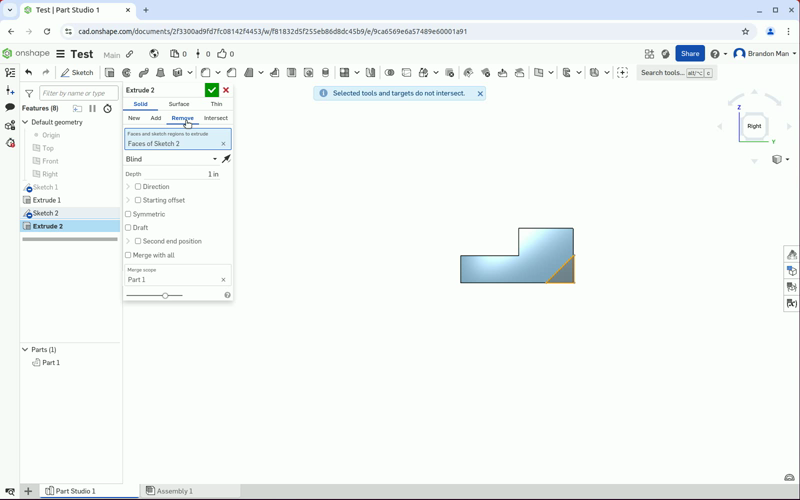
key(tab, 4)
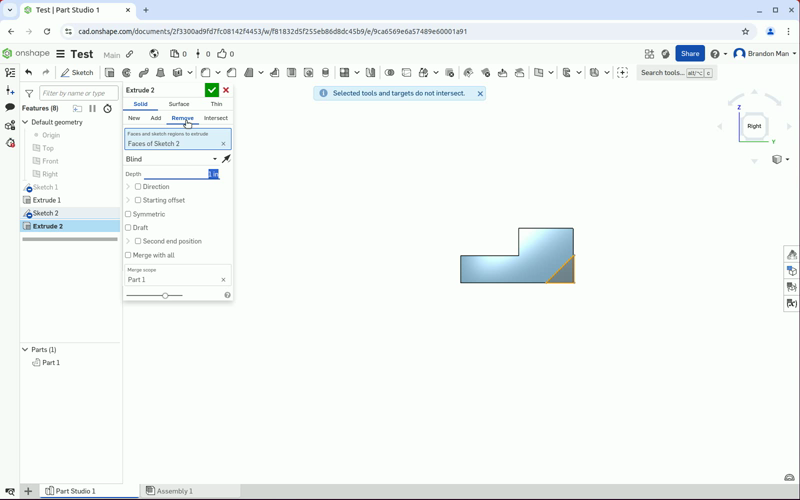
text(-12.036)
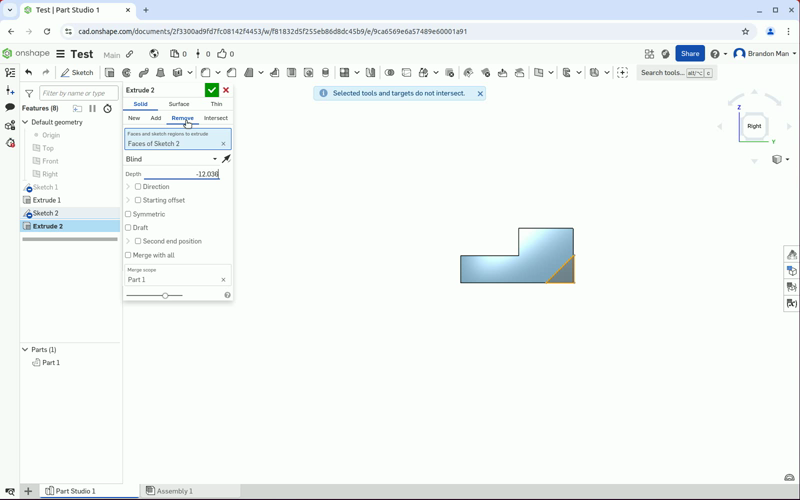
key(tab, 6)
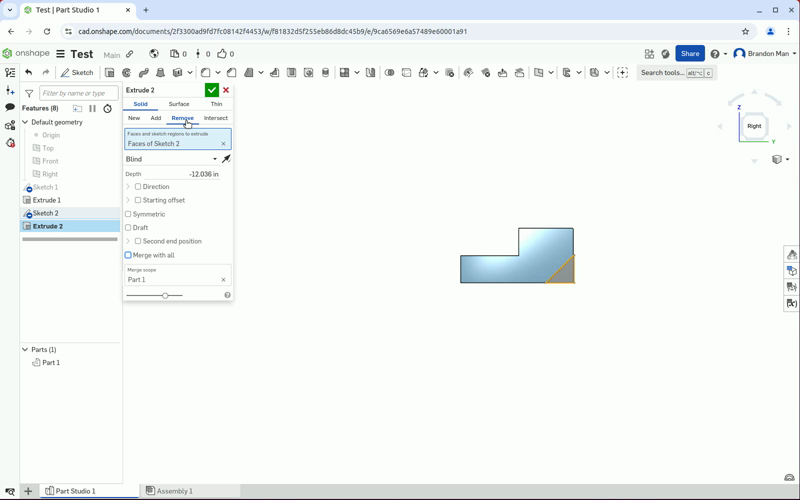
key(space)
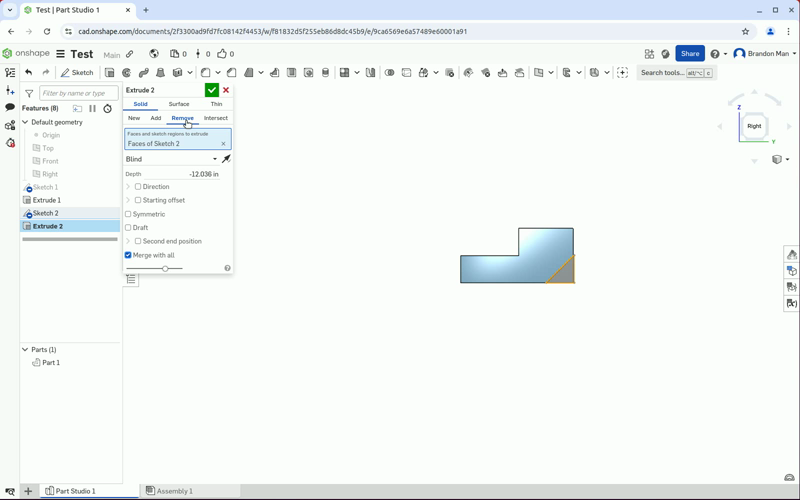
key(enter)
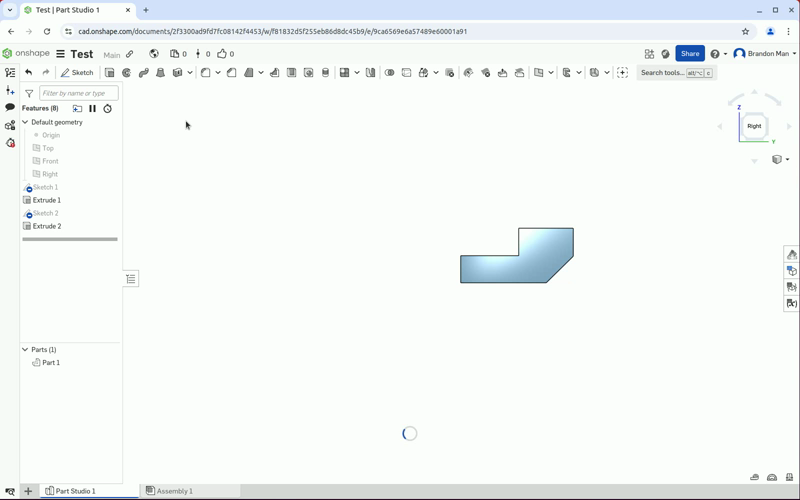
key(shift+h)
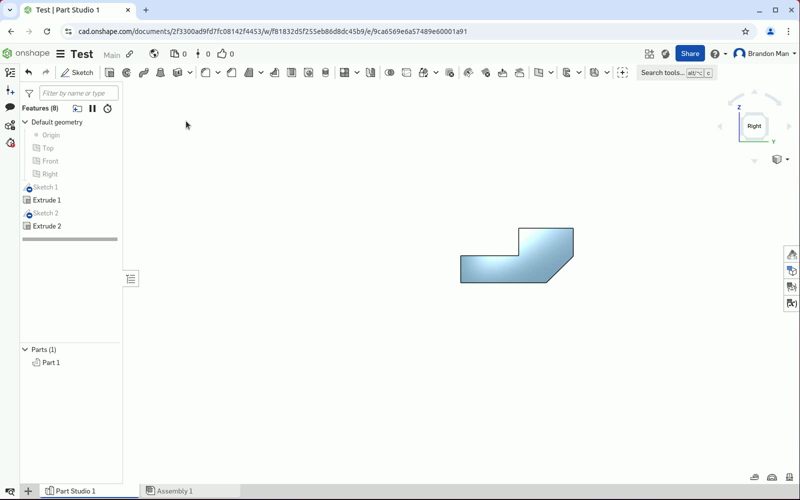
key(shift+h)
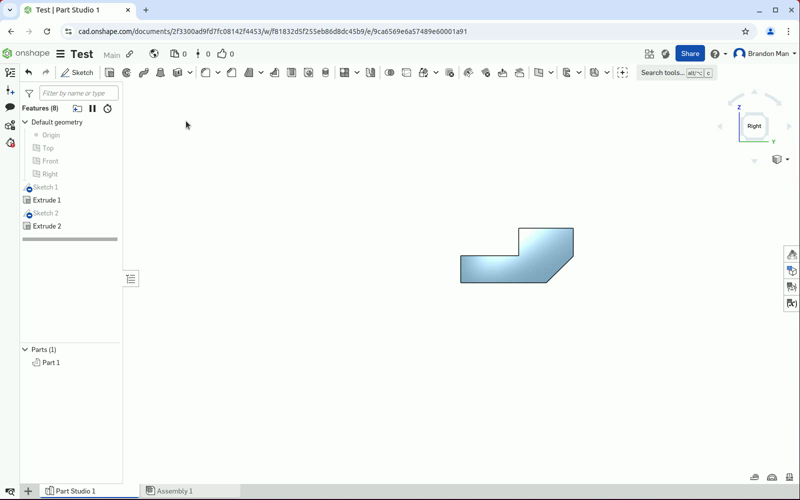
mouse_move(73, 189)
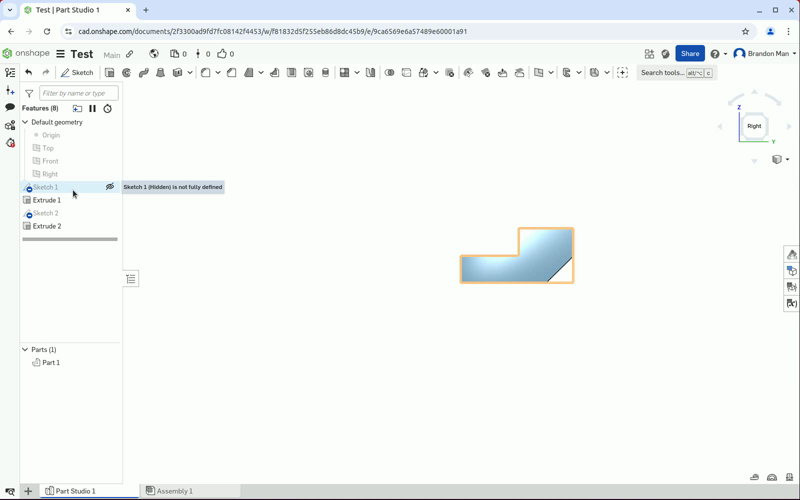
click(73, 189)
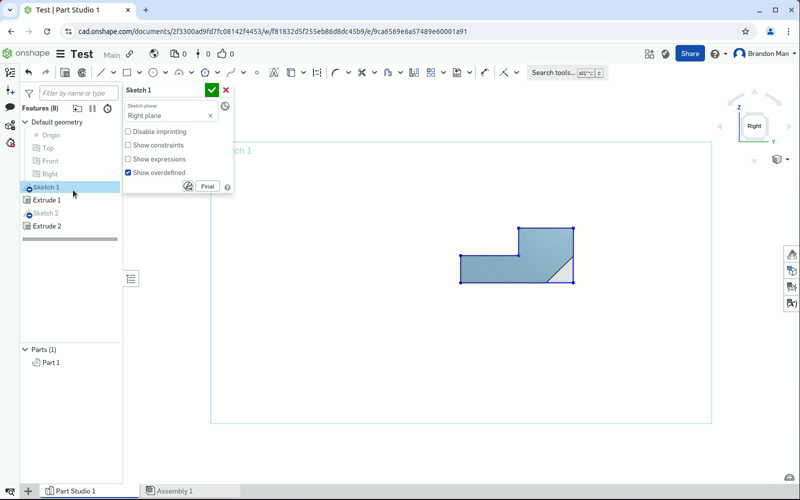
mouse_move(229, 92)
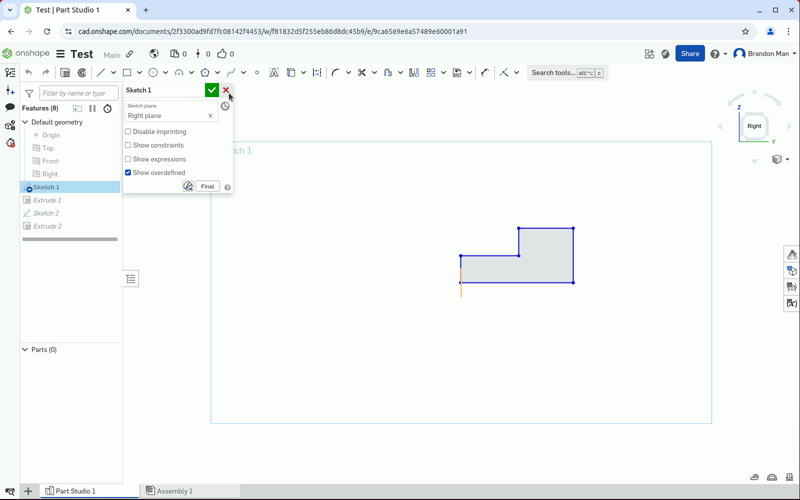
click(229, 92)
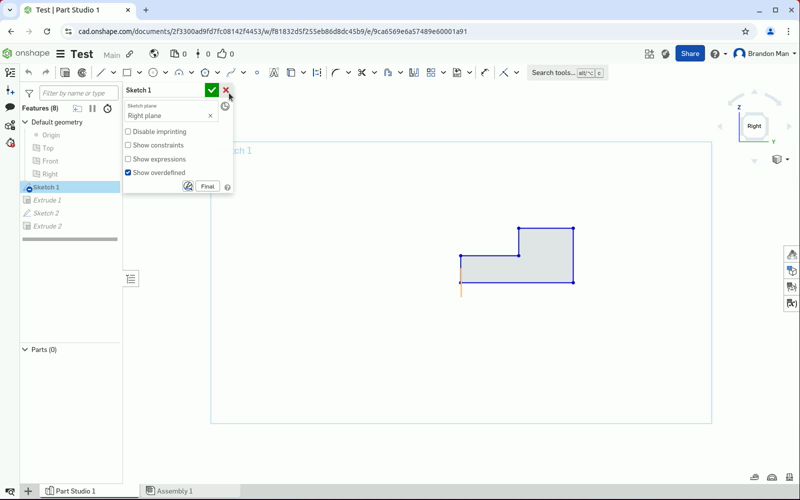
key(shift+s)
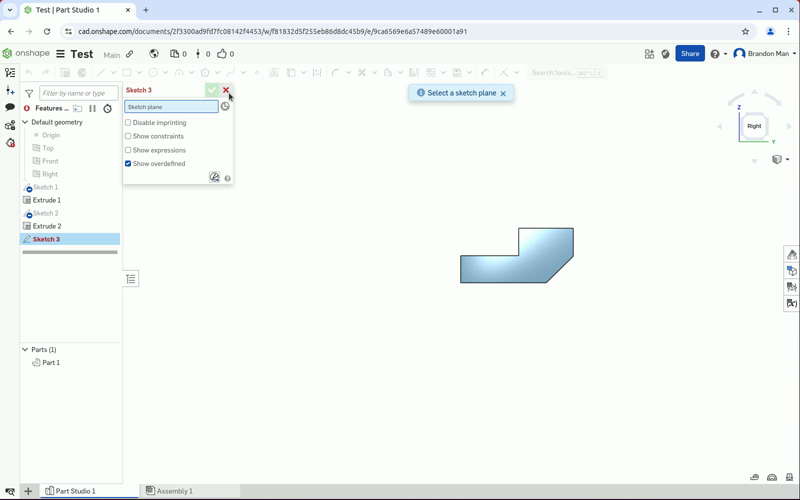
mouse_move(73, 176)
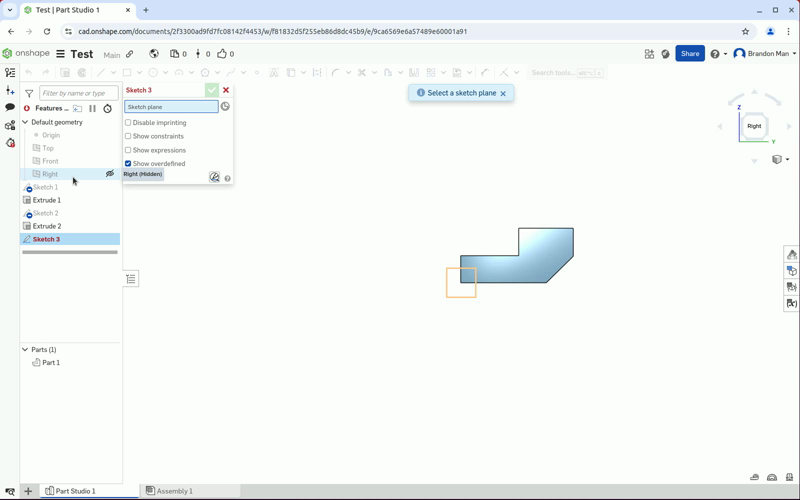
click(73, 176)
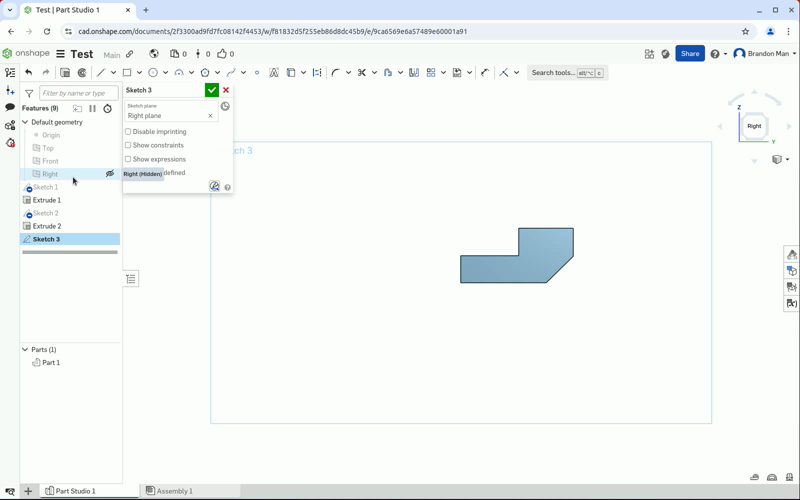
mouse_move(73, 352)
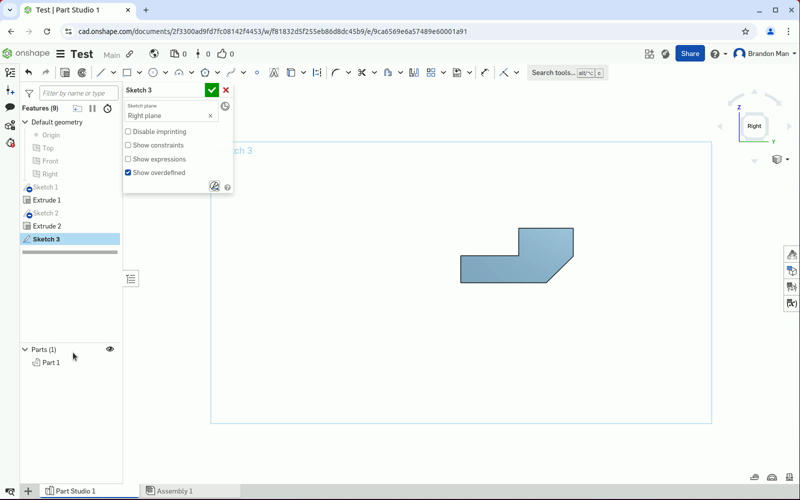
key(y)
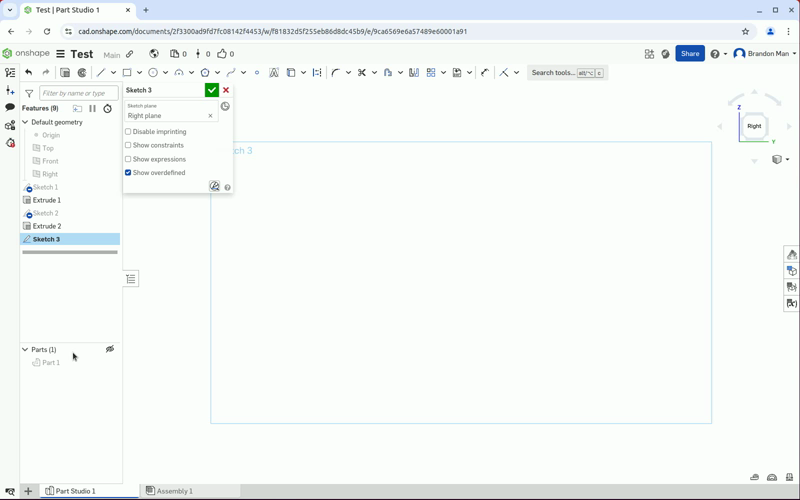
key(l)
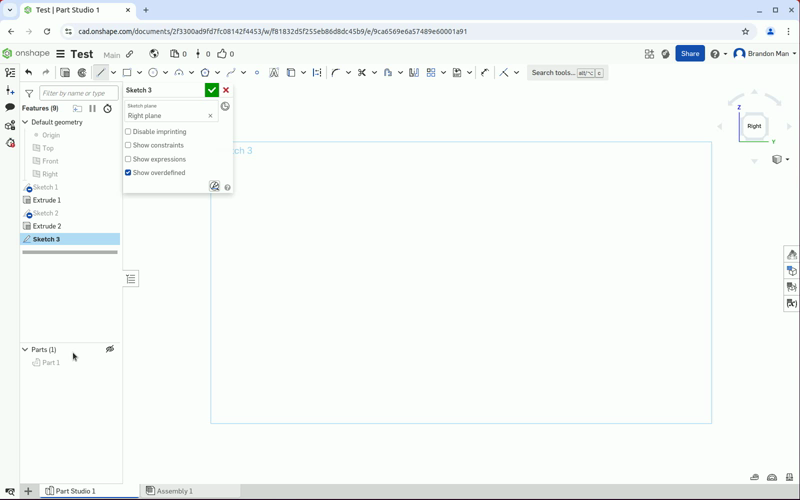
key_down(shift)
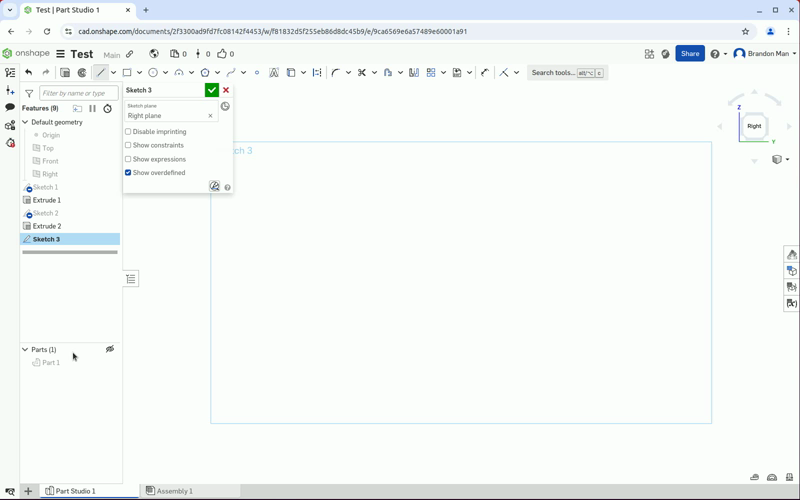
mouse_move(519, 255)
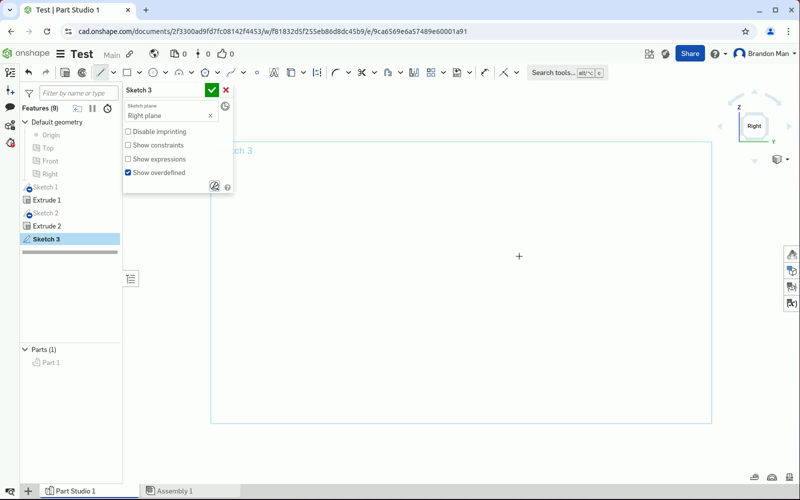
click(519, 255)
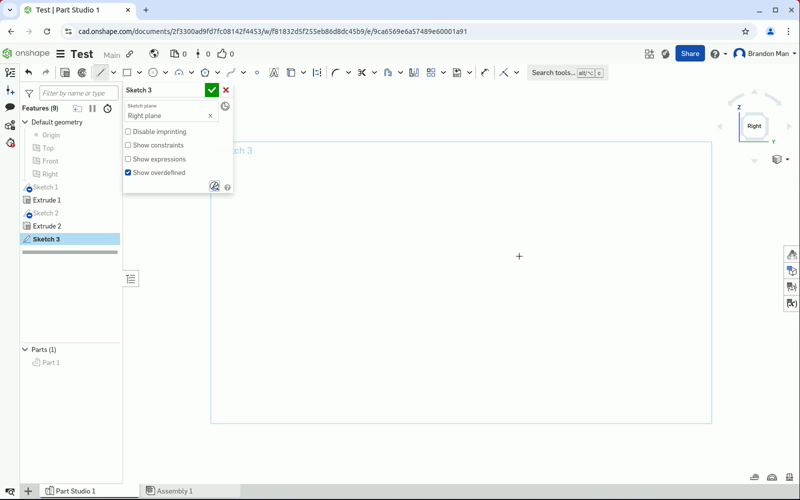
key_up(shift)
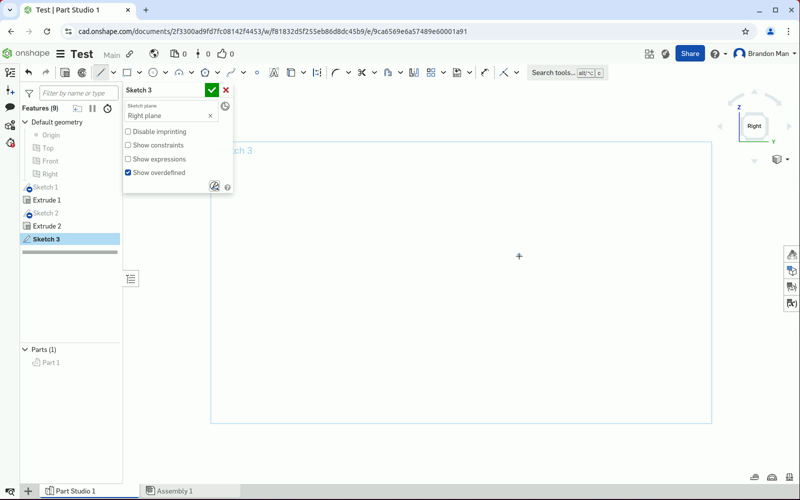
key_down(shift)
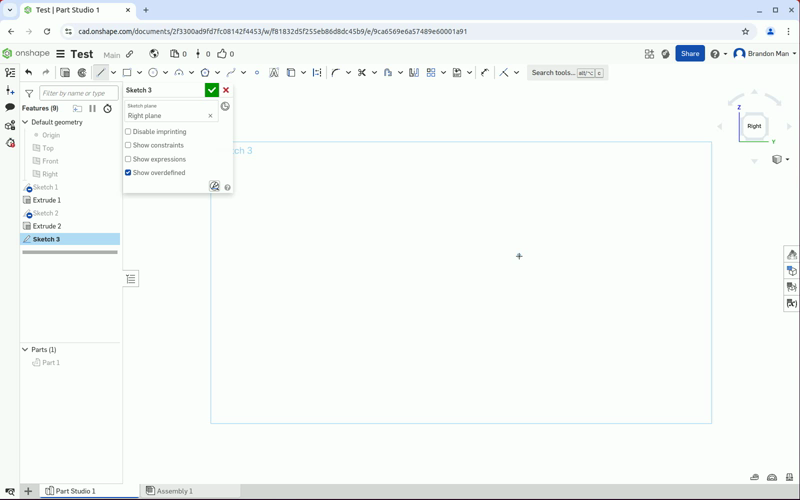
mouse_move(549, 255)
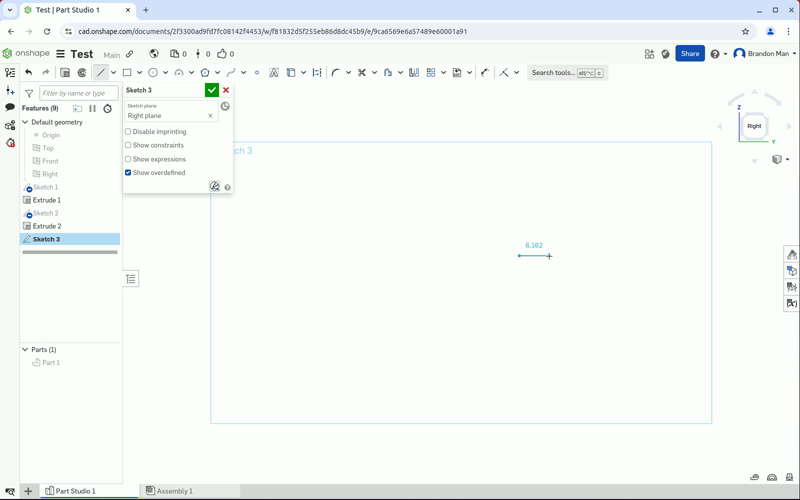
mouse_move(547, 228)
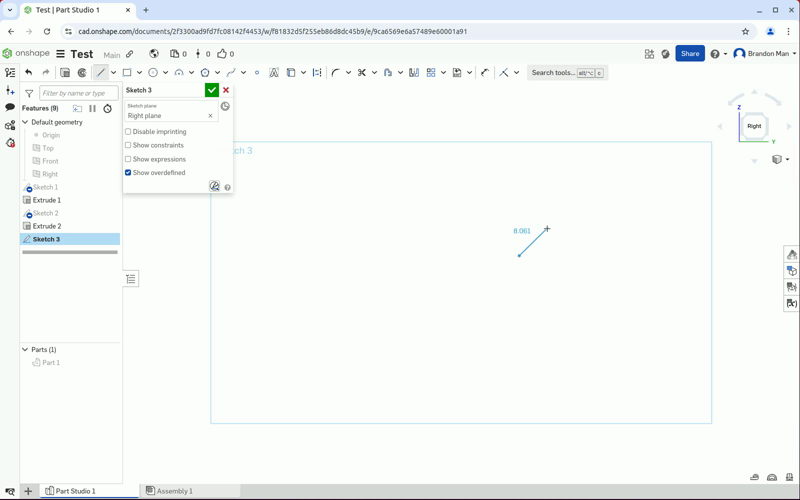
click(547, 228)
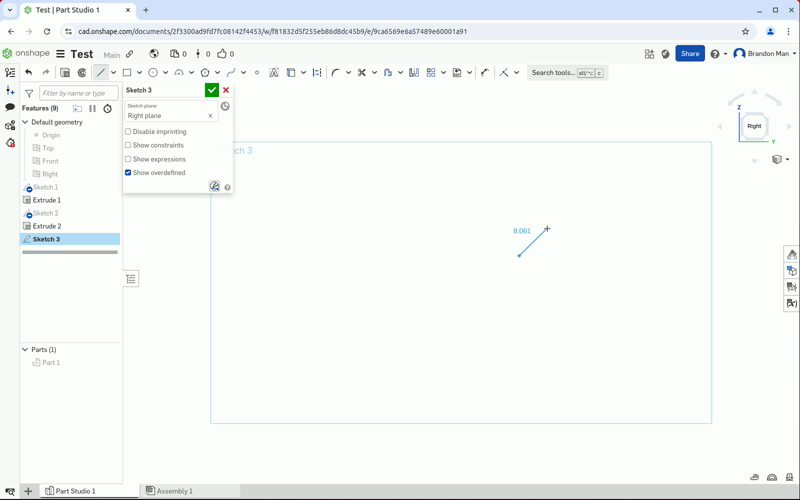
key_up(shift)
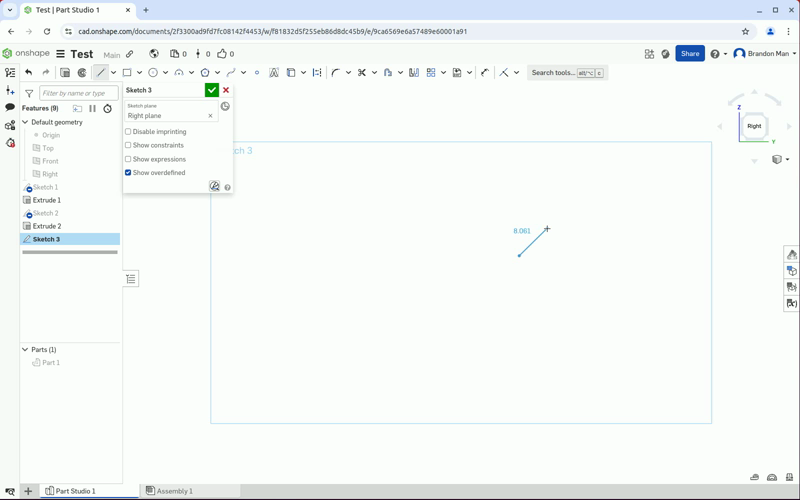
key_down(shift)
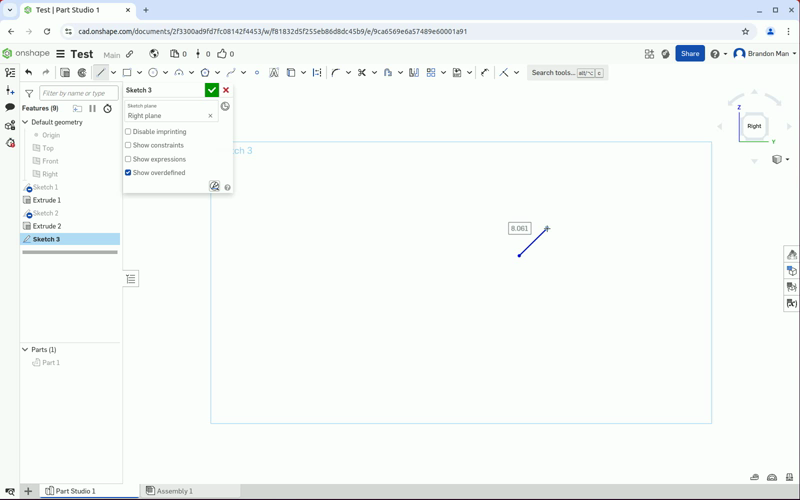
mouse_move(577, 228)
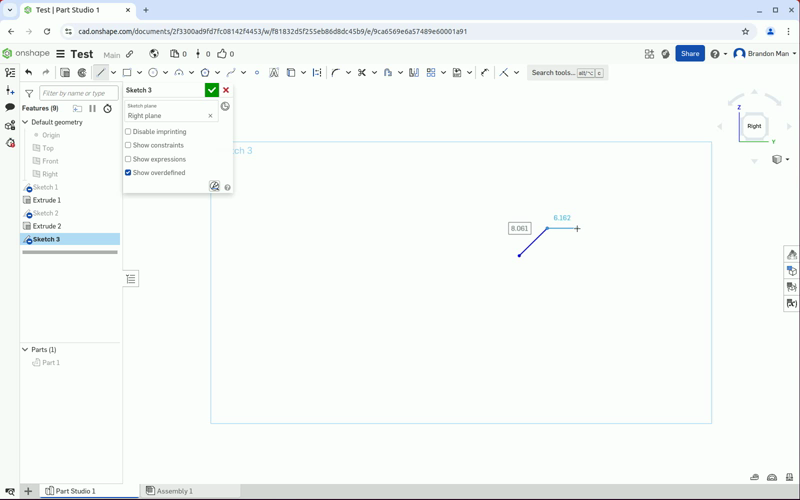
mouse_move(519, 228)
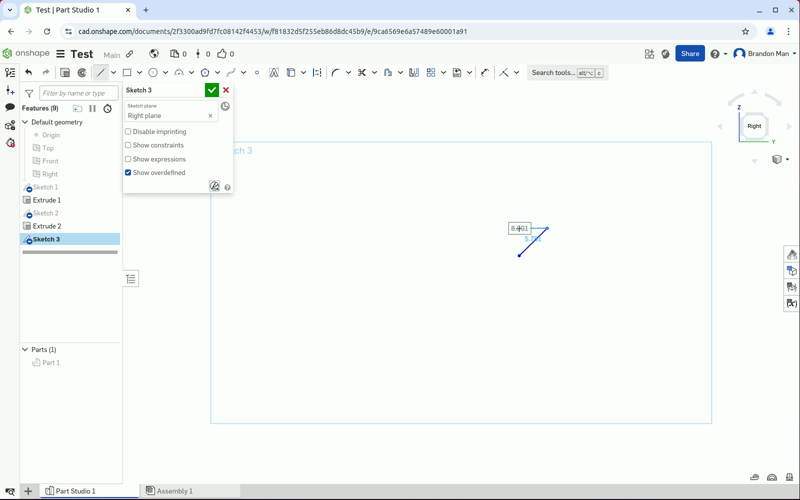
click(519, 228)
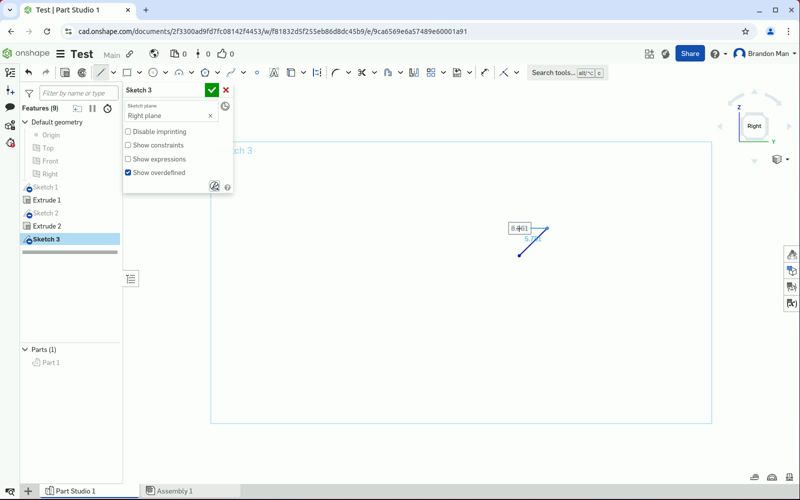
key_up(shift)
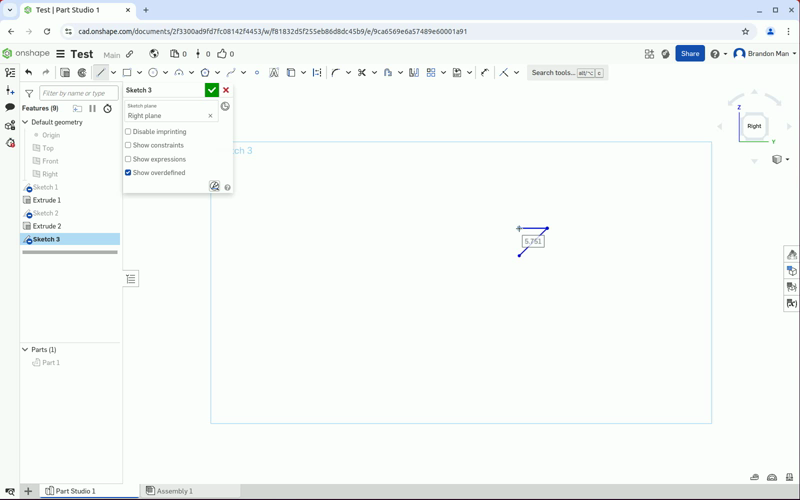
mouse_move(549, 228)
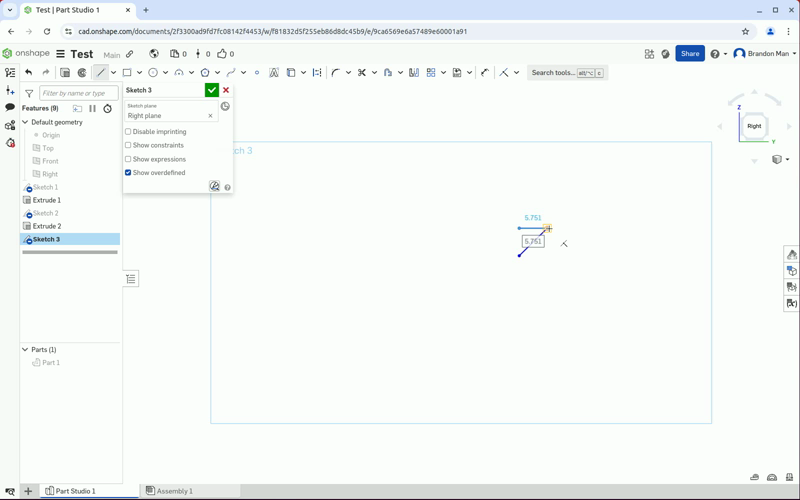
key_down(shift)
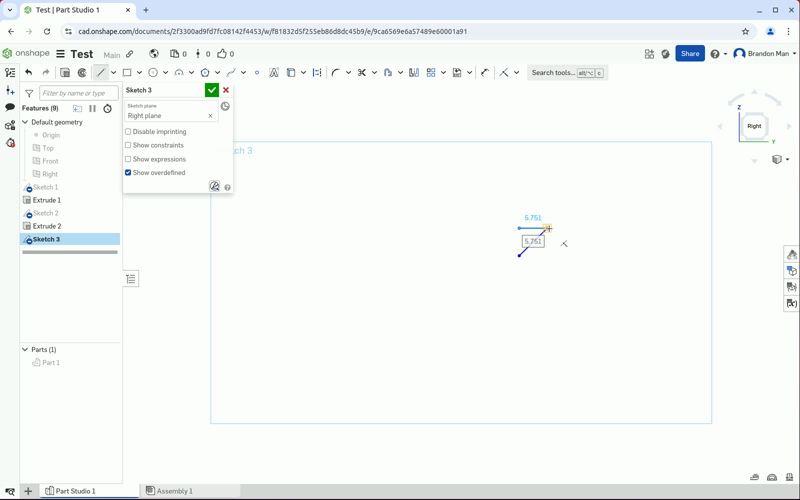
mouse_move(519, 255)
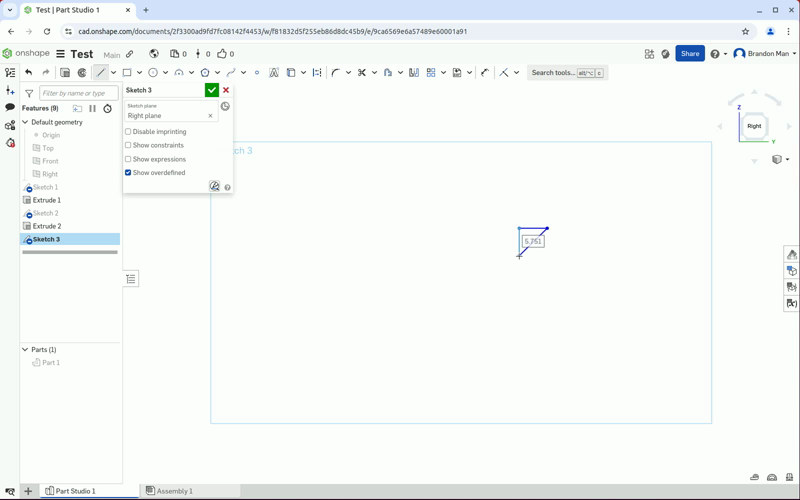
key_up(shift)
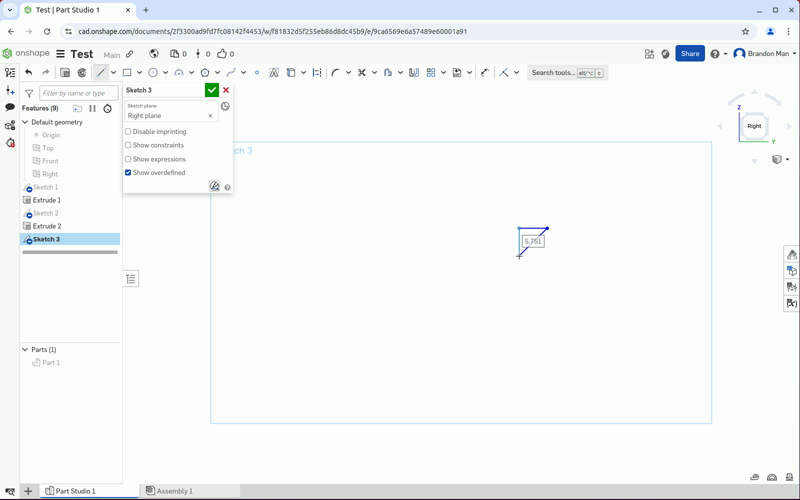
click(519, 255)
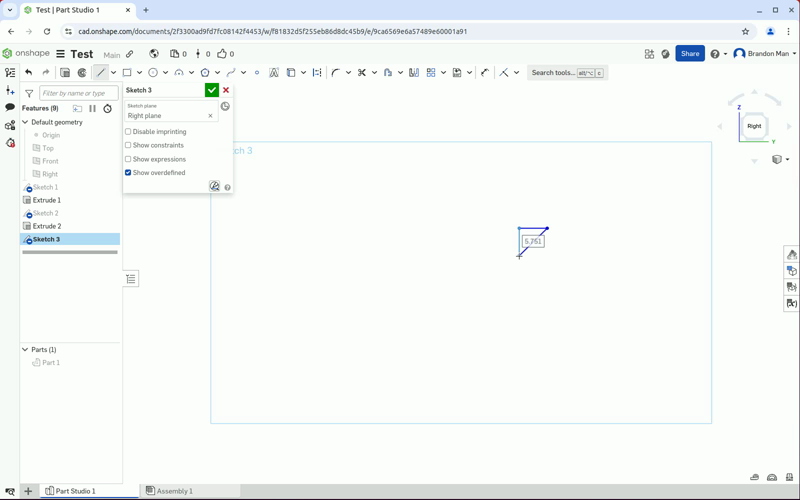
key(esc)
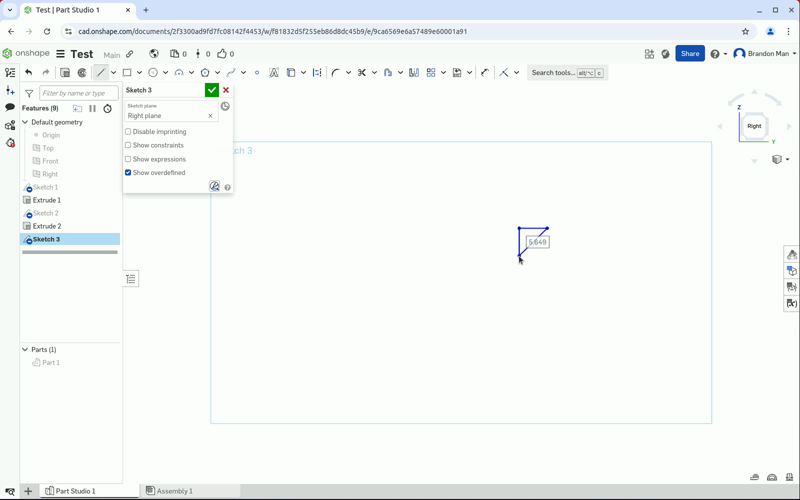
mouse_move(521, 232)
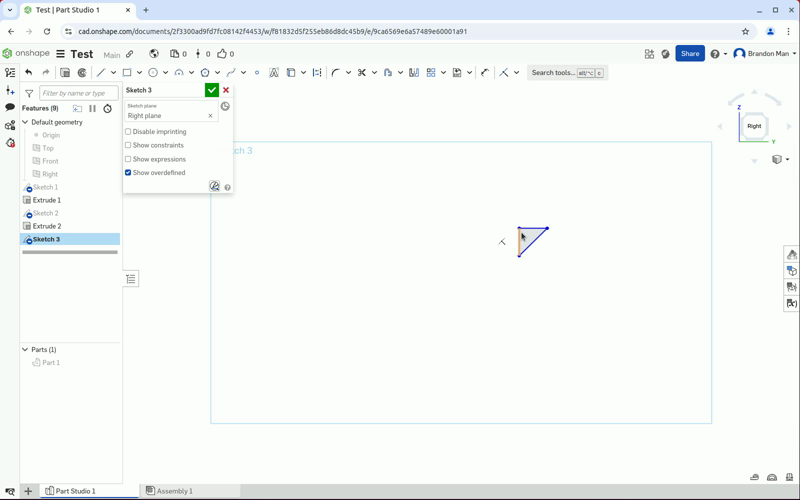
scroll(6)
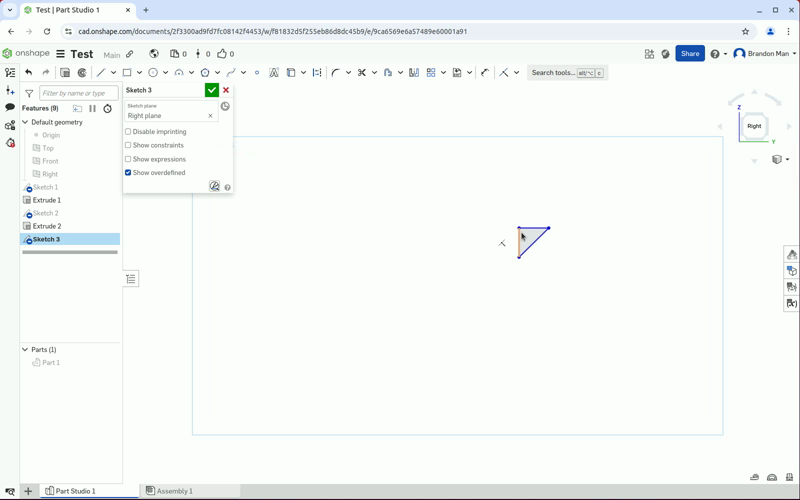
scroll(6)
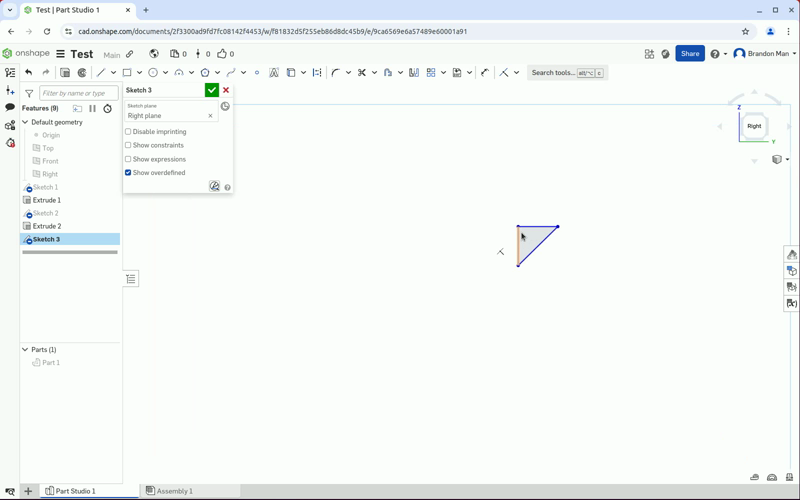
scroll(6)
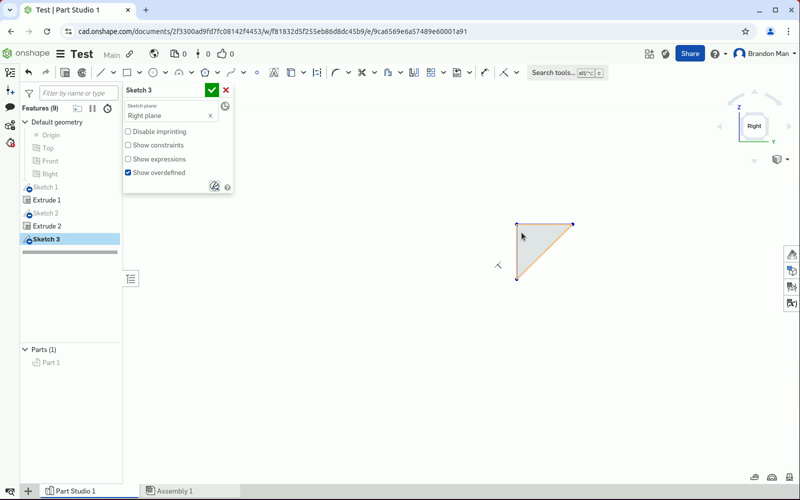
scroll(6)
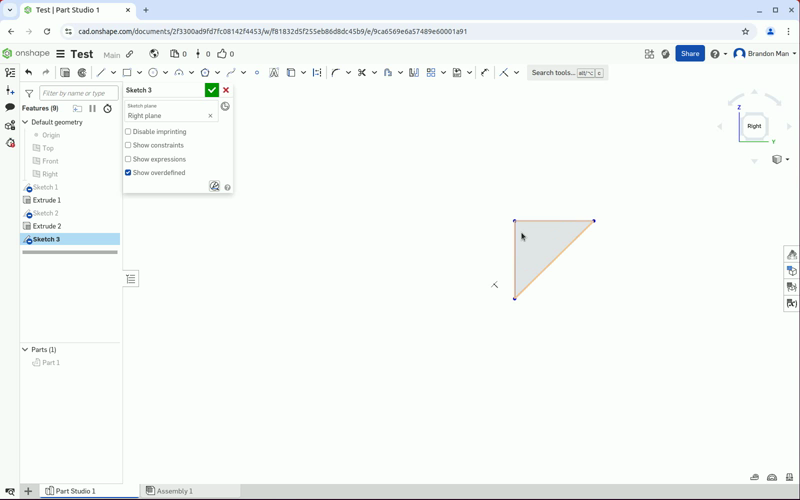
scroll(6)
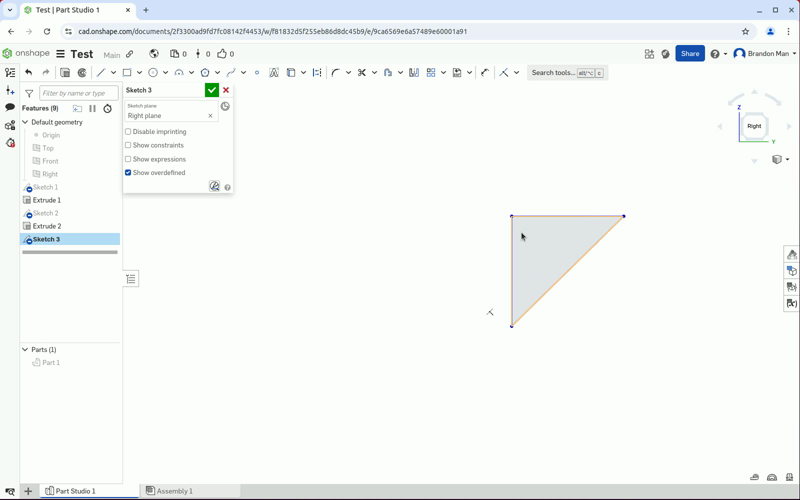
scroll(6)
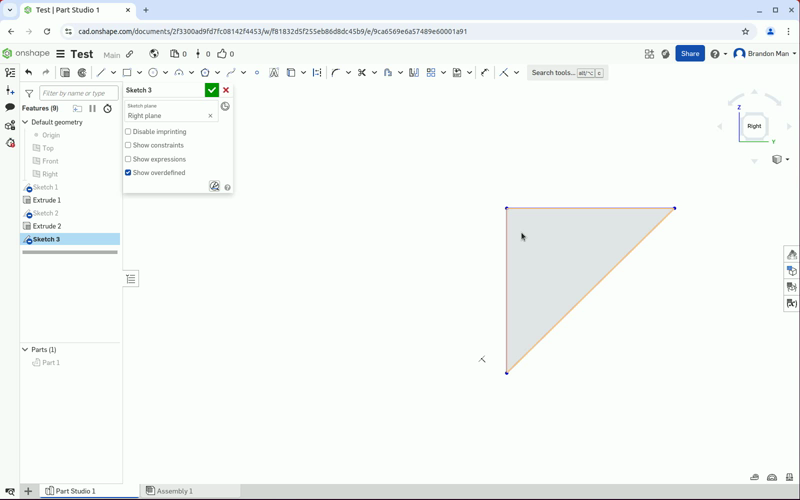
scroll(6)
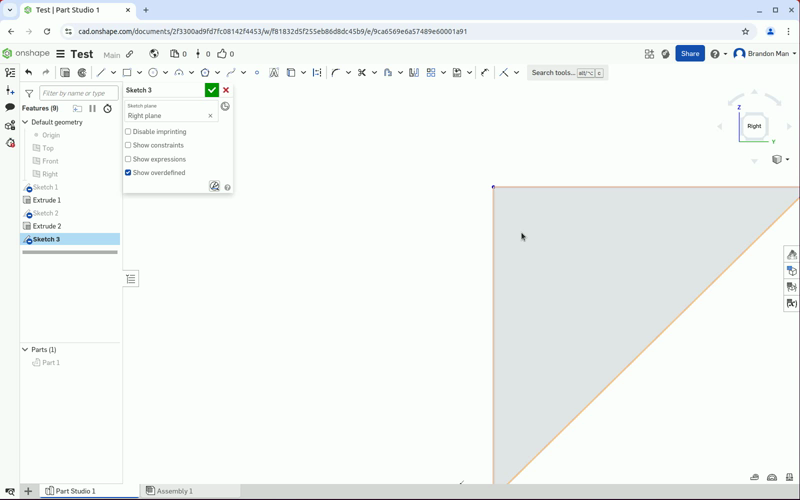
click(521, 232)
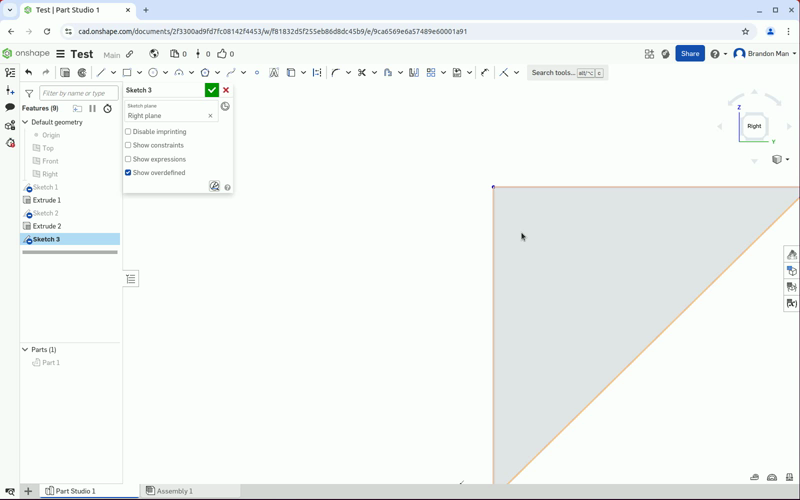
scroll(-6)
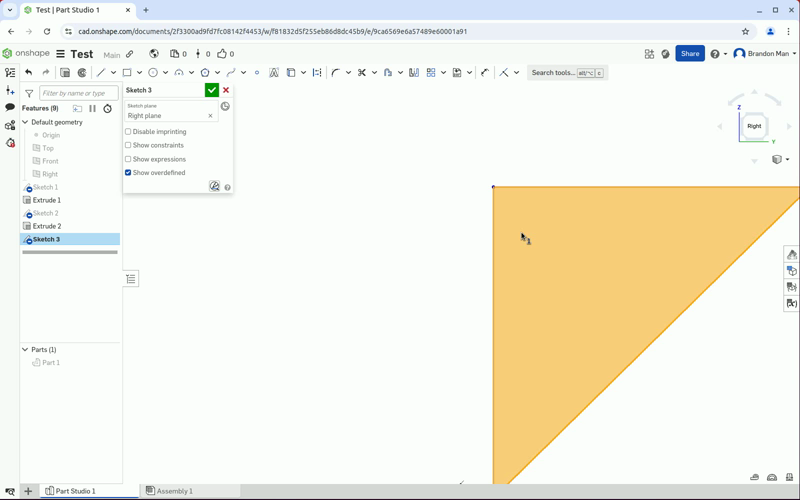
scroll(-6)
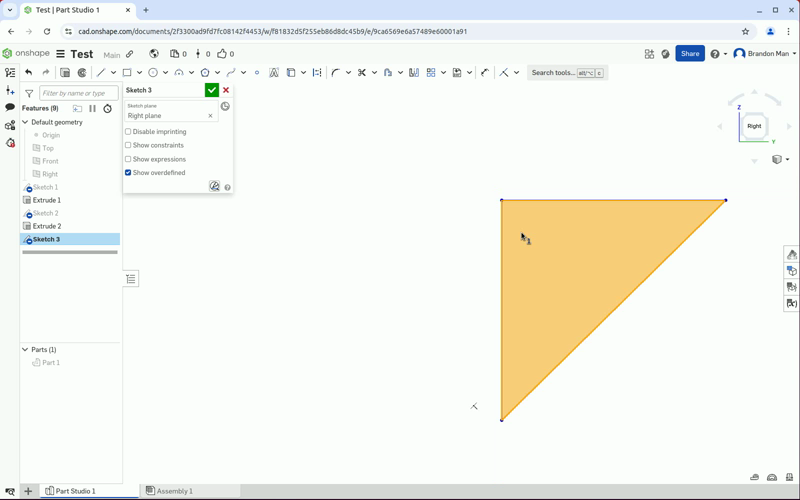
scroll(-6)
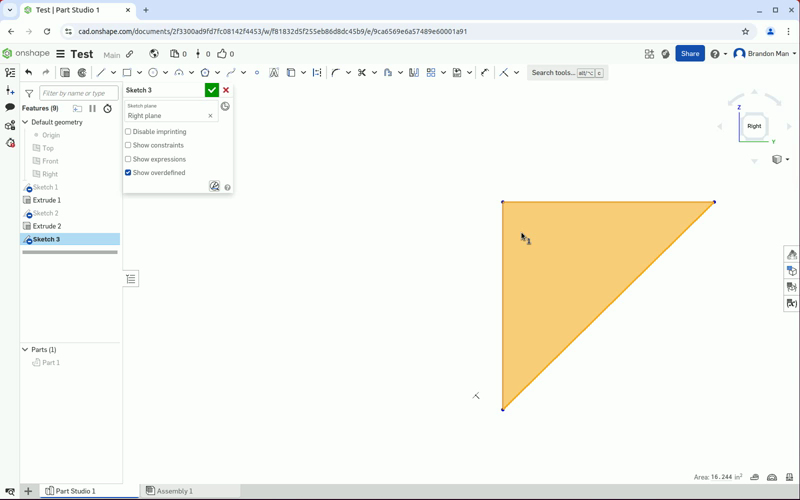
scroll(-6)
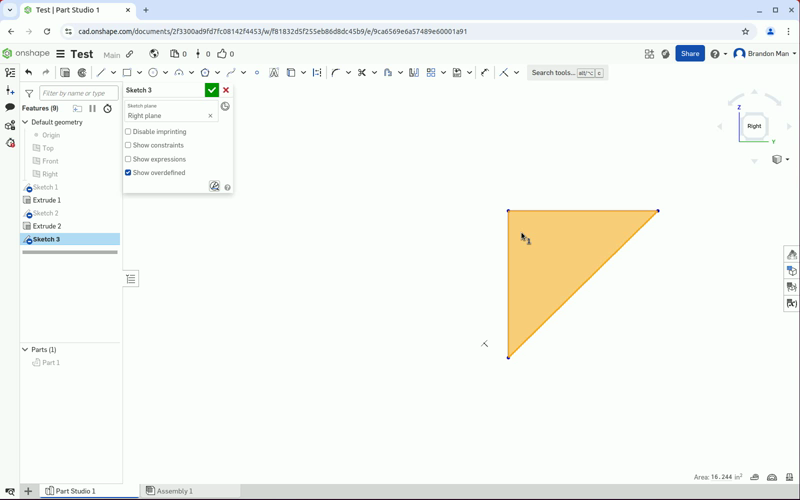
scroll(-6)
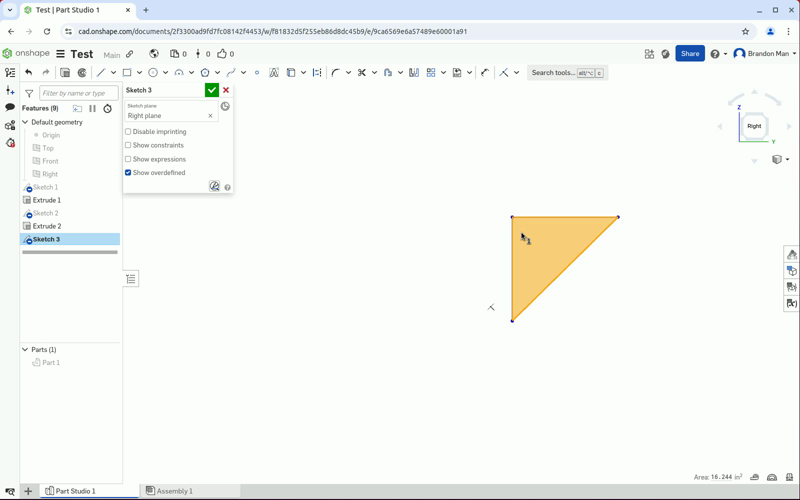
scroll(-6)
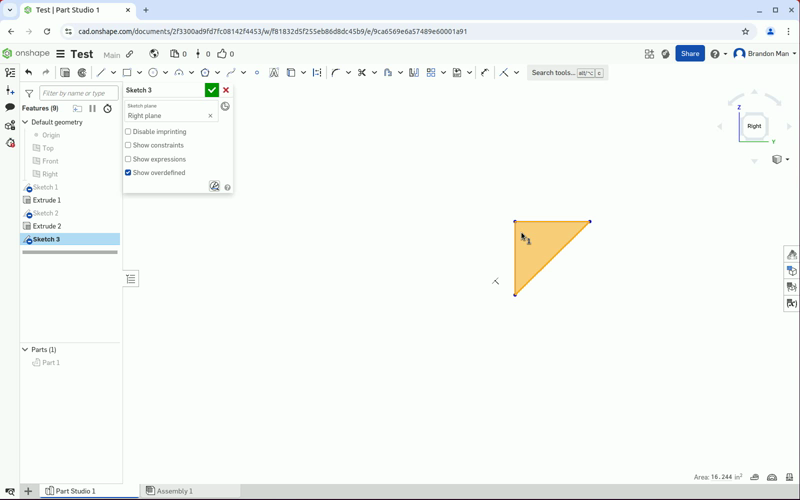
scroll(-6)
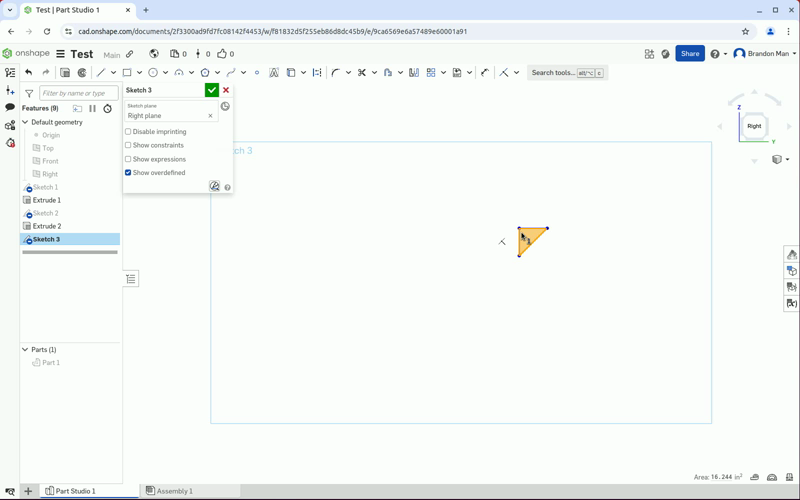
mouse_move(73, 352)
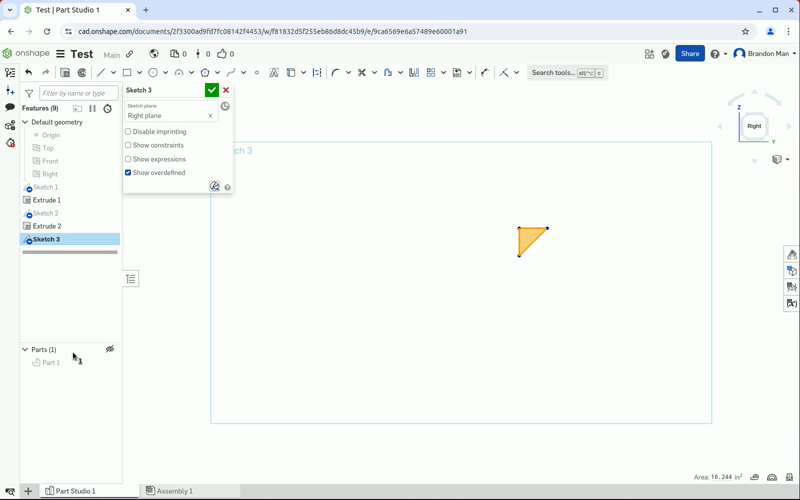
key(shift+y)
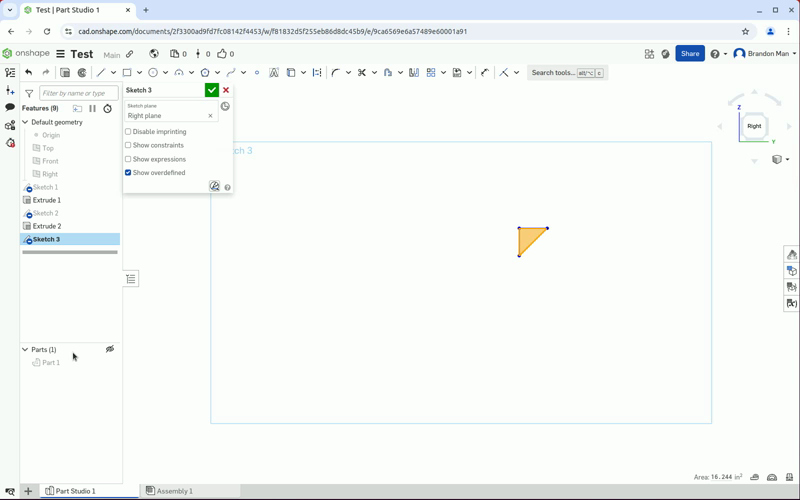
key(shift+e)
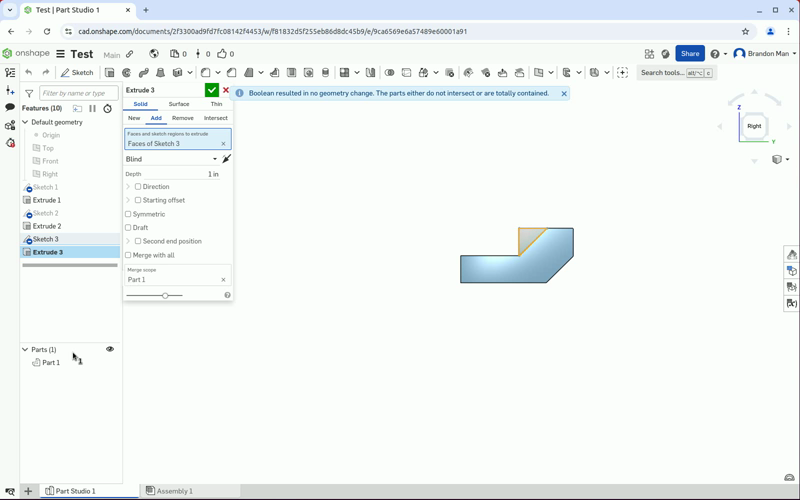
mouse_move(143, 106)
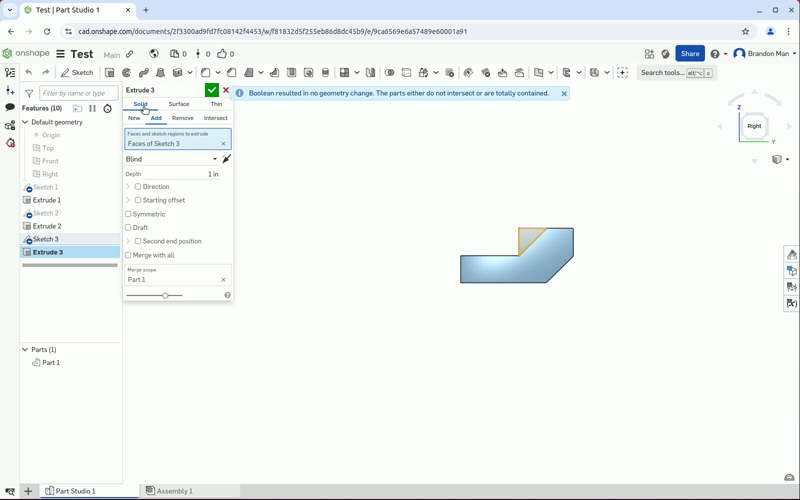
click(143, 106)
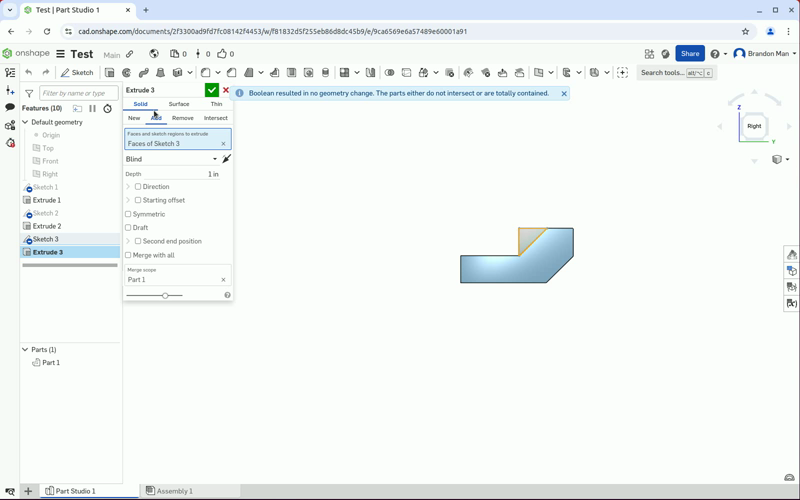
mouse_move(186, 120)
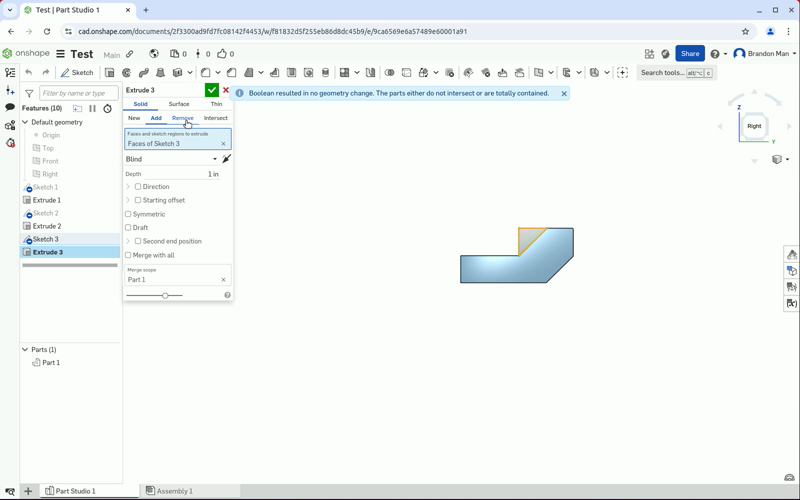
click(186, 120)
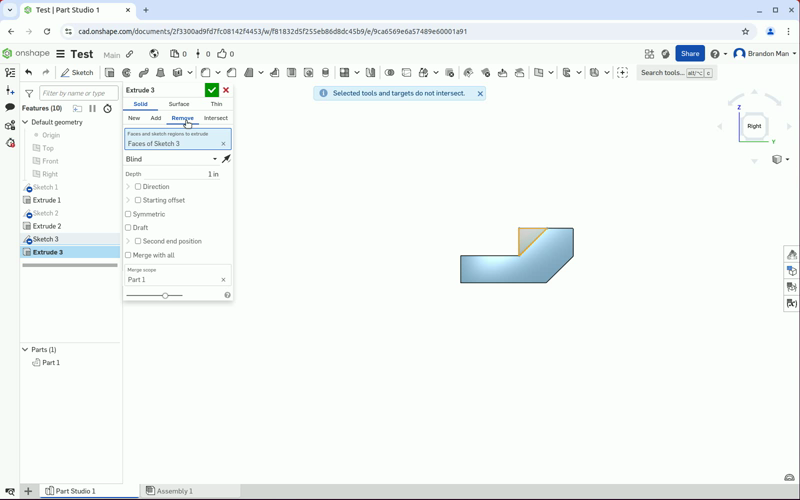
key(tab, 4)
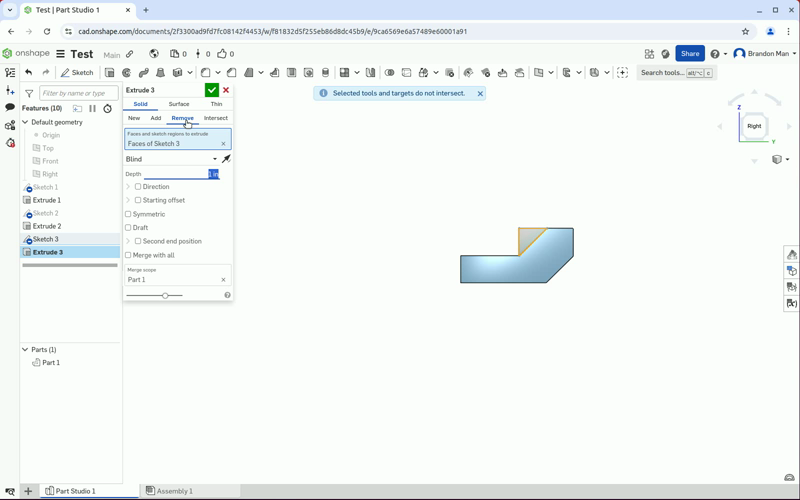
text(-12.036)
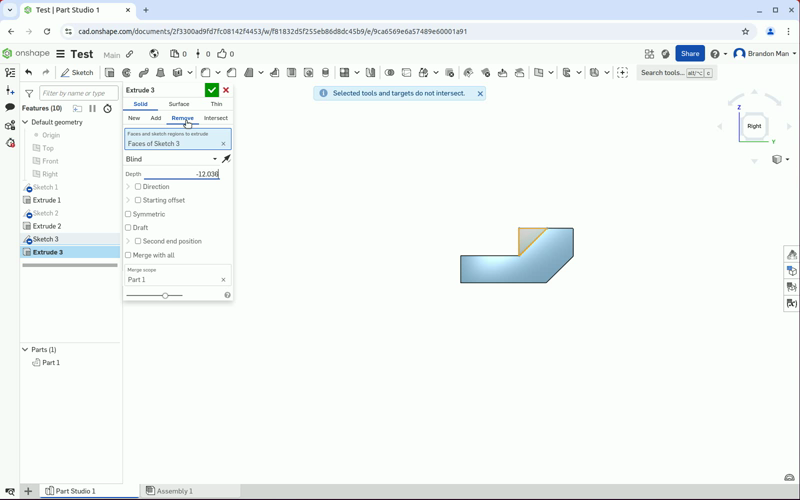
key(tab, 6)
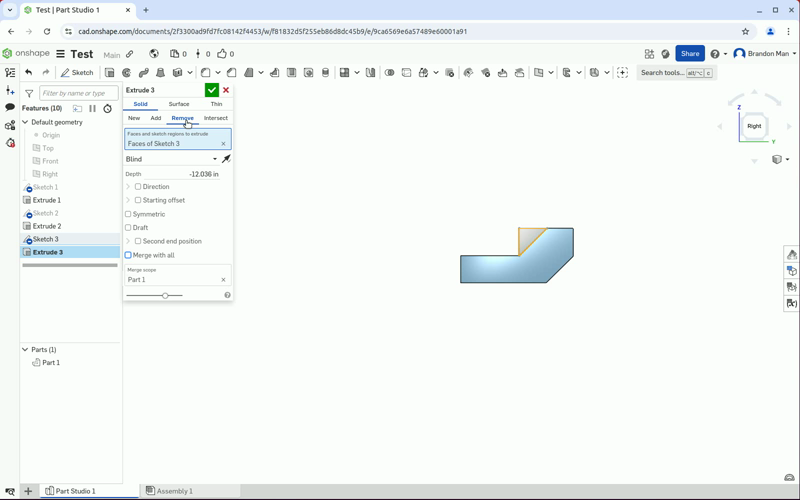
key(space)
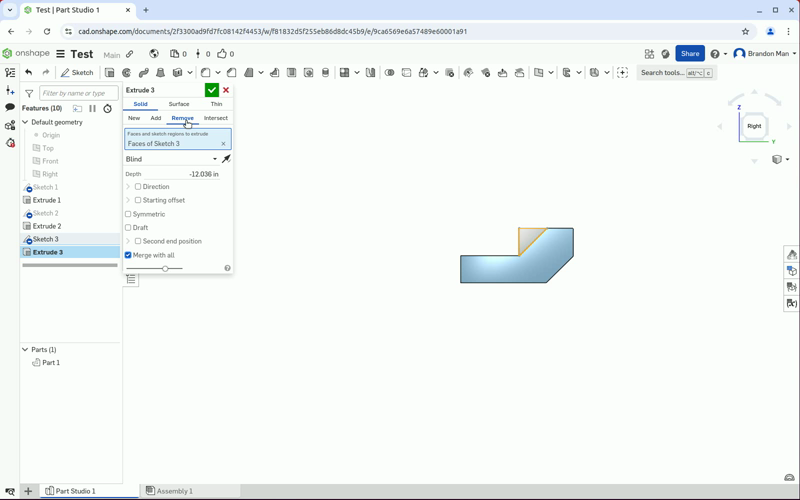
key(enter)
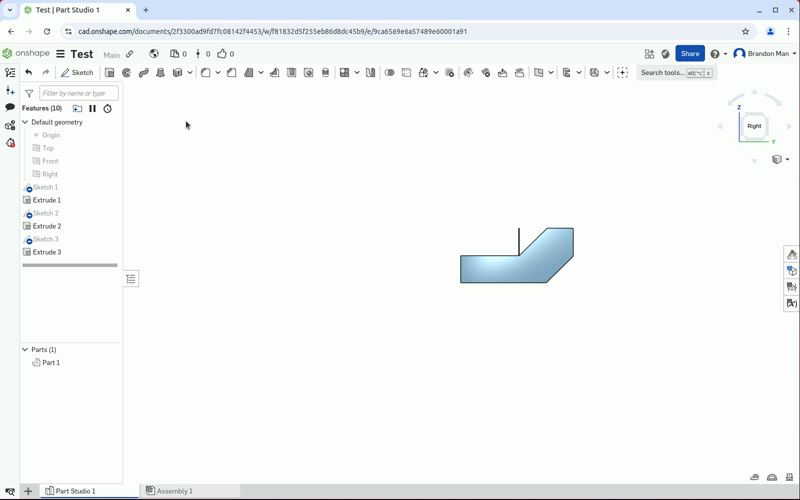
key(shift+h)
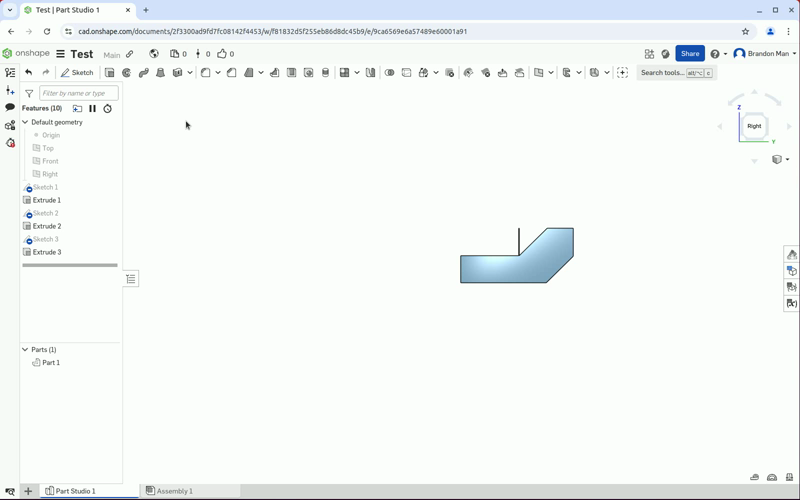
key(shift+h)
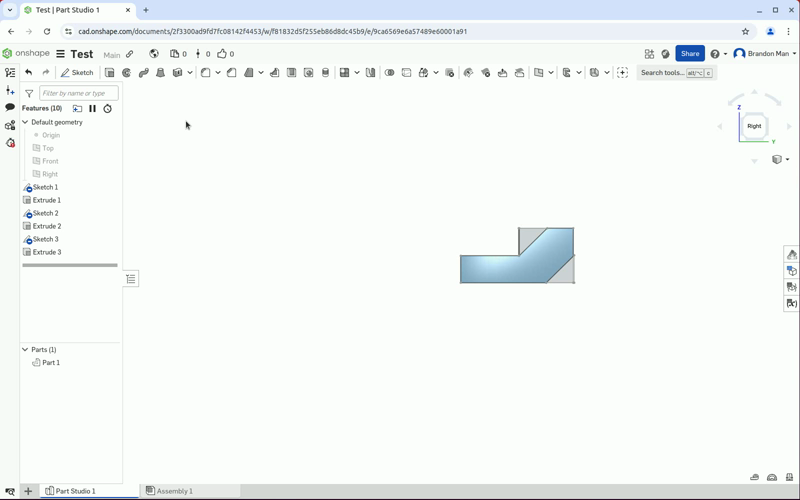
key(shift+7)
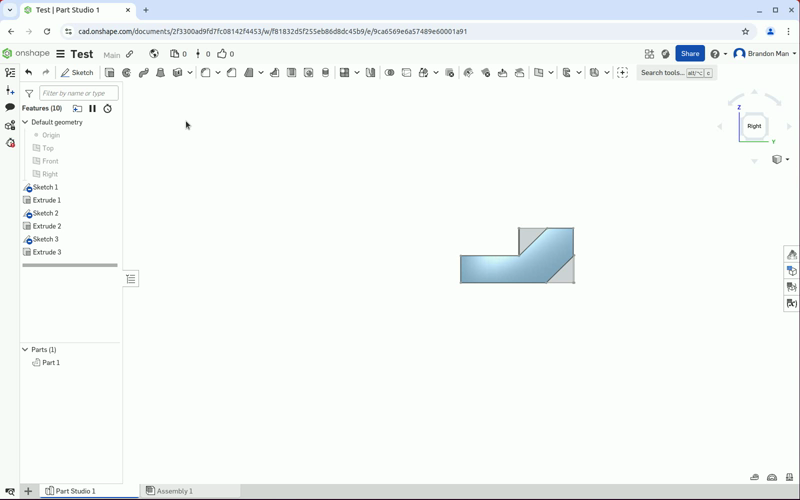
key(right, 2)
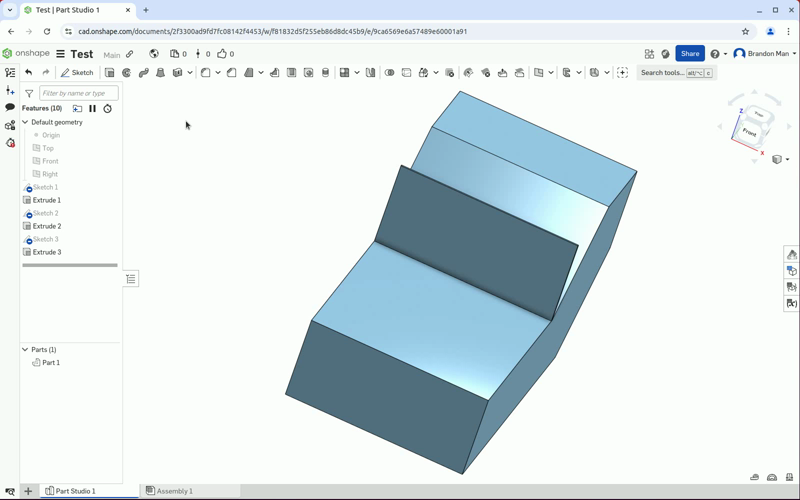
key(down, 2)
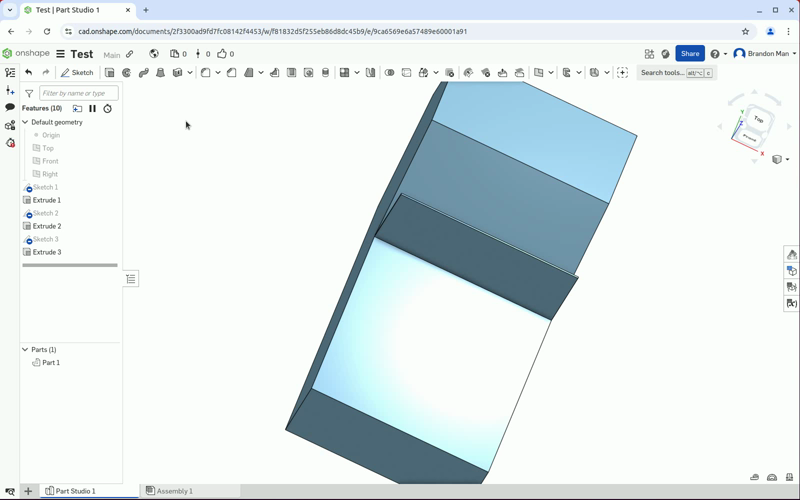
key(up, 2)
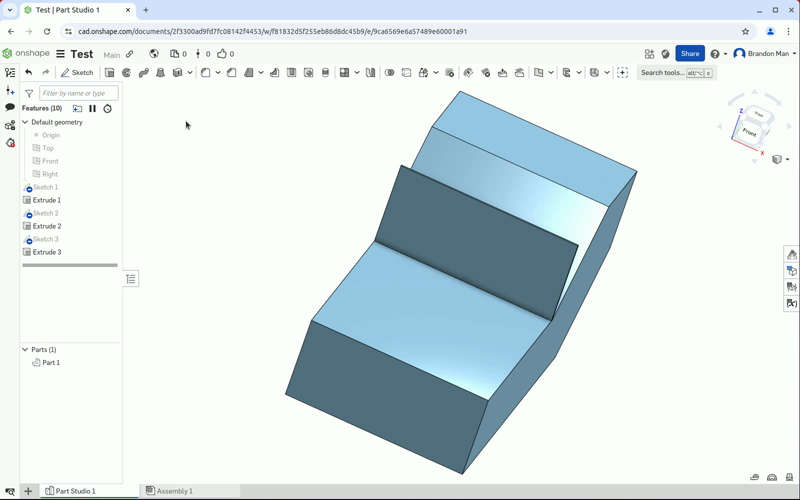
key(left, 2)
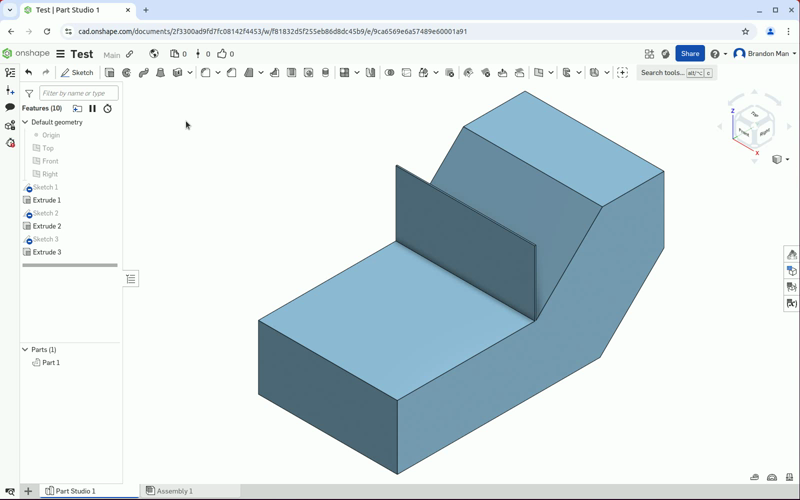
mouse_move(73, 189)
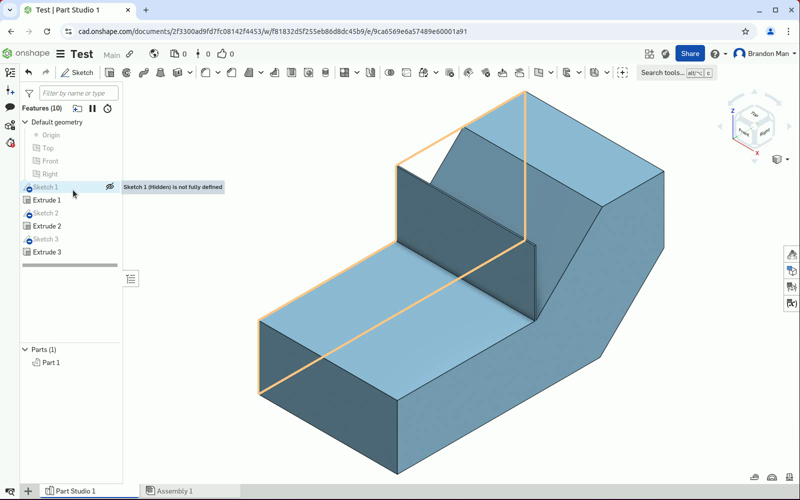
click(73, 189)